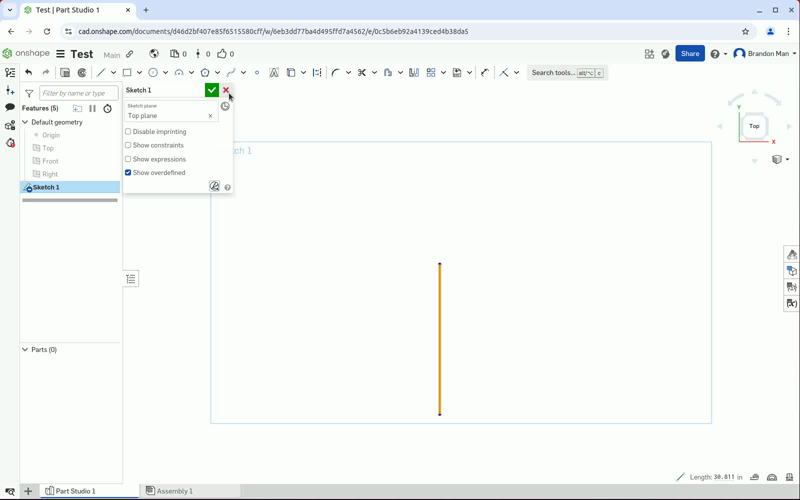
key(shift+h)
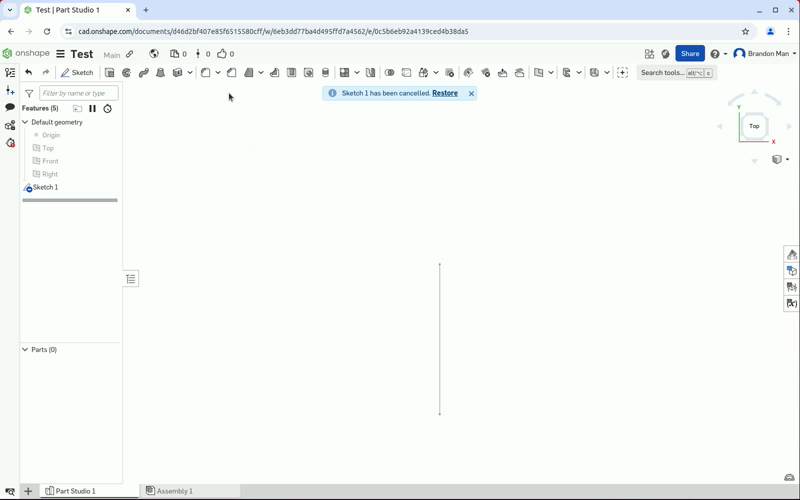
key(shift+s)
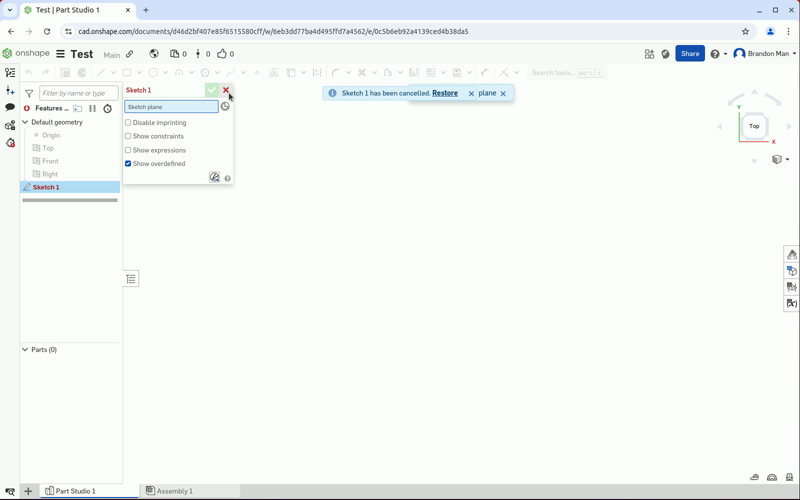
mouse_move(73, 150)
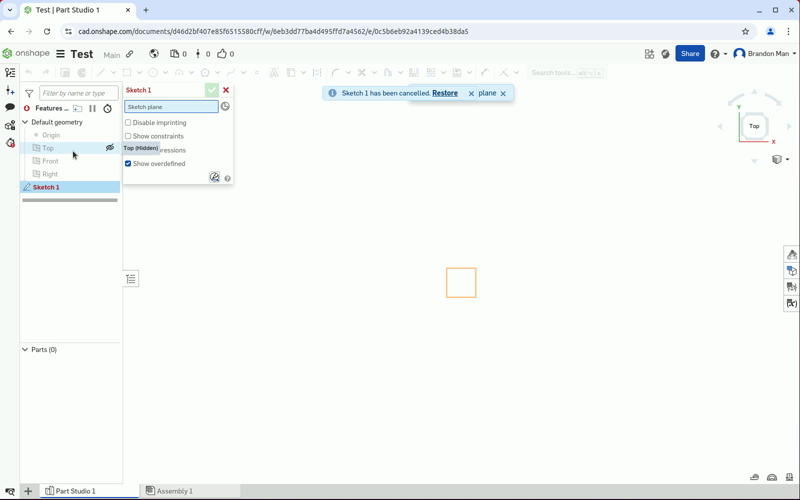
click(73, 150)
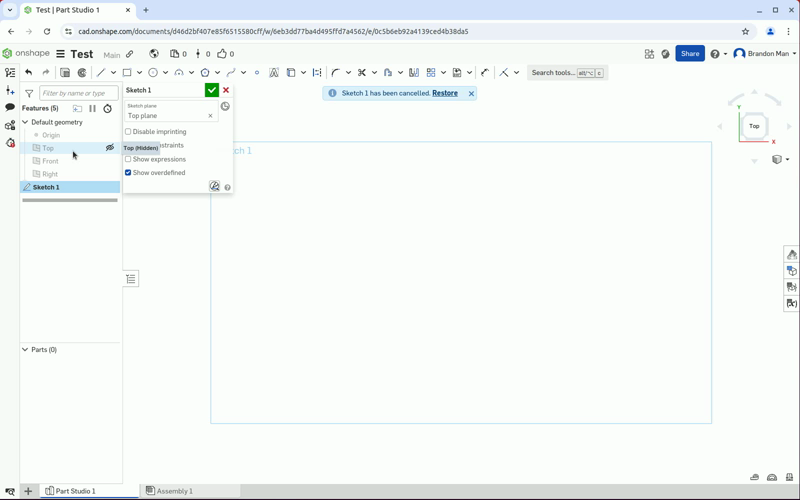
mouse_move(73, 352)
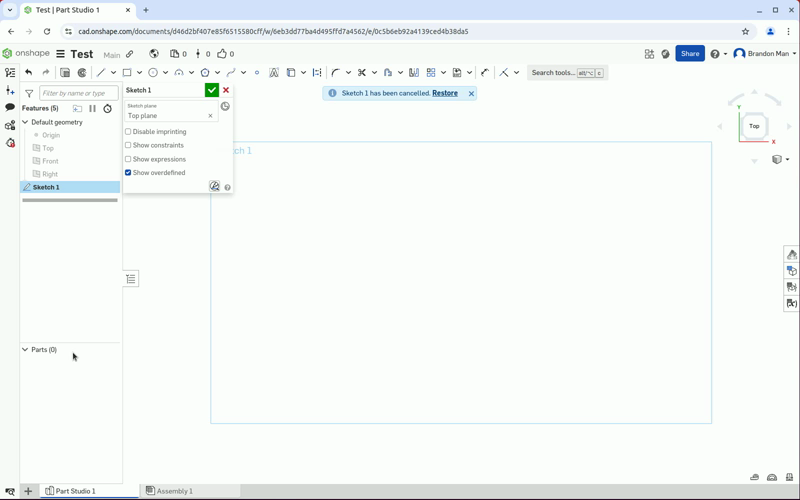
key(y)
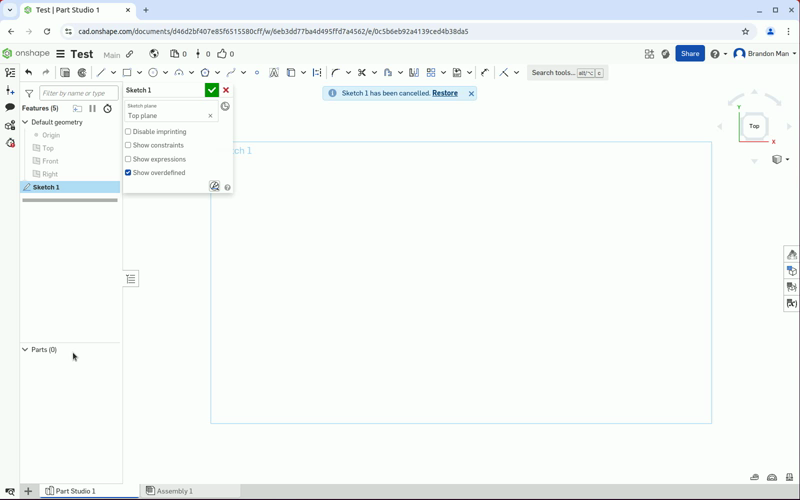
key(l)
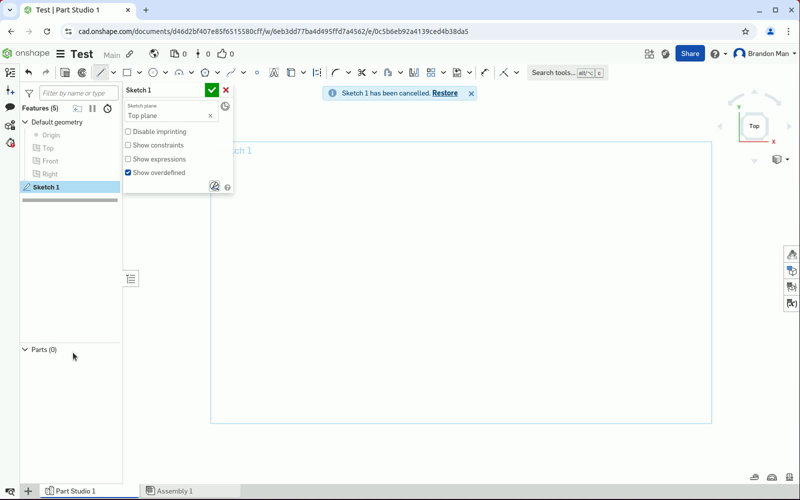
key_down(shift)
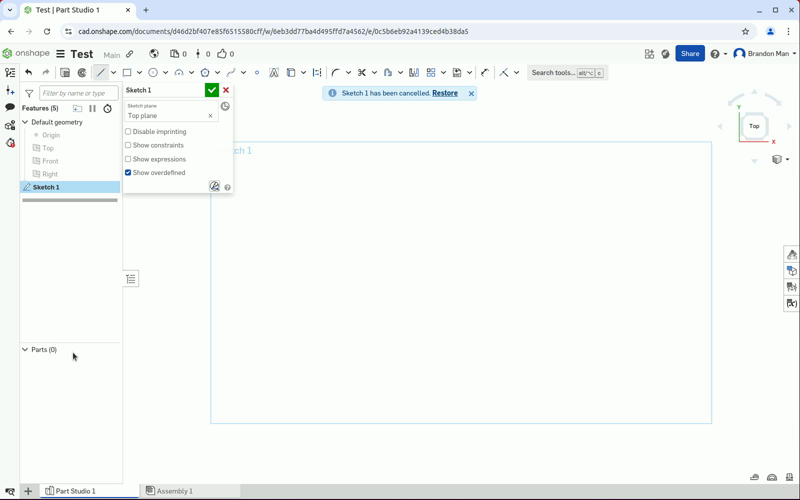
mouse_move(386, 319)
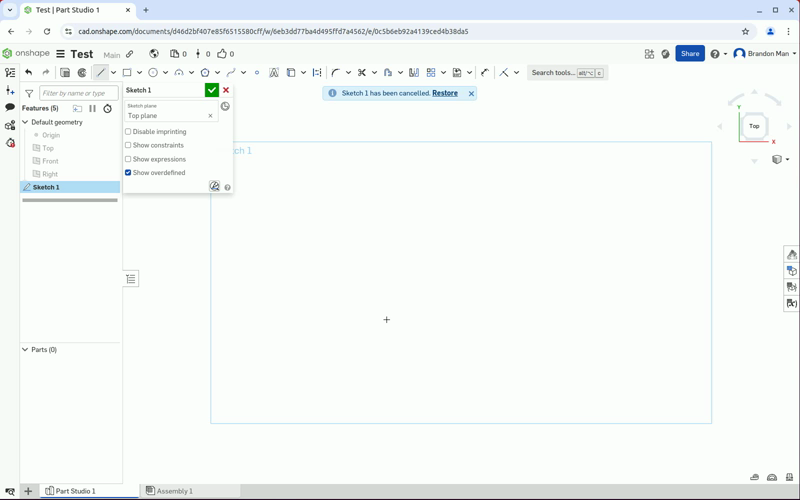
click(386, 319)
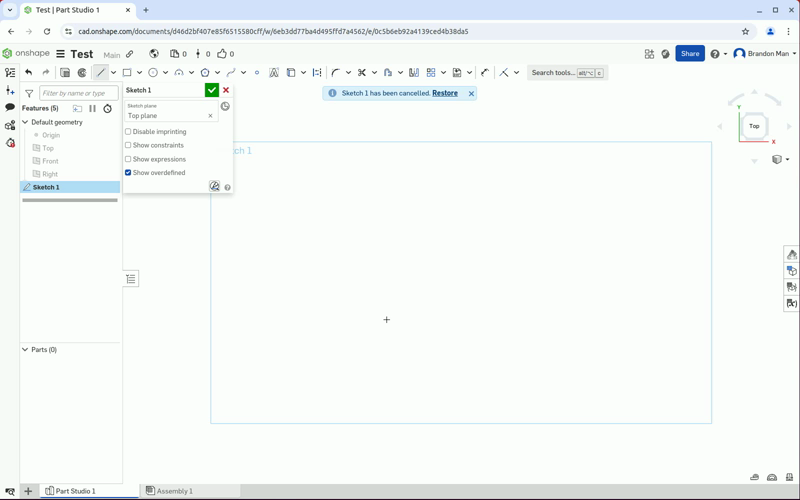
key_up(shift)
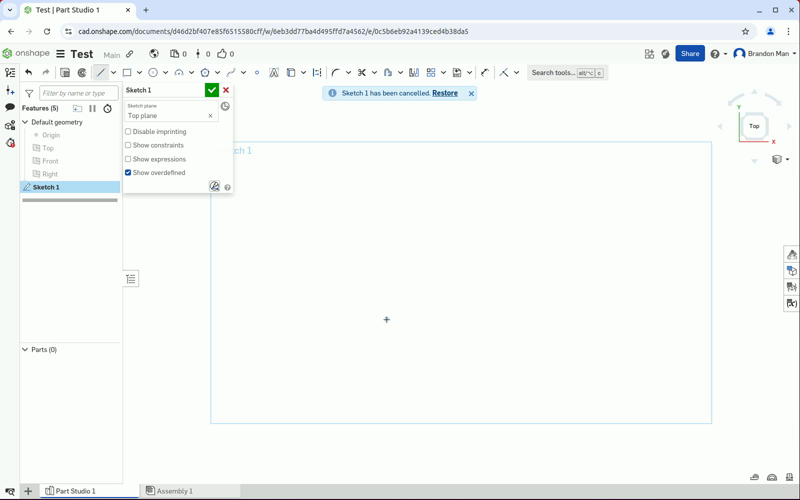
key_down(shift)
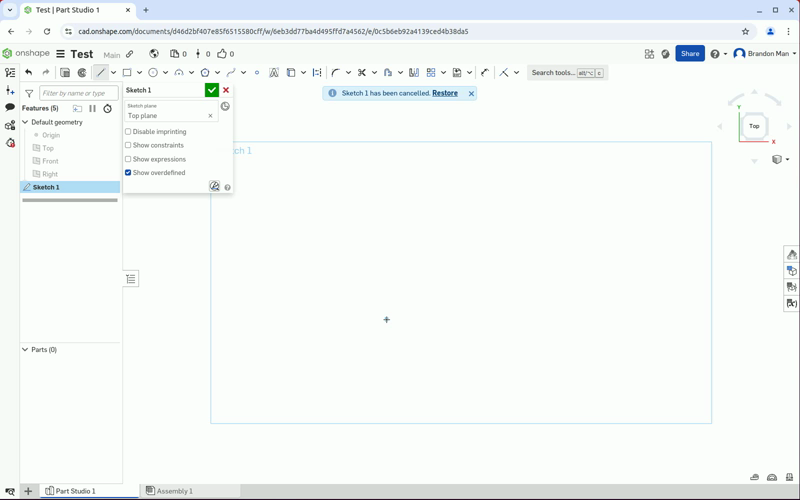
mouse_move(417, 319)
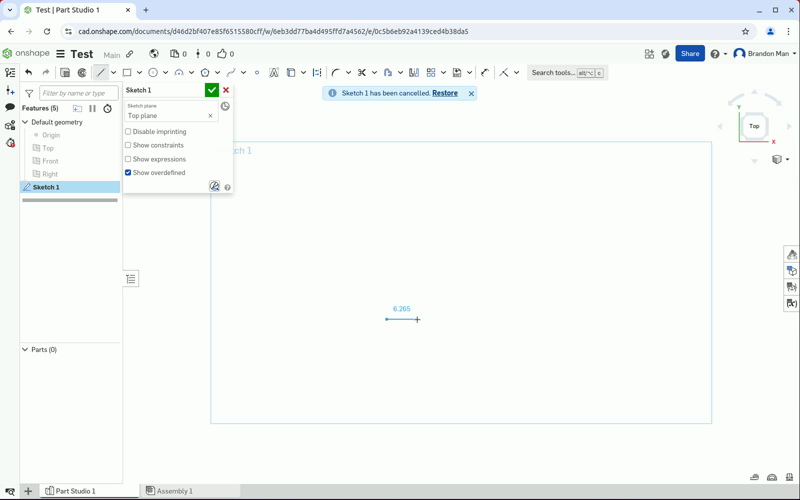
mouse_move(421, 319)
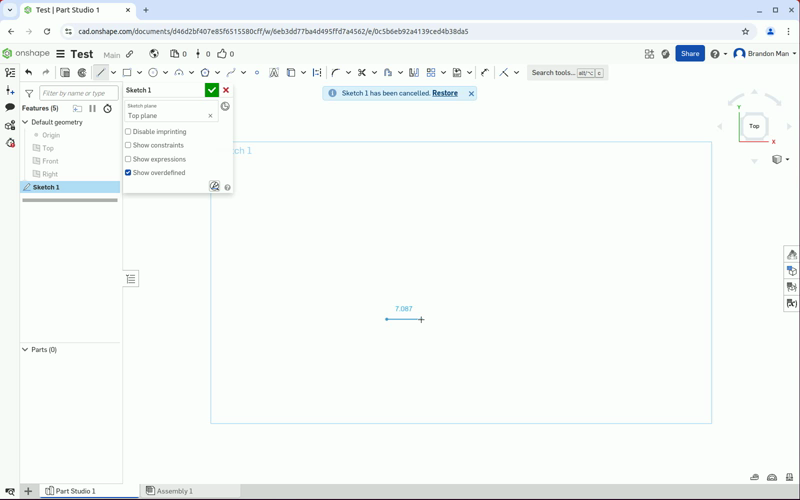
click(421, 319)
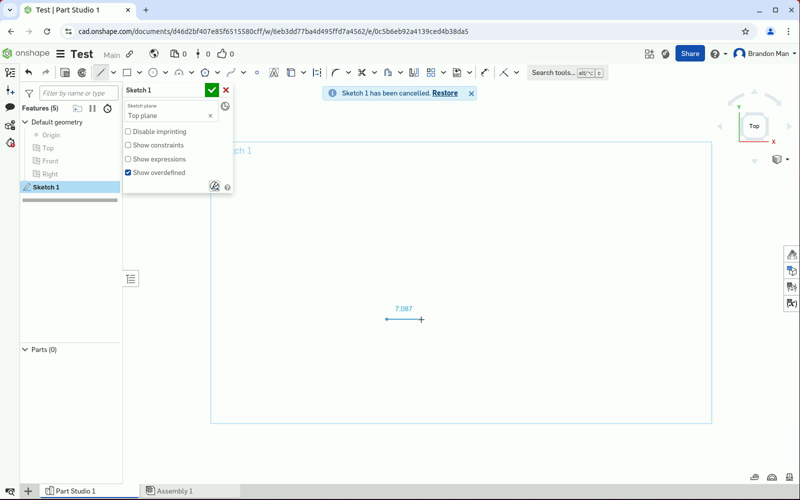
key_up(shift)
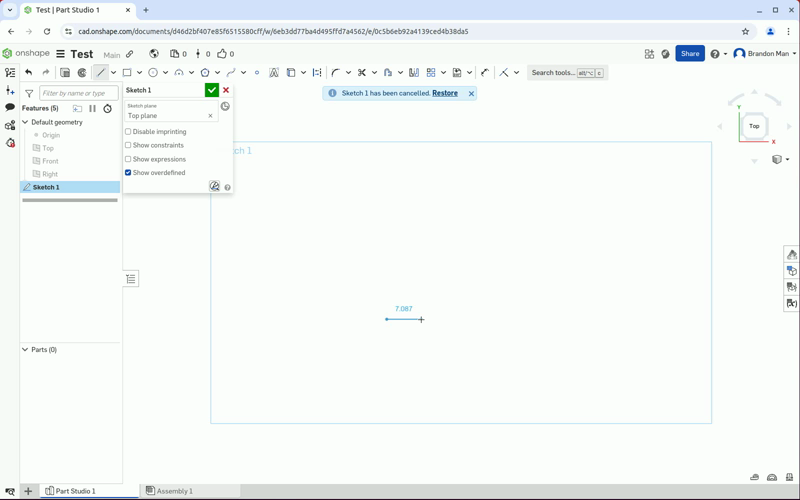
key_down(shift)
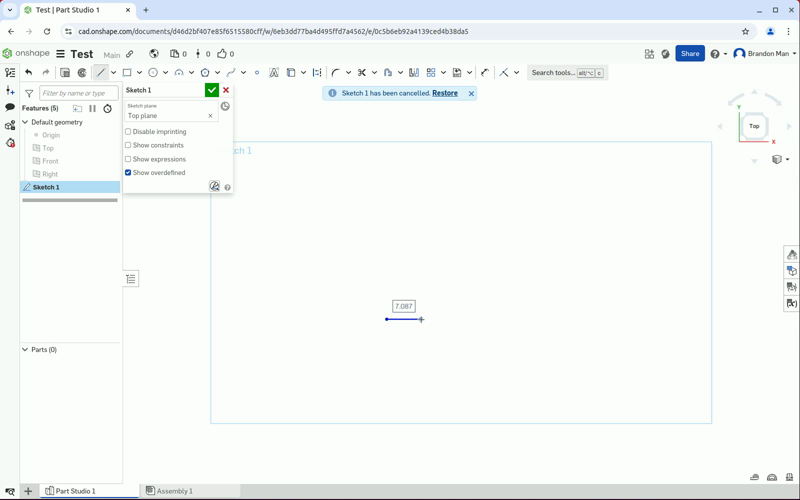
mouse_move(451, 319)
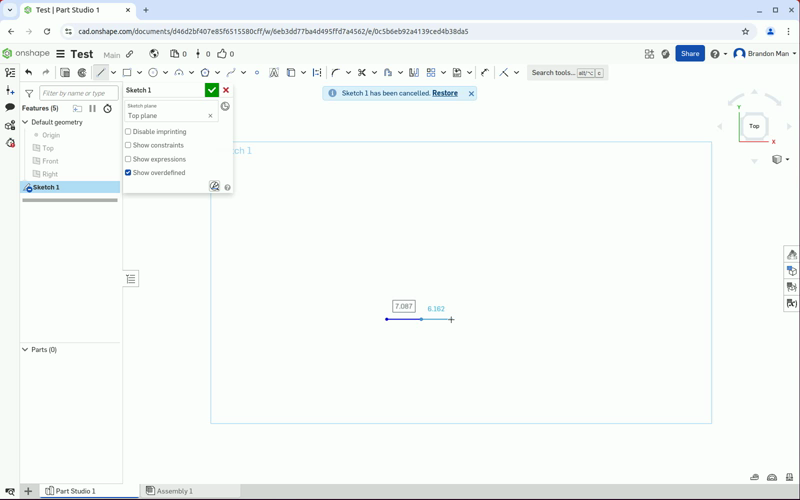
mouse_move(421, 284)
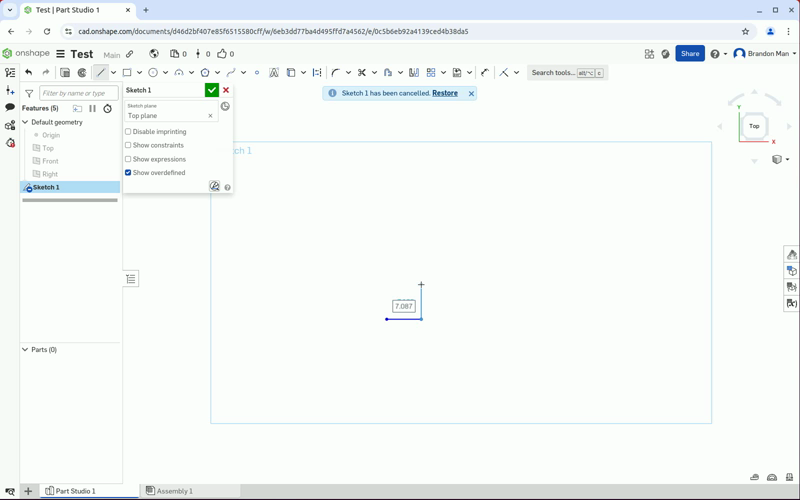
click(421, 284)
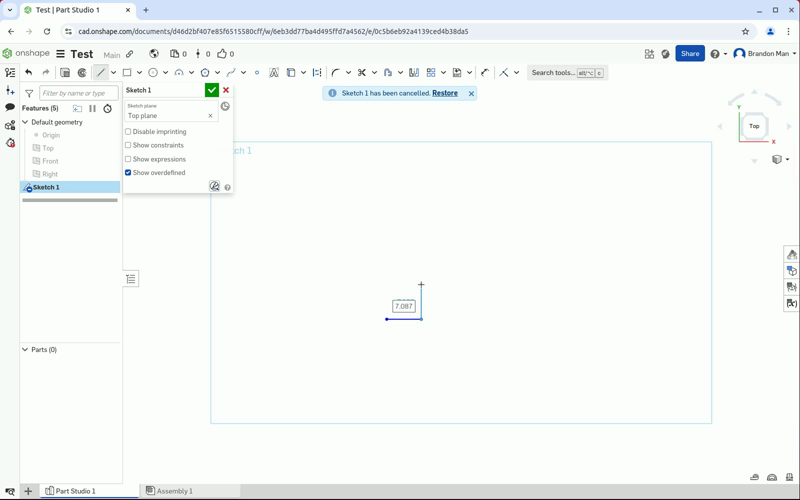
key_up(shift)
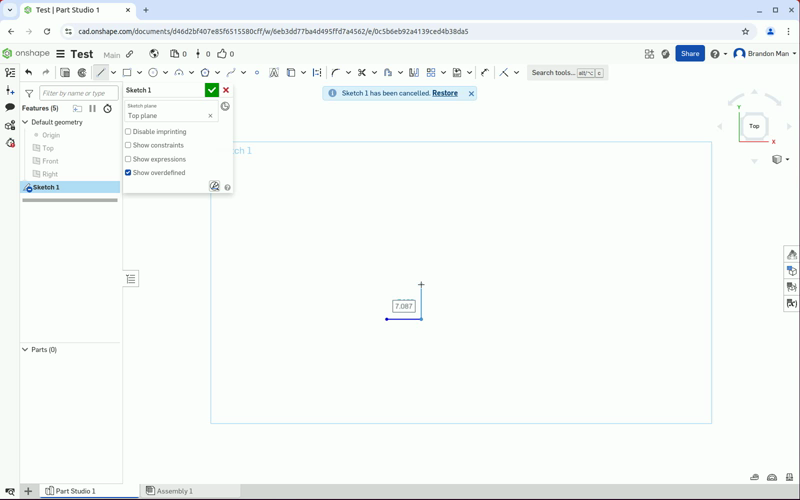
key_down(shift)
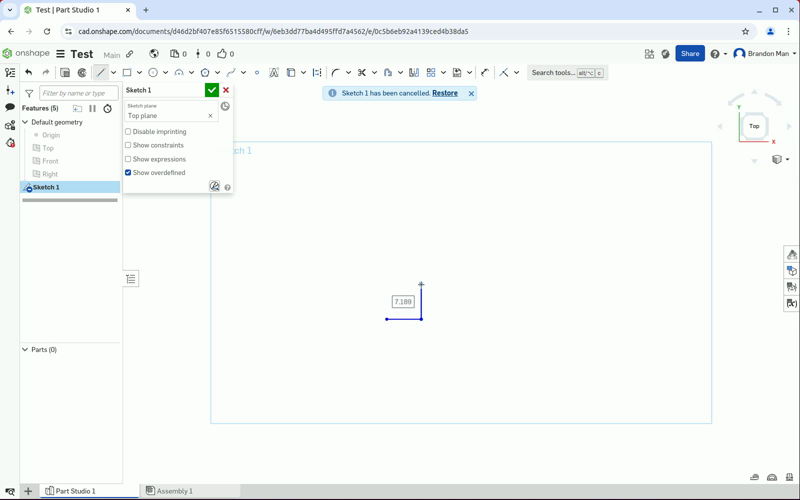
mouse_move(451, 284)
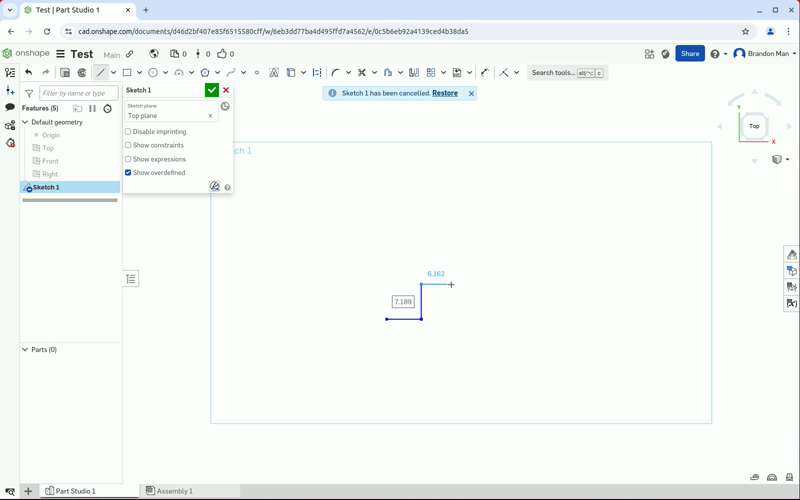
mouse_move(386, 284)
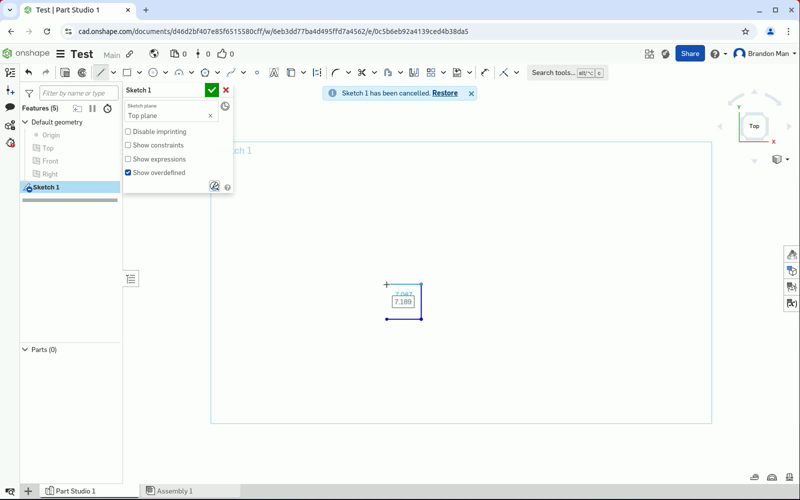
click(386, 284)
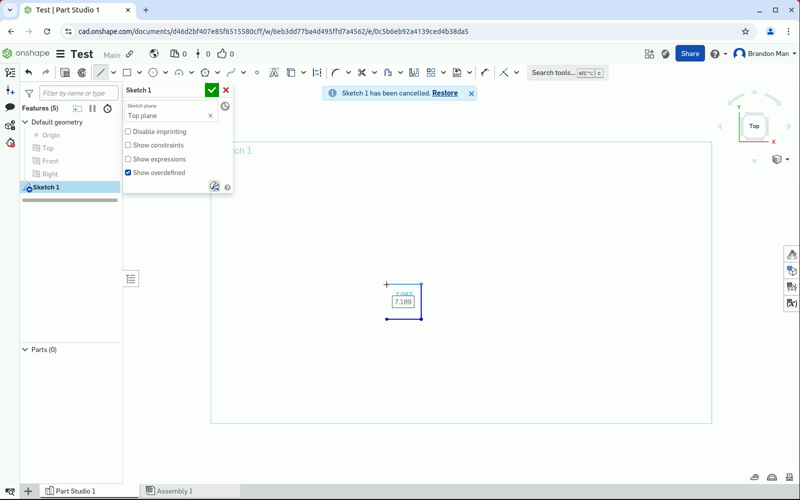
key_up(shift)
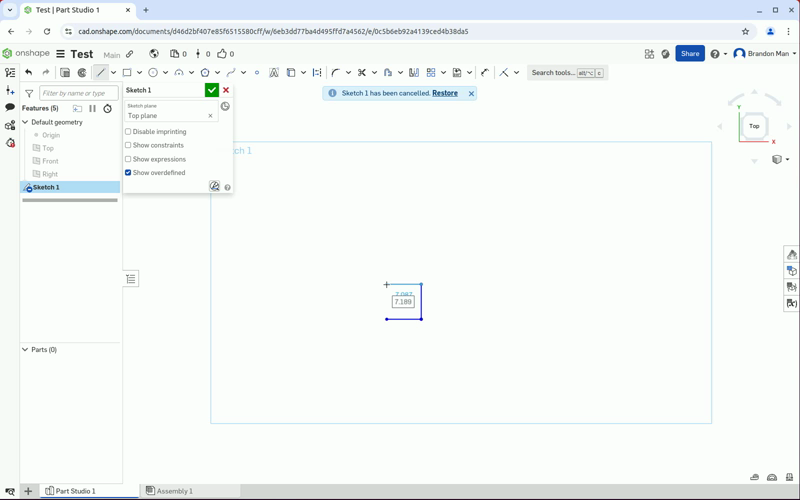
mouse_move(417, 284)
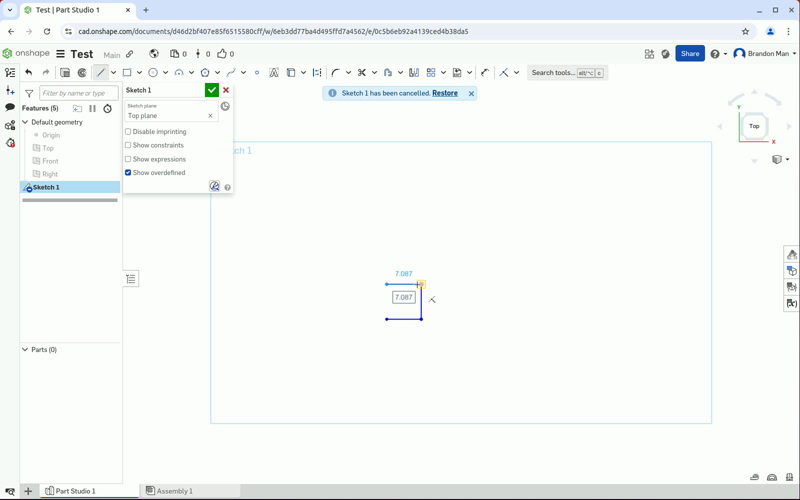
key_down(shift)
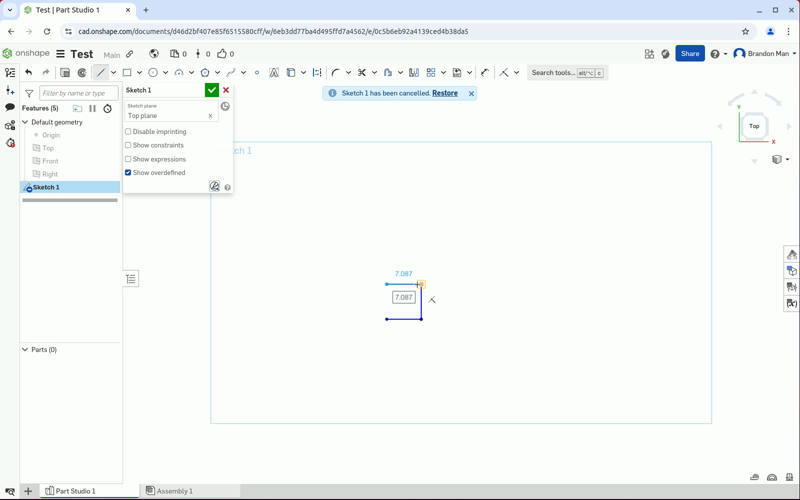
mouse_move(386, 319)
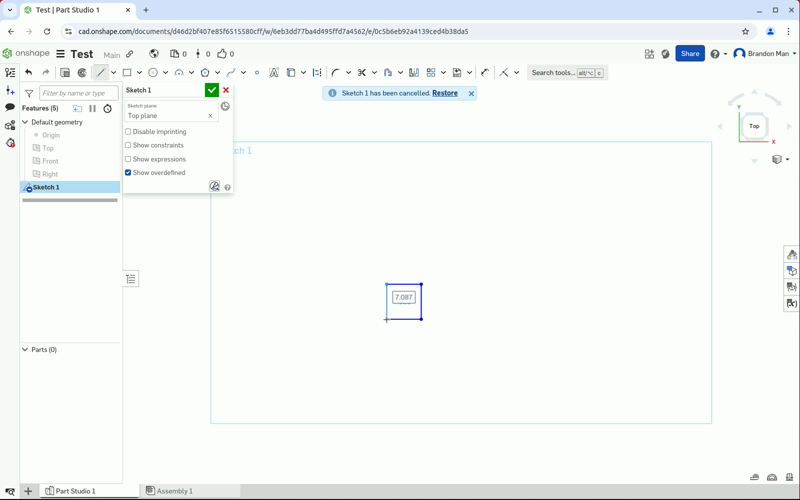
key_up(shift)
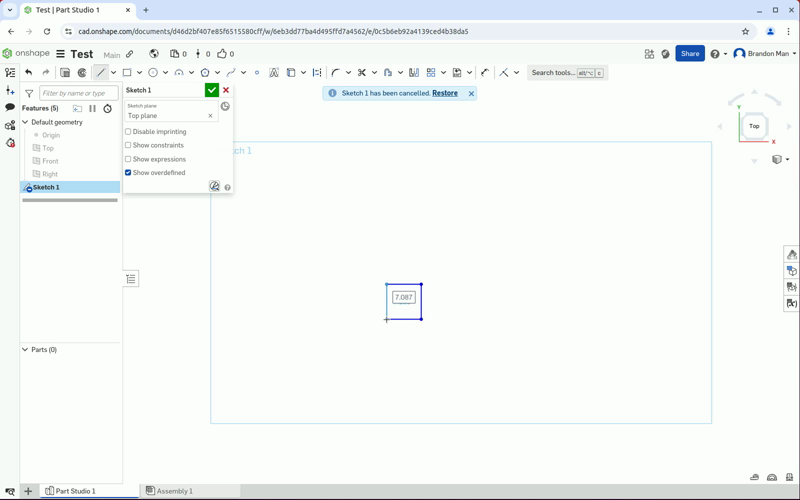
click(386, 319)
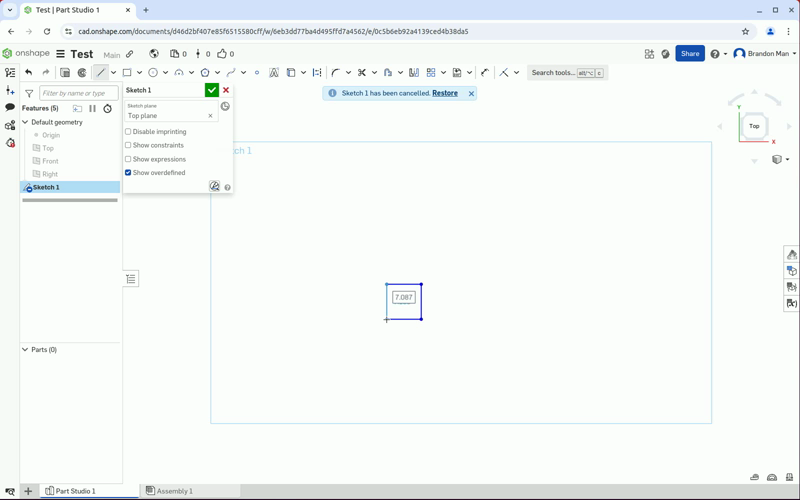
key(esc)
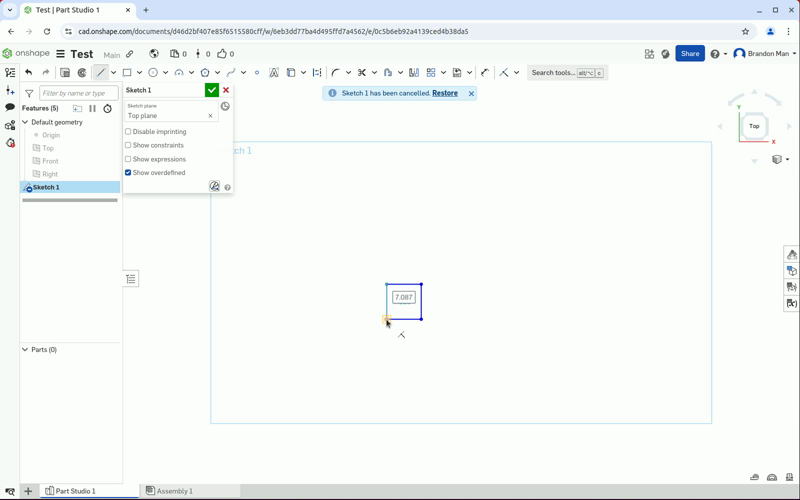
mouse_move(417, 294)
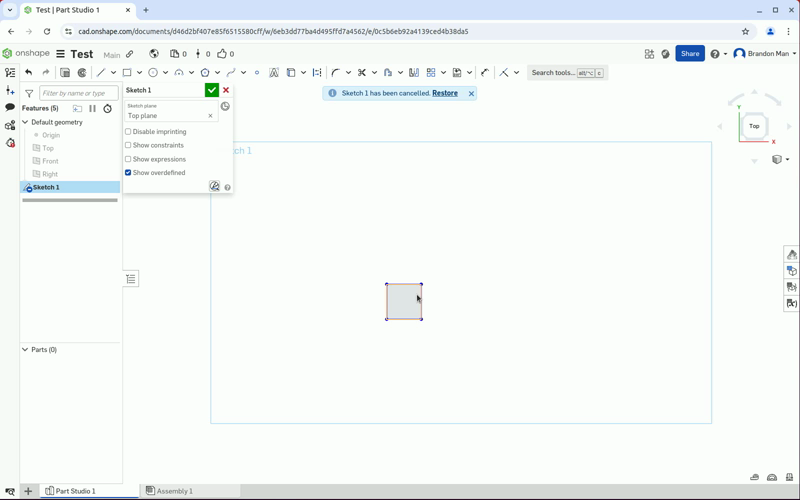
scroll(6)
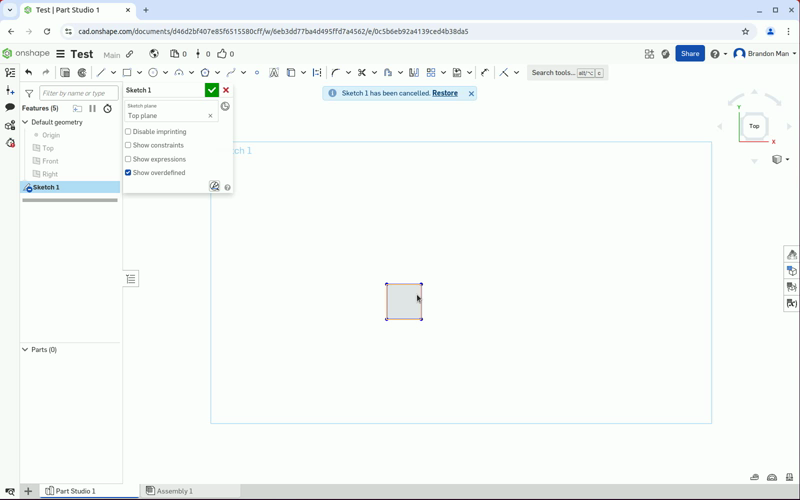
scroll(6)
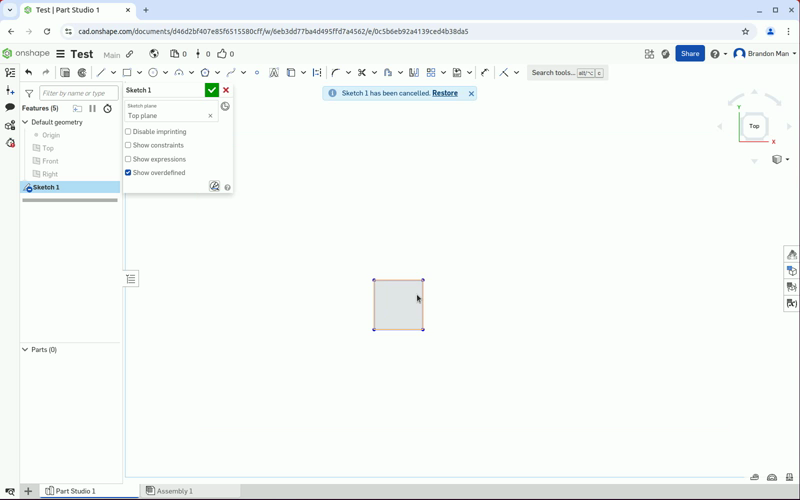
scroll(6)
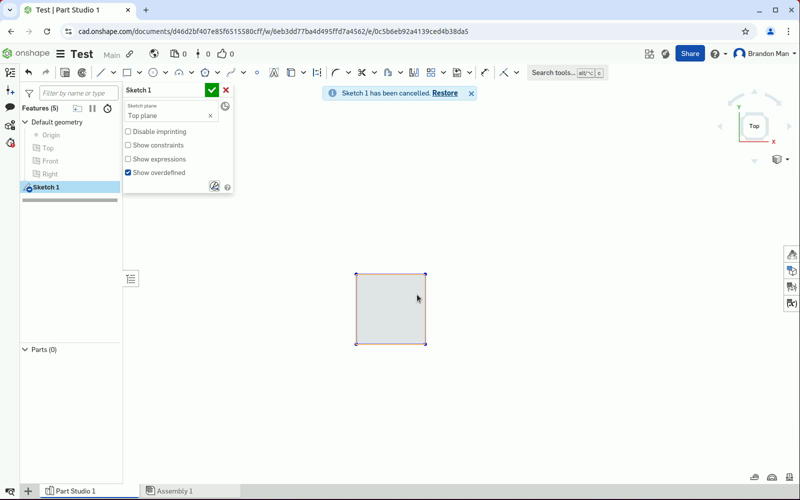
scroll(6)
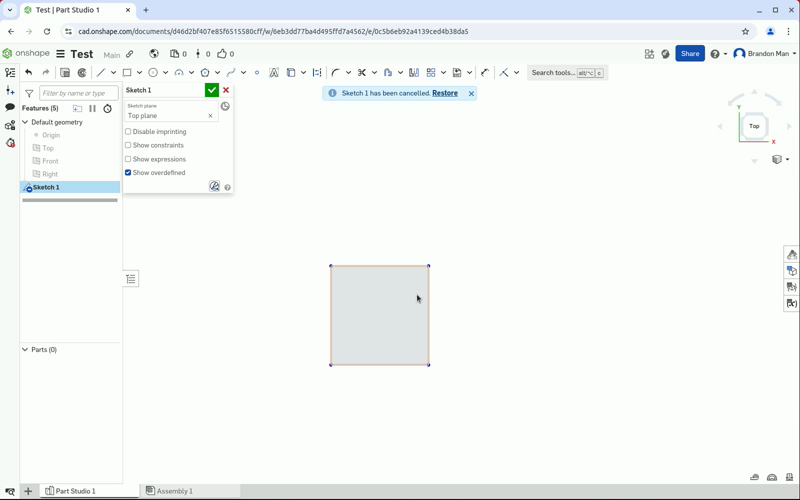
scroll(6)
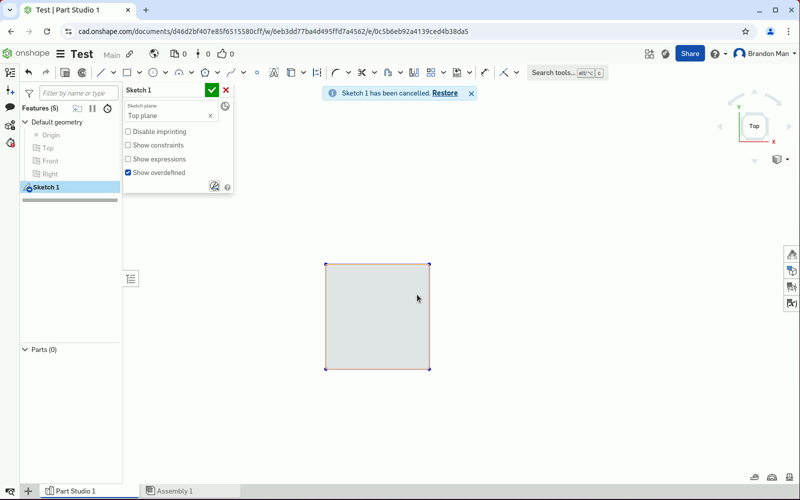
scroll(6)
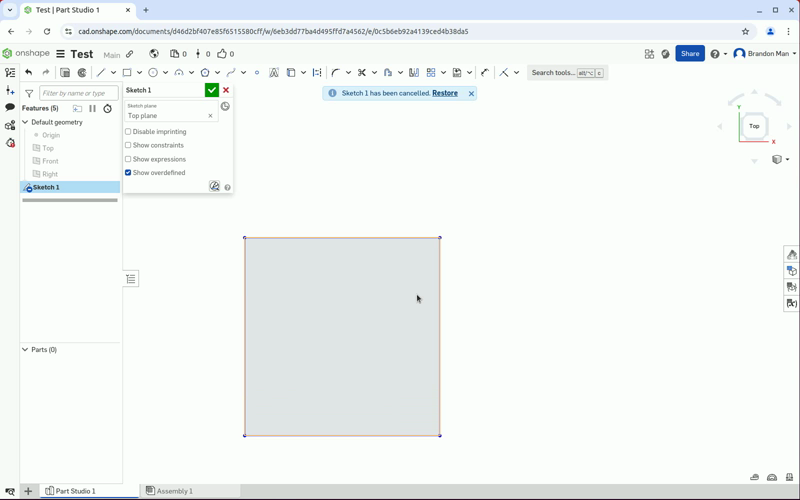
scroll(6)
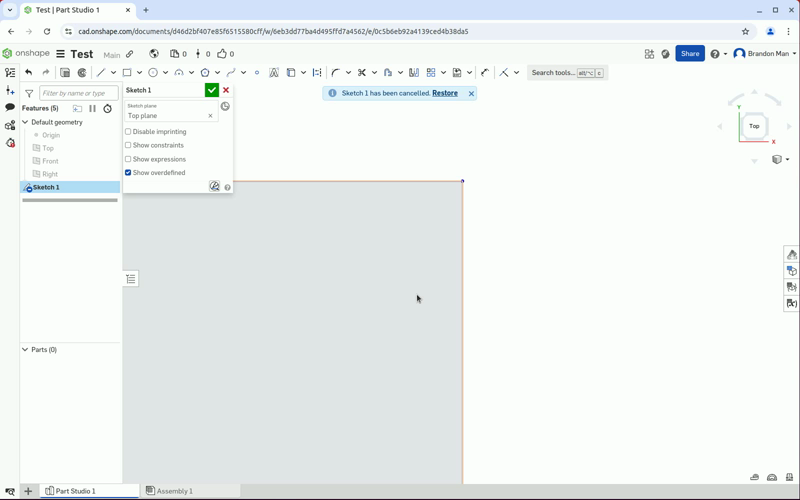
click(417, 294)
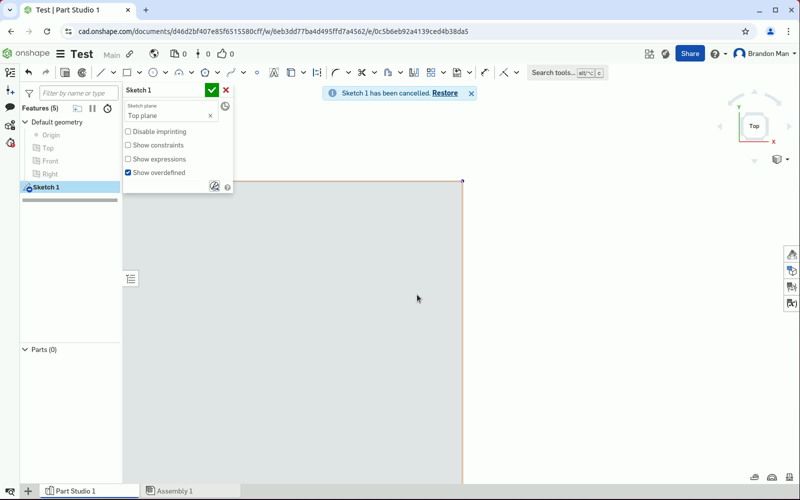
scroll(-6)
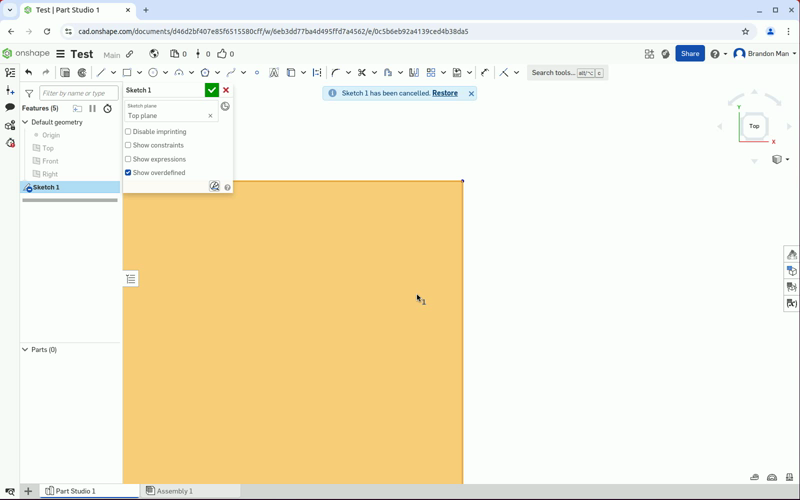
scroll(-6)
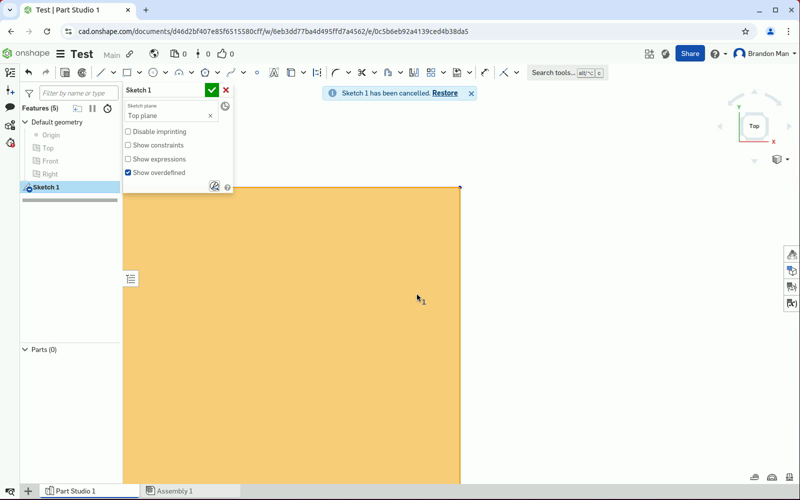
scroll(-6)
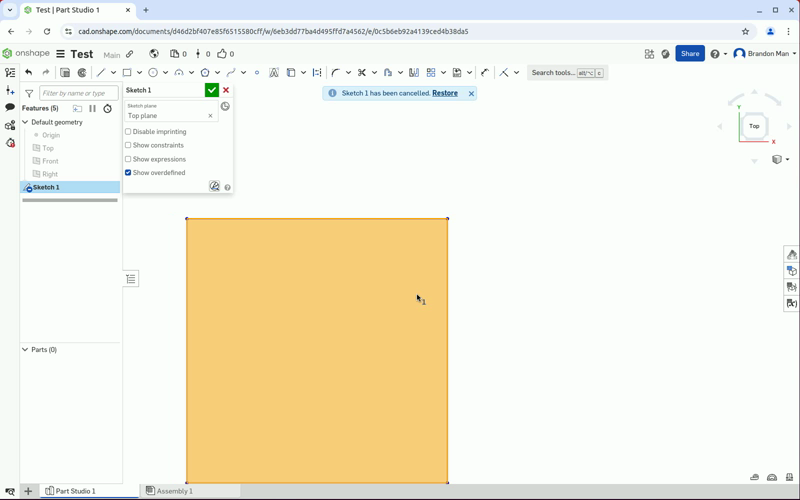
scroll(-6)
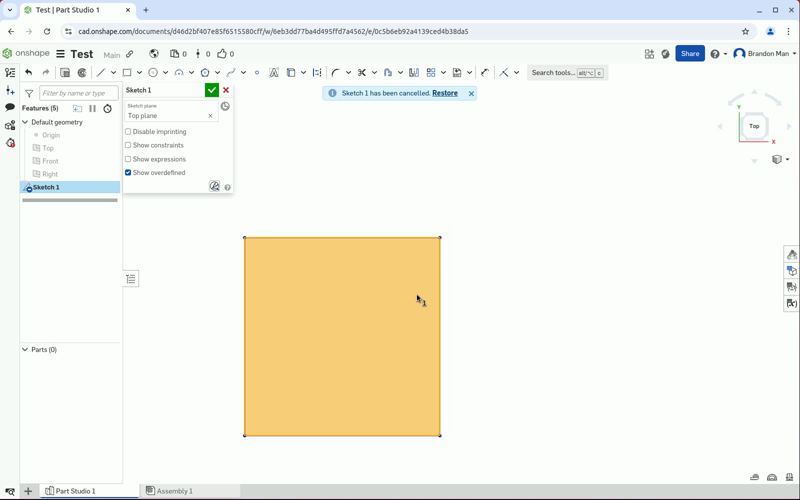
scroll(-6)
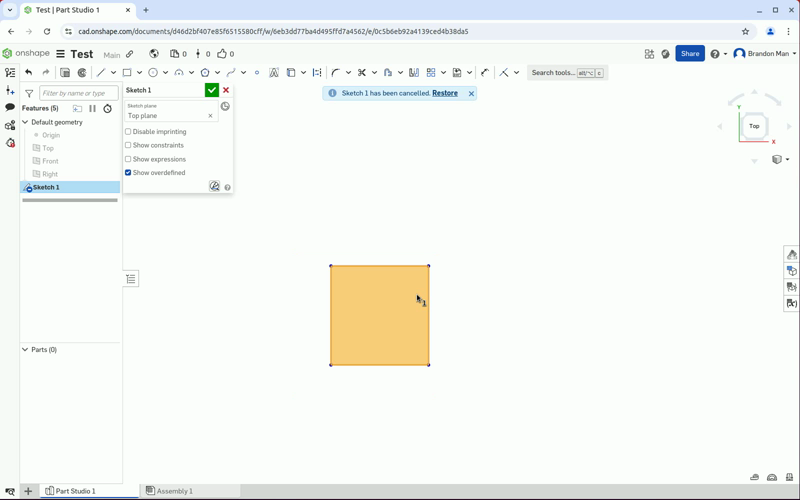
scroll(-6)
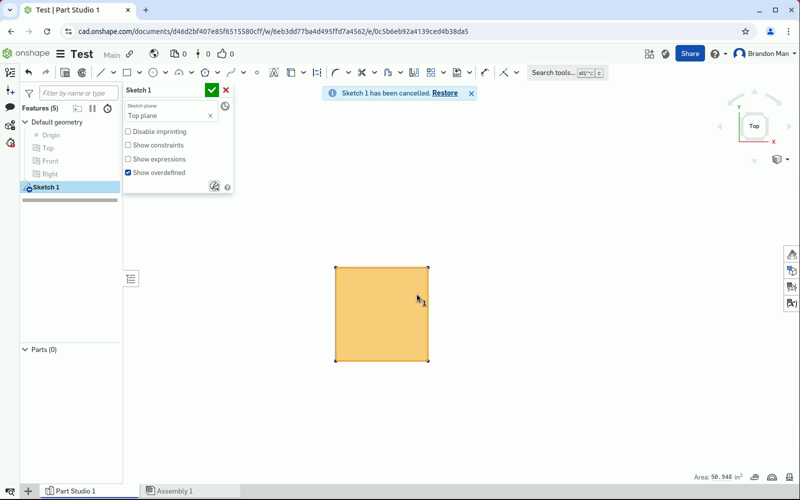
scroll(-6)
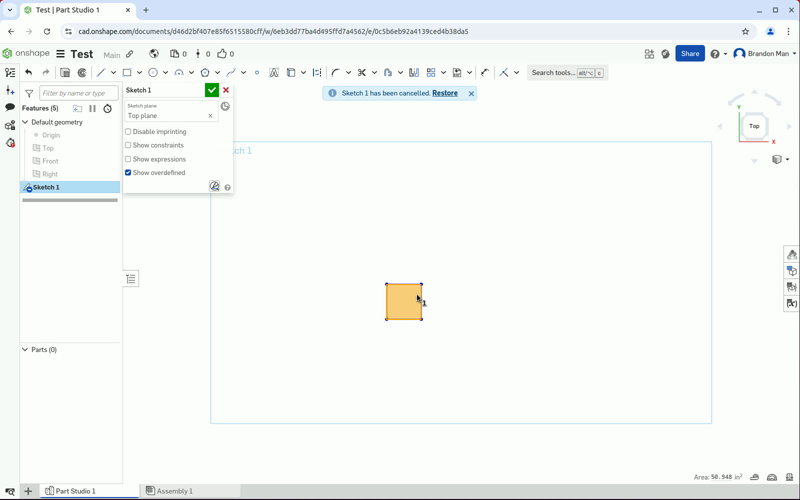
mouse_move(73, 352)
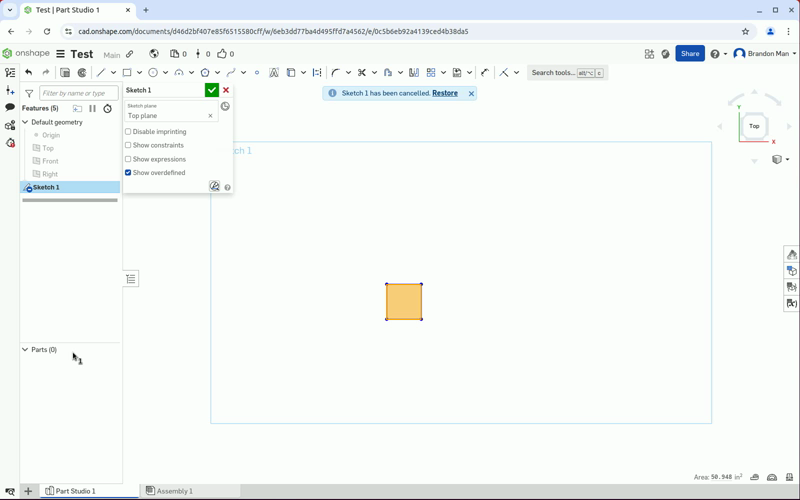
key(shift+y)
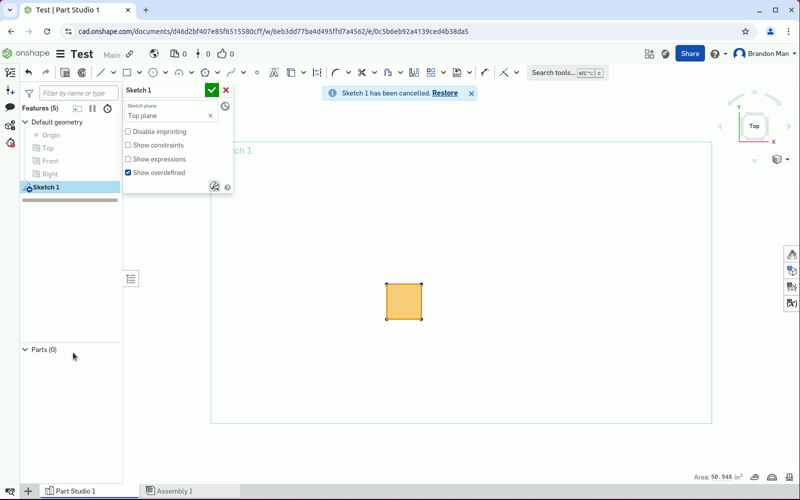
key(shift+e)
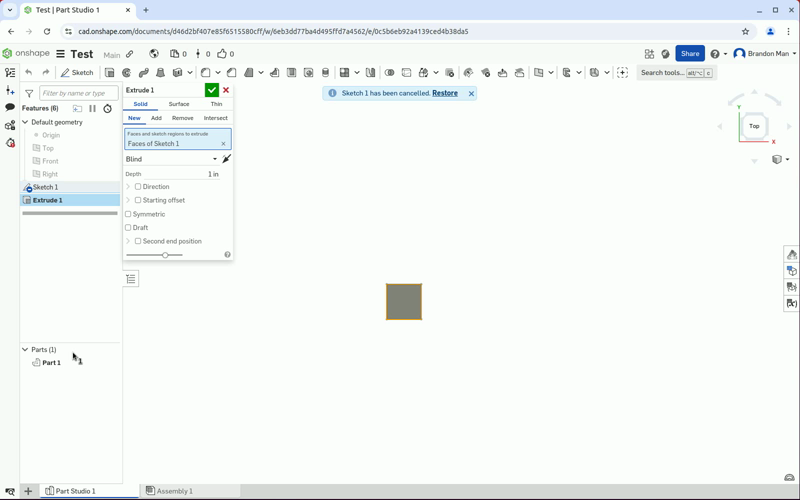
mouse_move(143, 106)
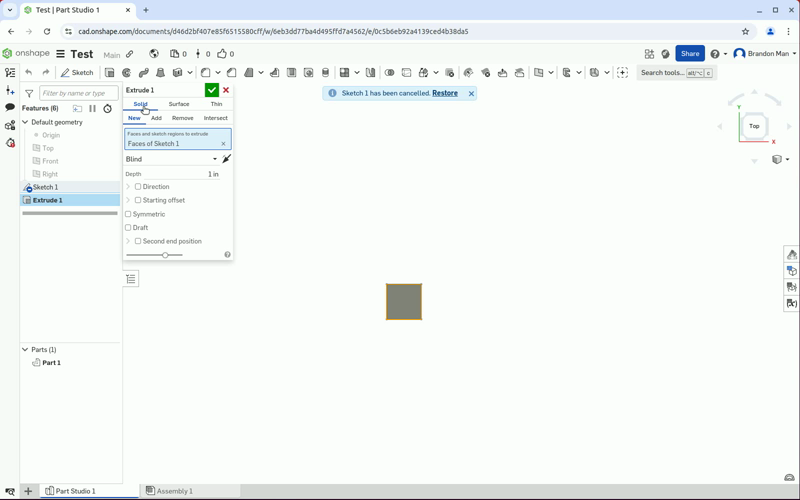
click(143, 106)
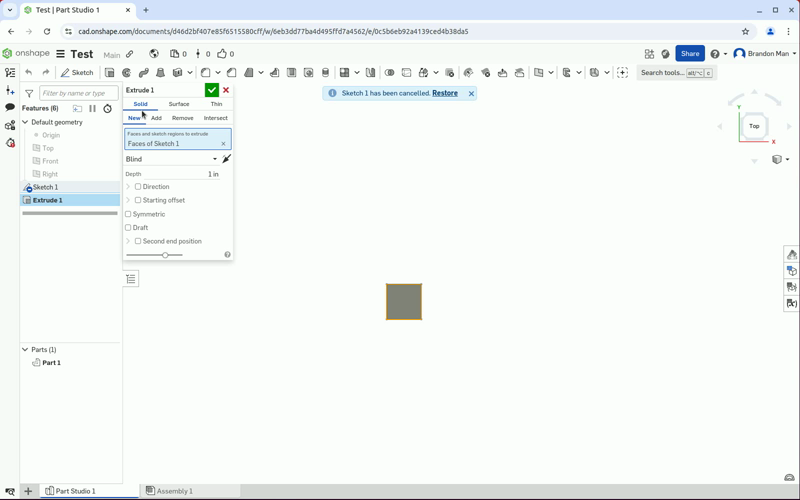
mouse_move(137, 120)
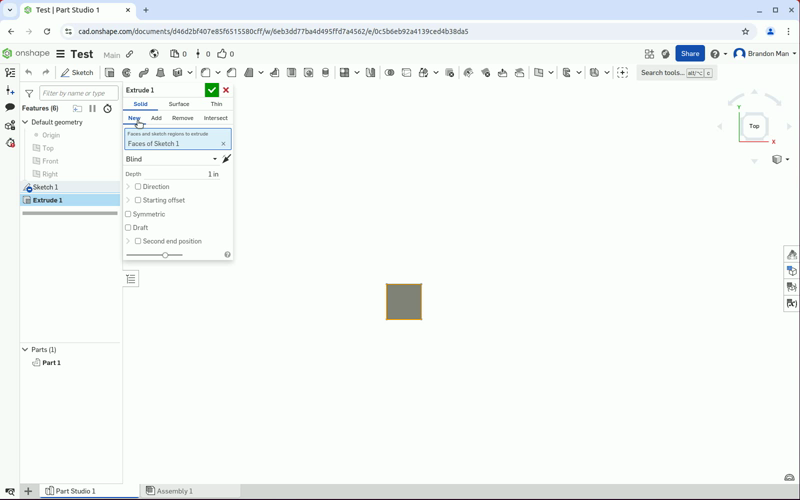
click(137, 120)
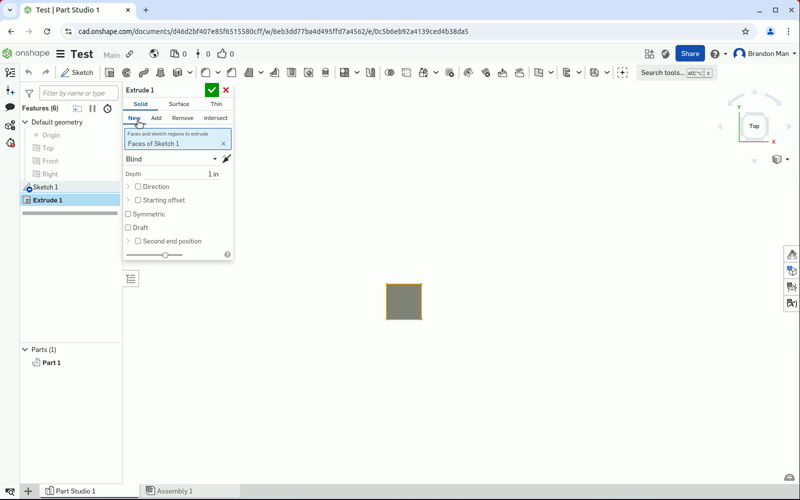
key(tab, 4)
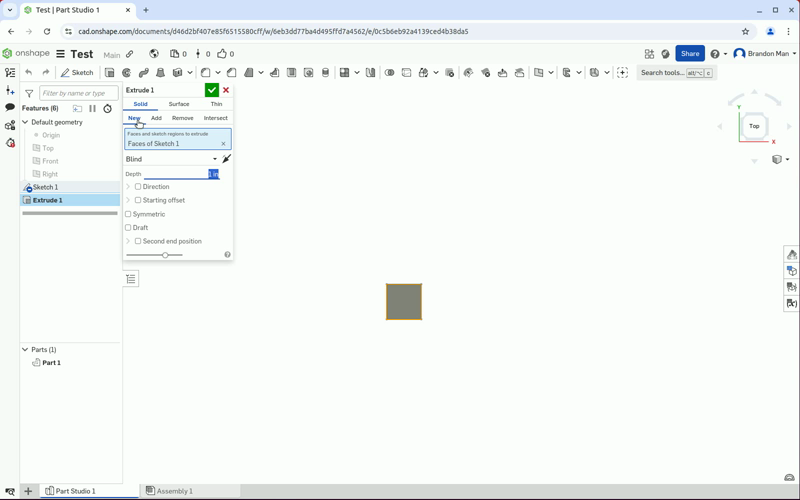
text(14.443)
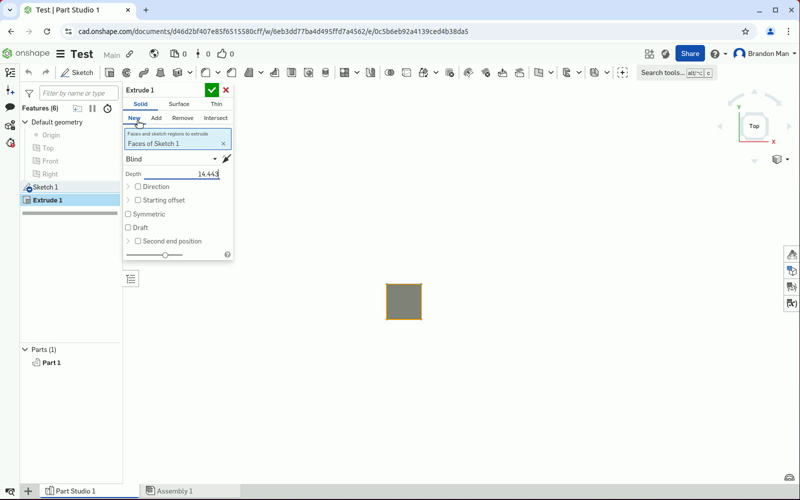
key(enter)
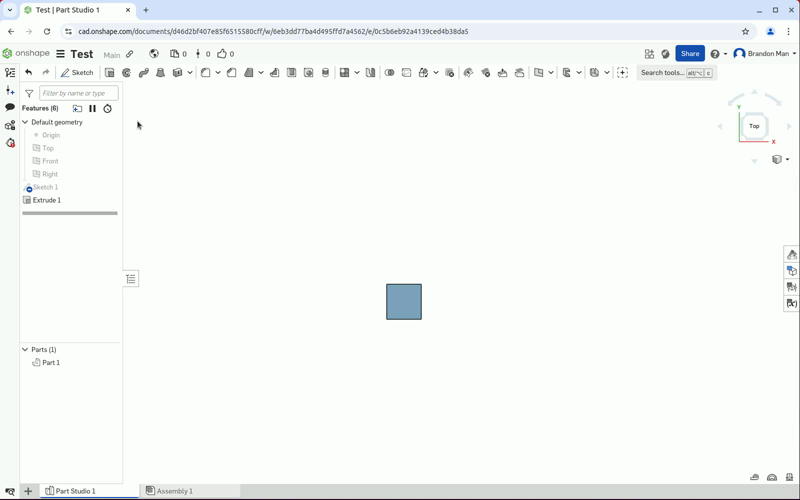
key(shift+h)
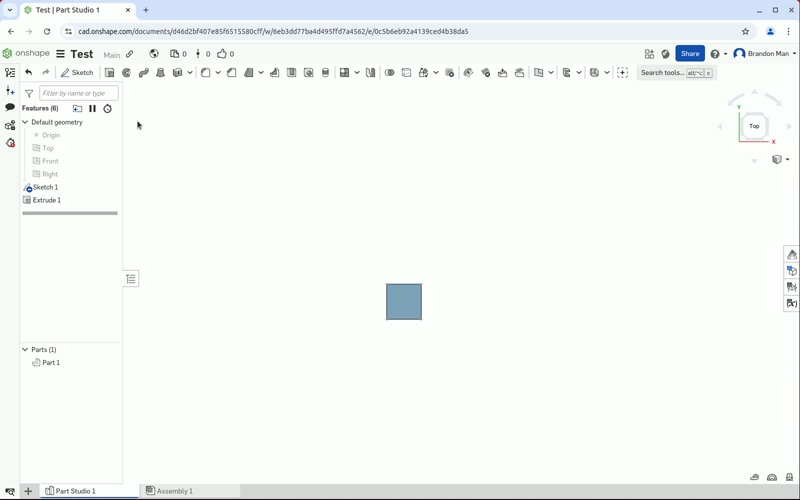
key(shift+h)
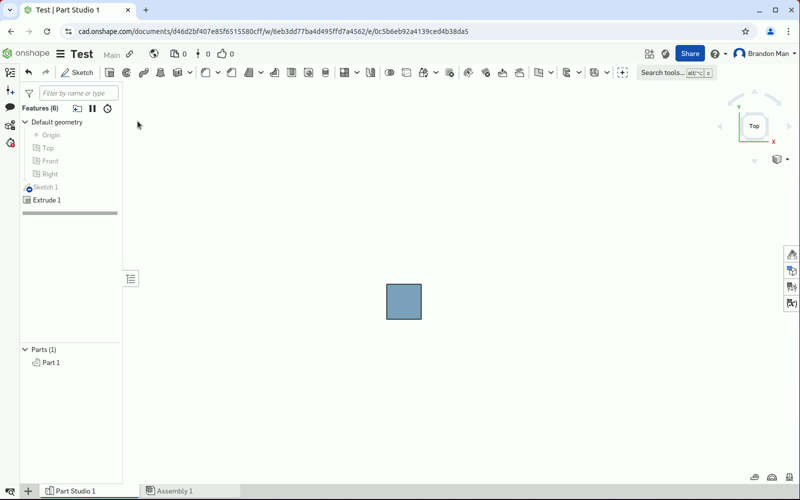
mouse_move(73, 189)
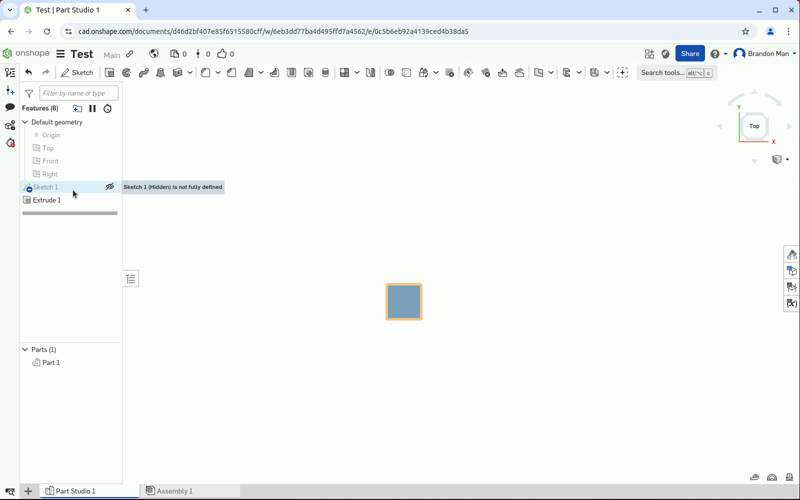
click(73, 189)
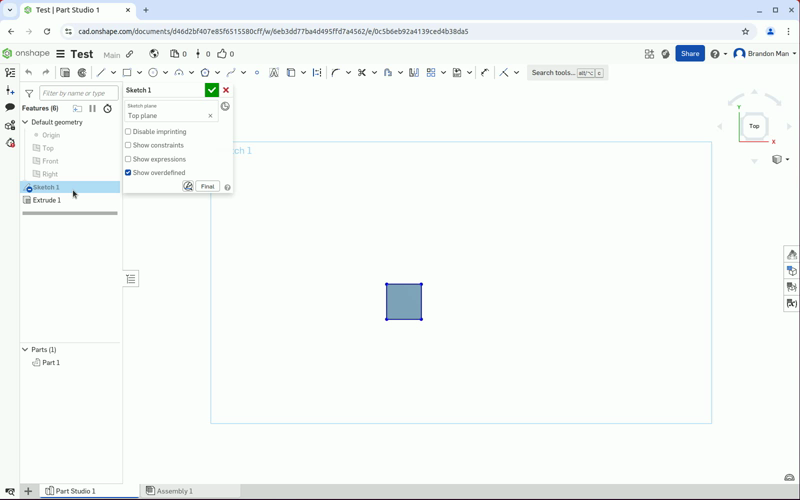
mouse_move(229, 92)
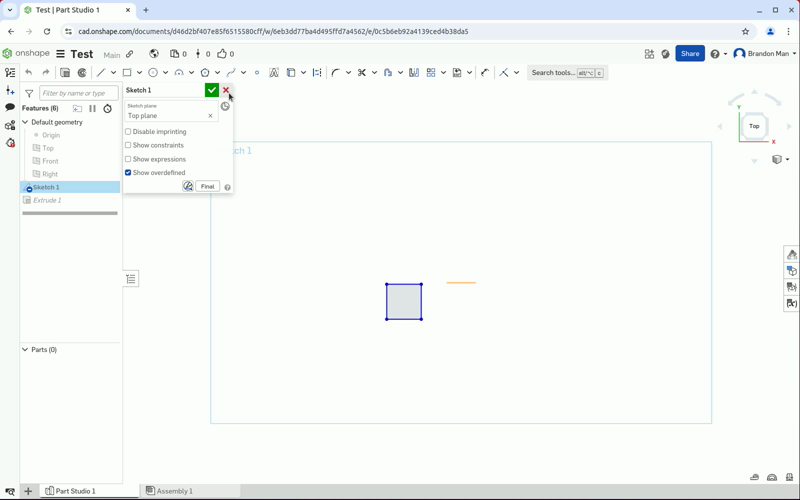
click(229, 92)
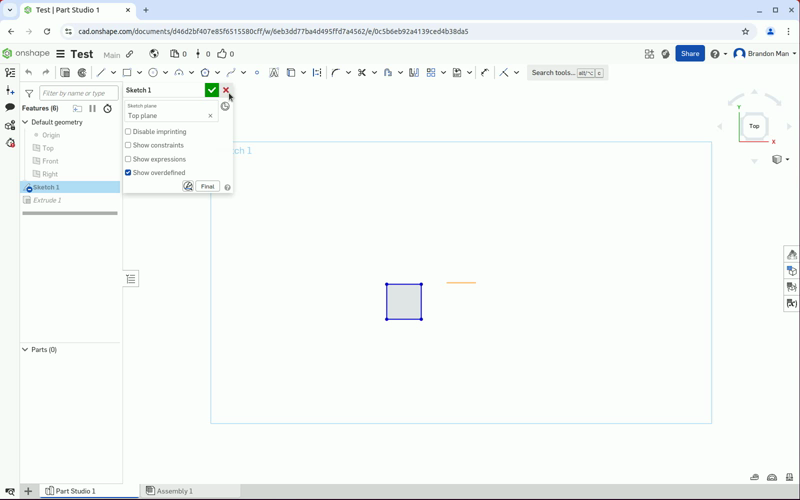
key(shift+s)
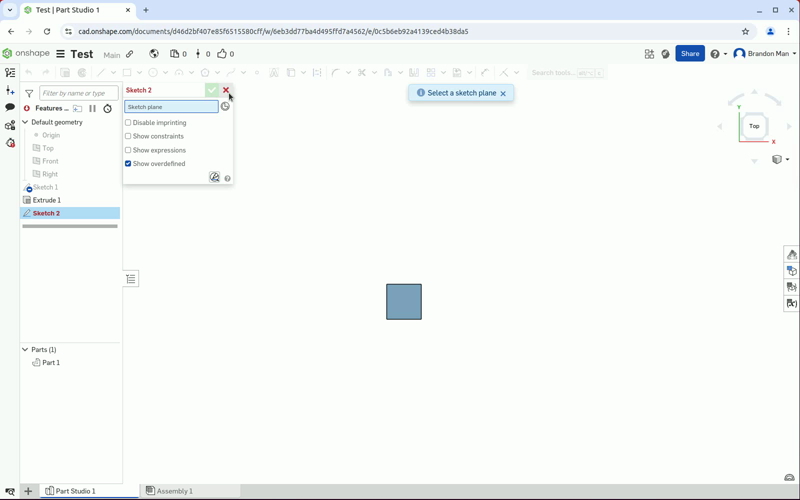
mouse_move(73, 150)
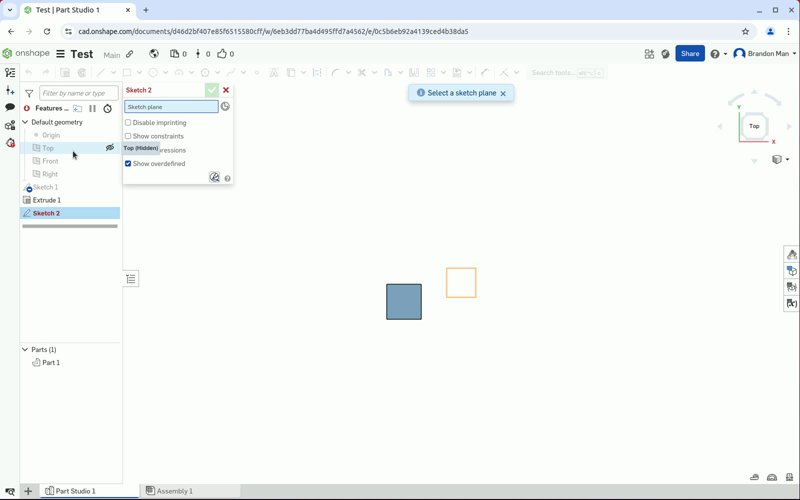
click(73, 150)
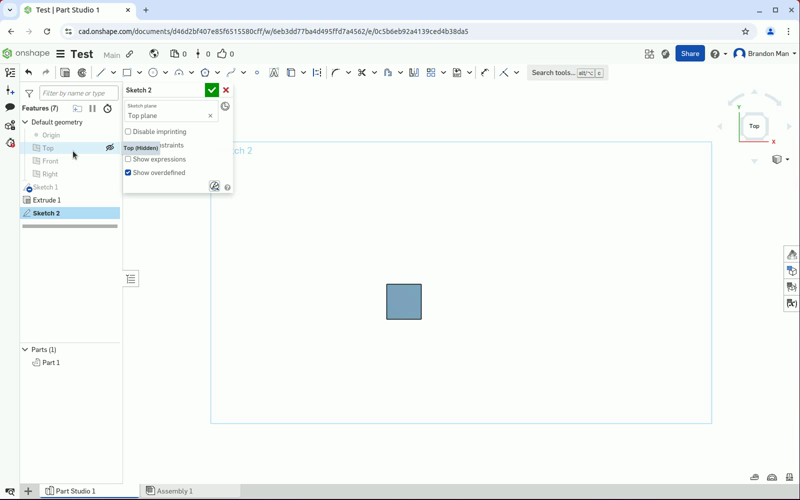
mouse_move(73, 352)
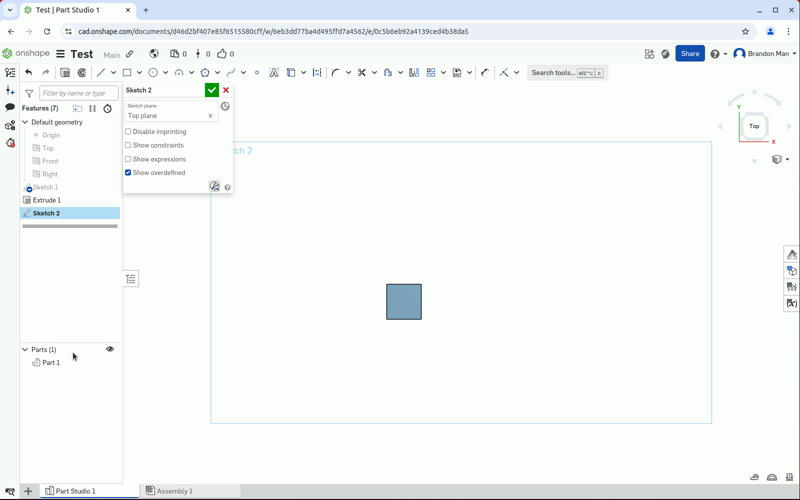
key(y)
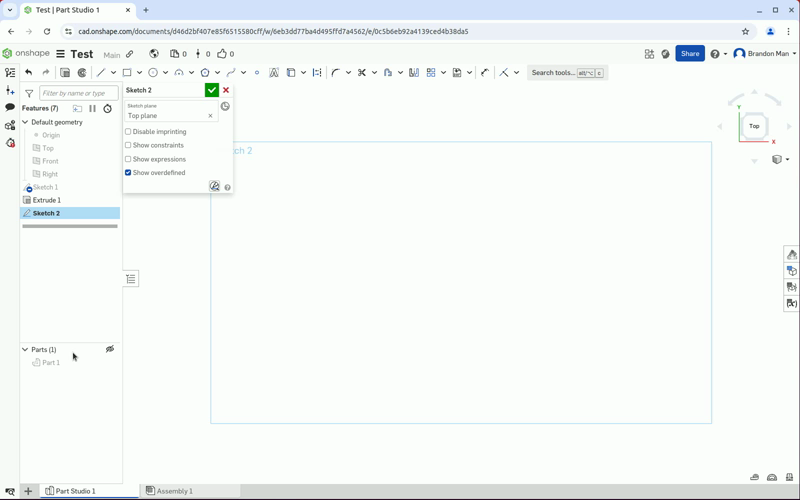
key(l)
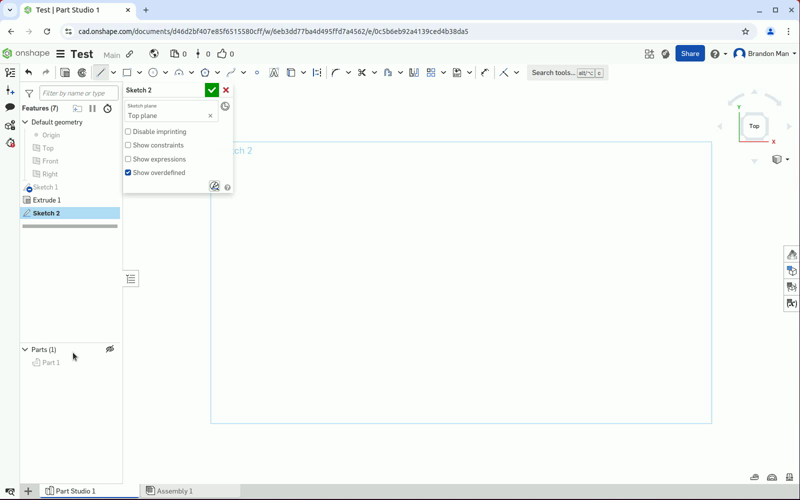
key_down(shift)
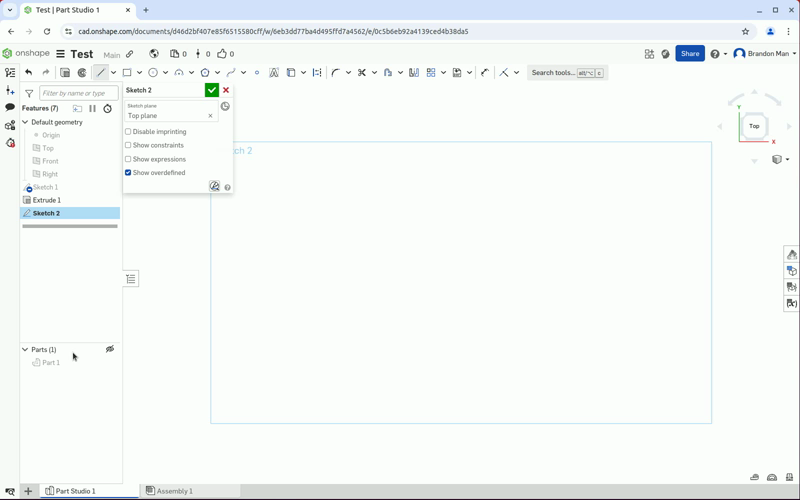
mouse_move(386, 239)
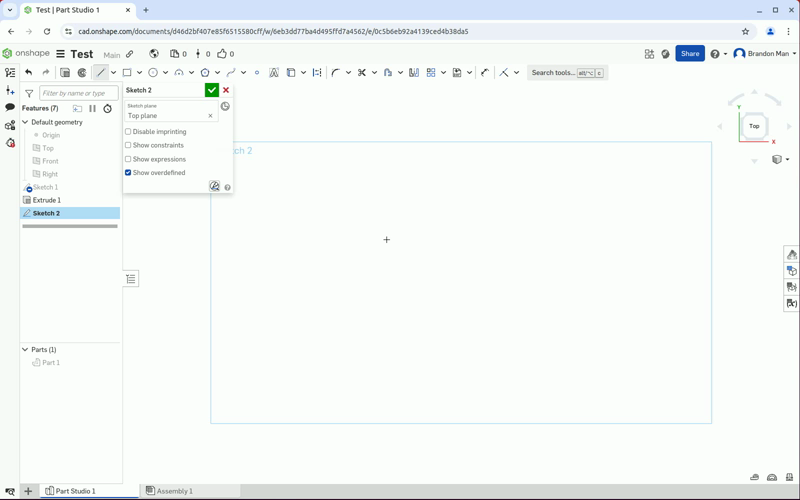
click(386, 239)
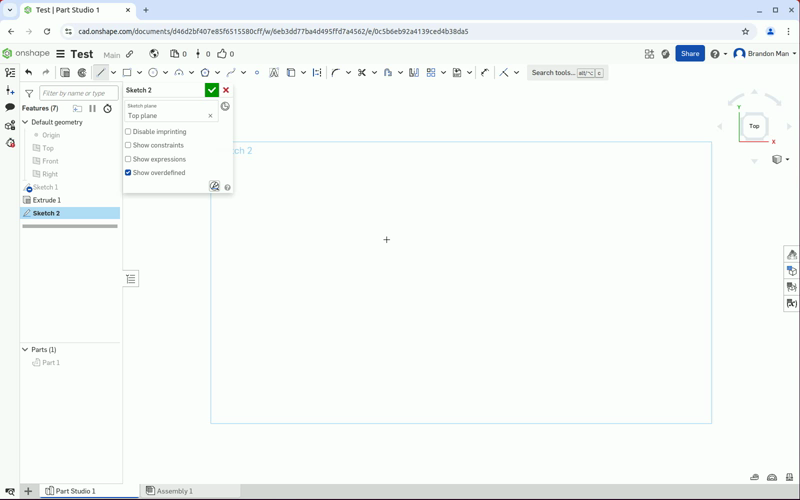
key_up(shift)
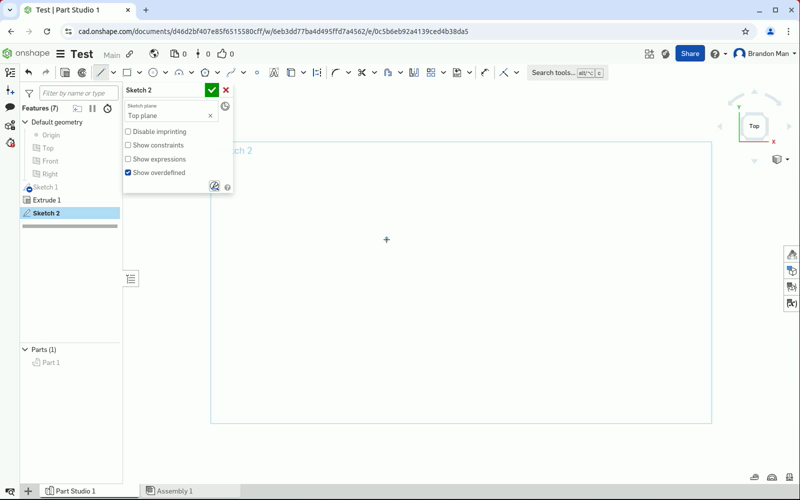
key_down(shift)
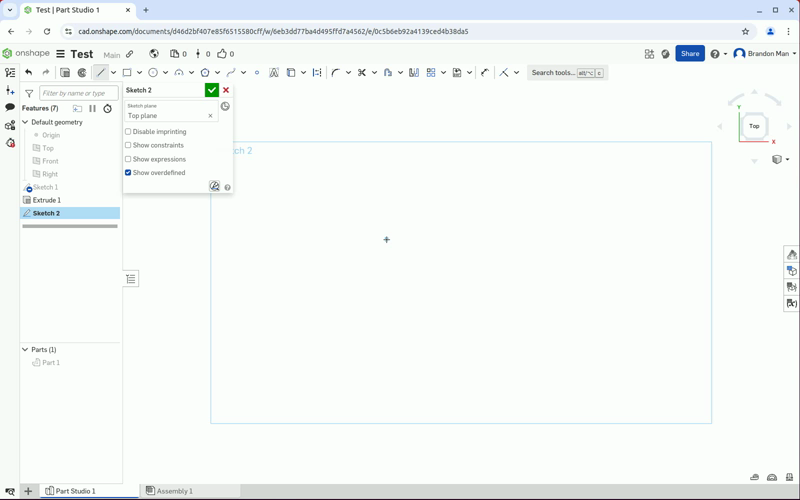
mouse_move(417, 239)
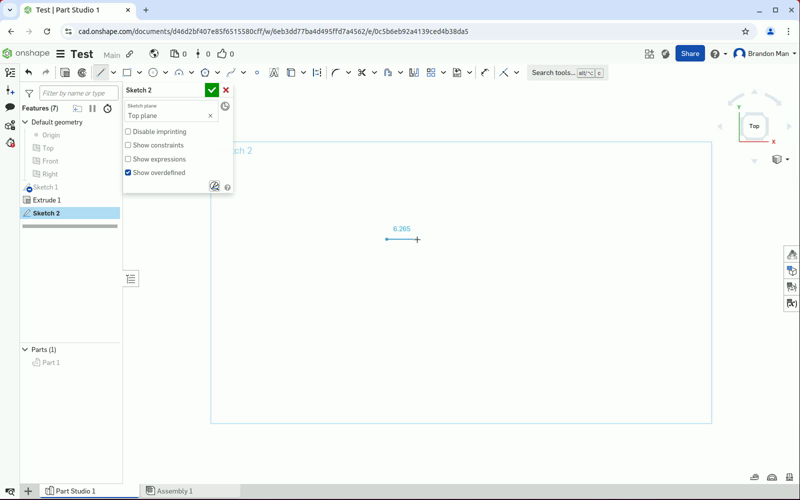
mouse_move(420, 239)
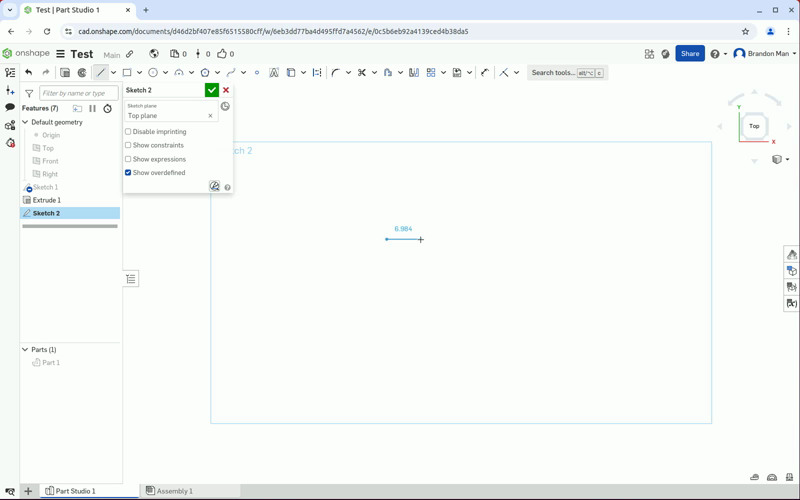
click(420, 239)
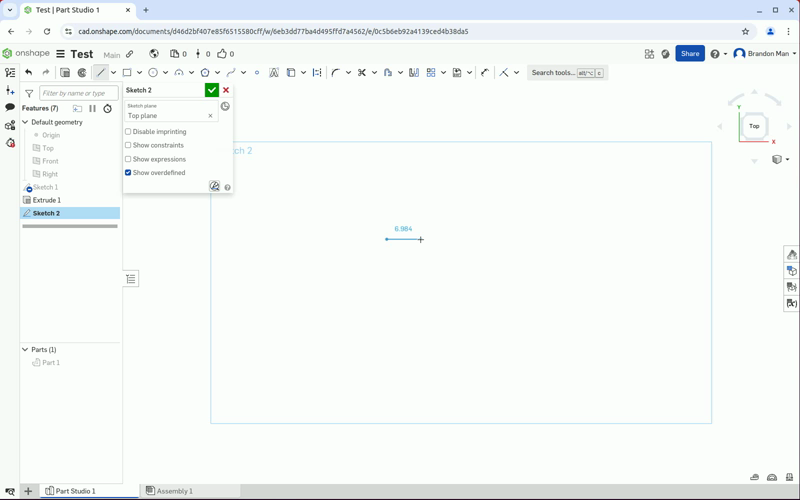
key_up(shift)
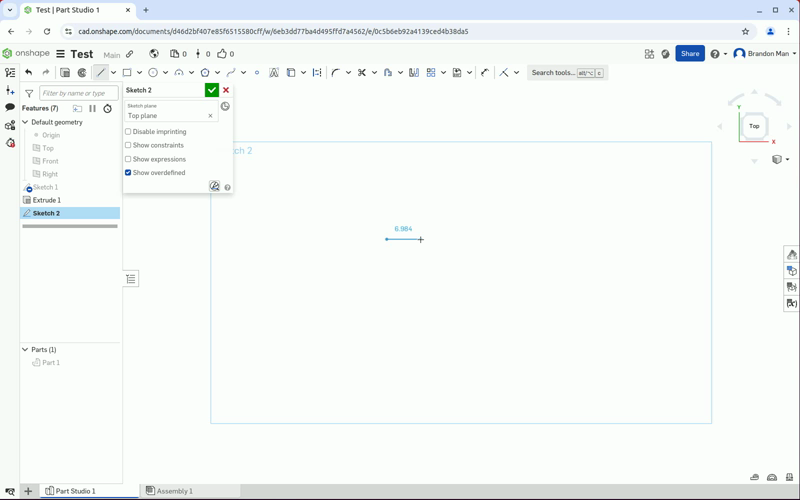
key_down(shift)
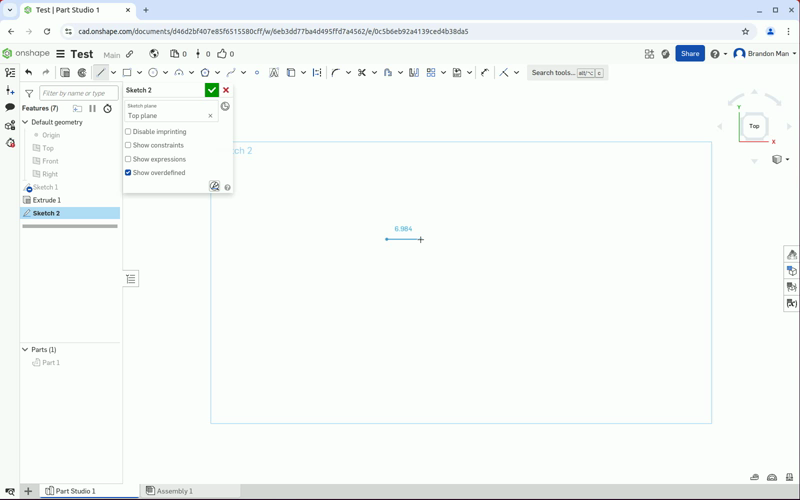
mouse_move(450, 239)
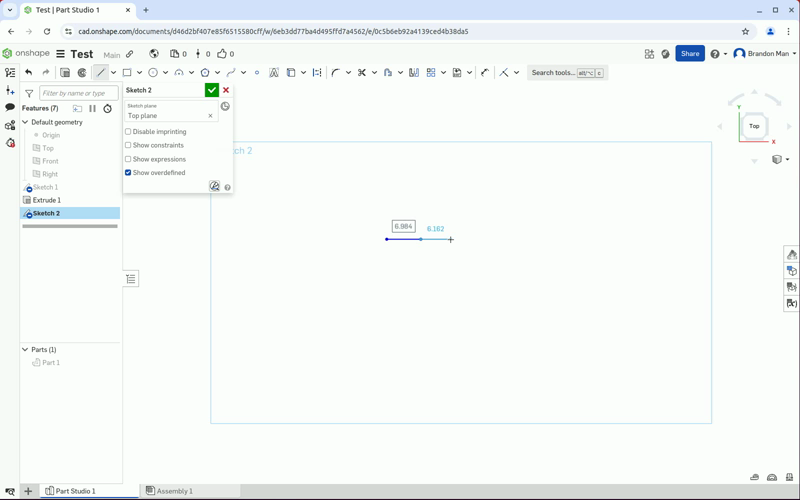
mouse_move(455, 239)
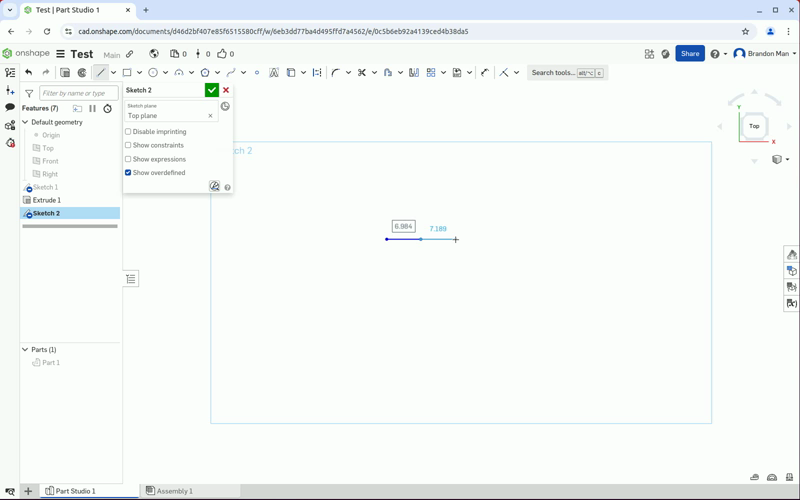
click(455, 239)
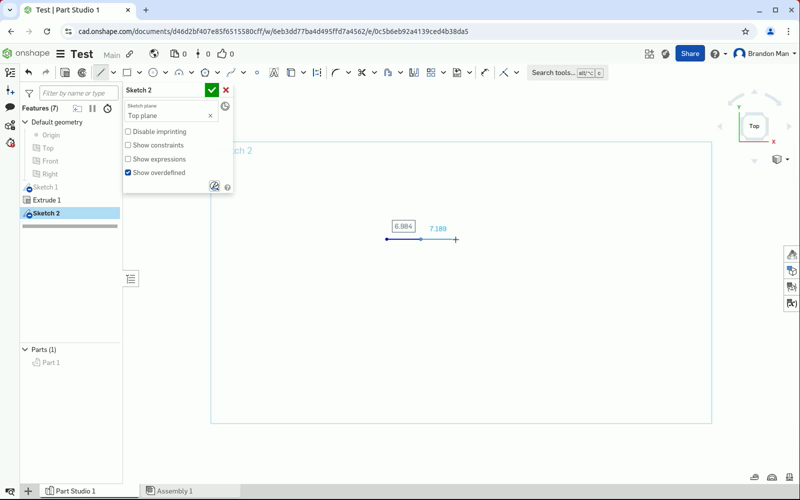
key_up(shift)
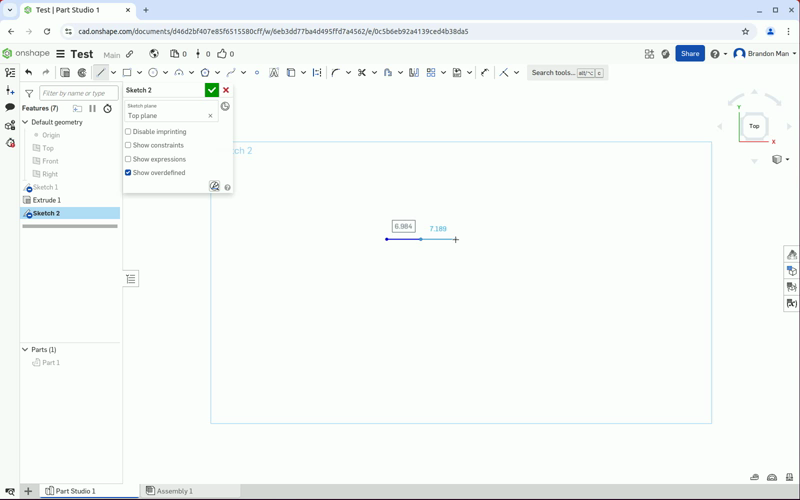
key_down(shift)
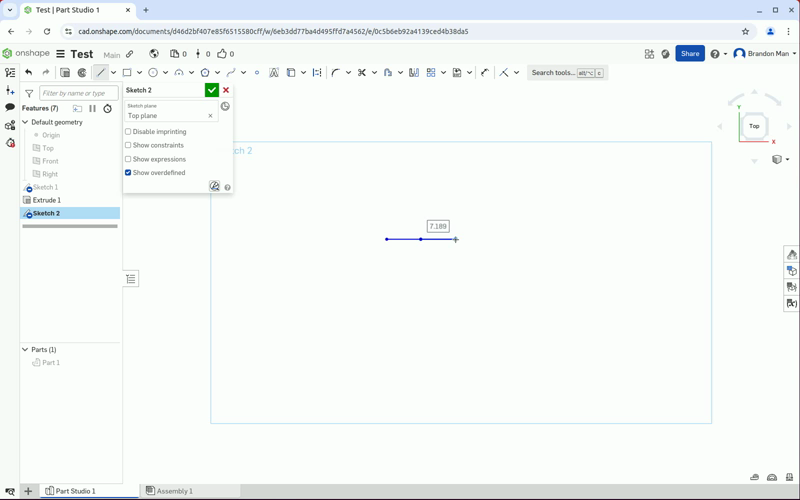
mouse_move(485, 239)
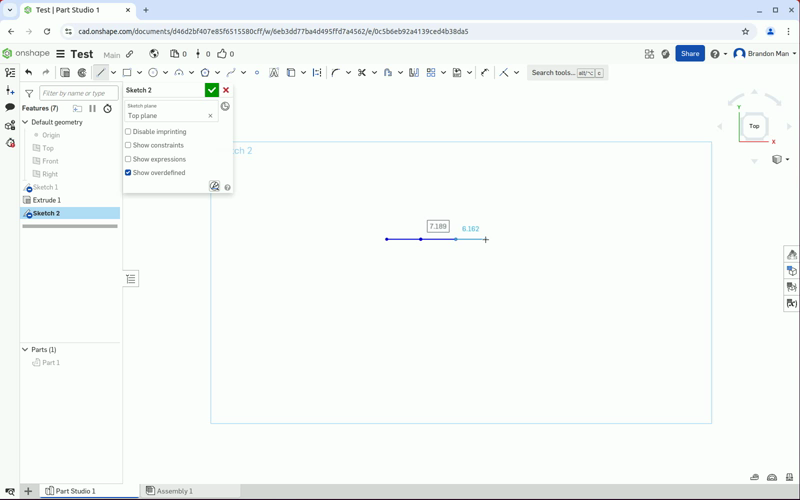
mouse_move(455, 205)
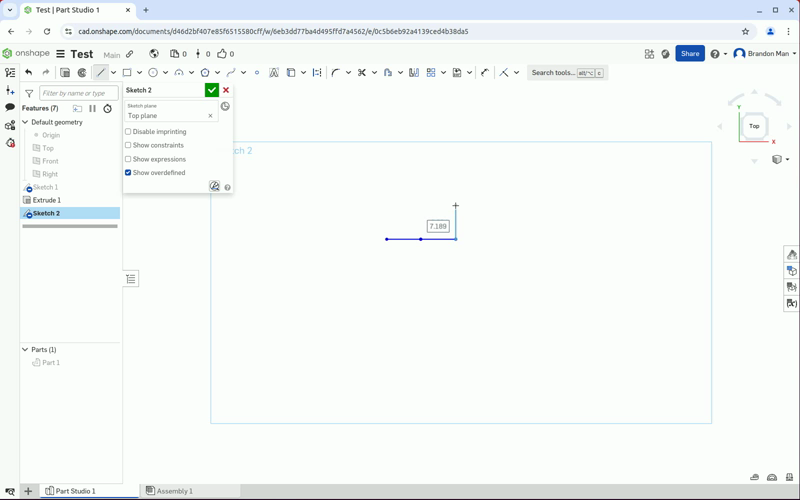
click(455, 205)
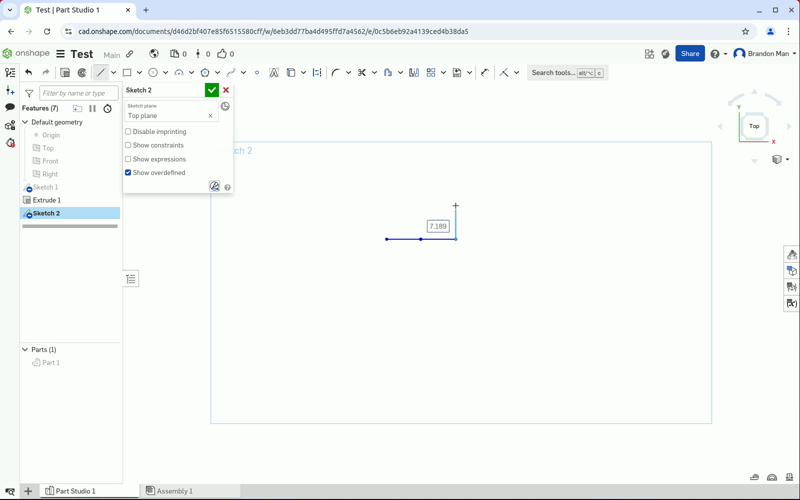
key_up(shift)
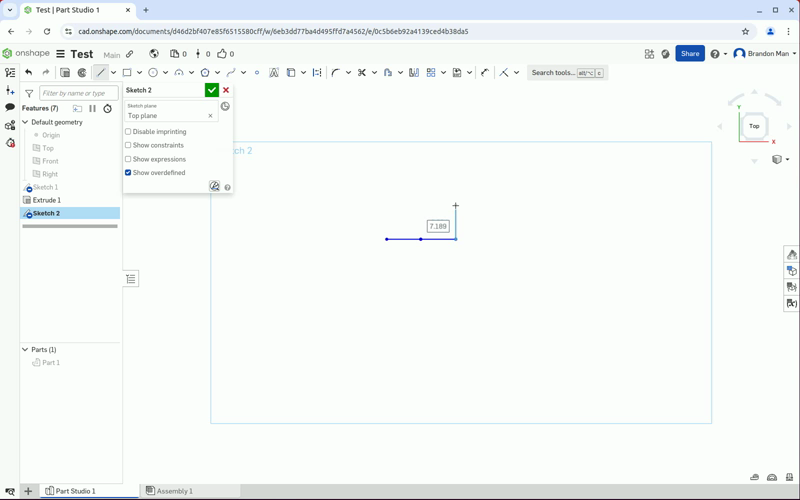
key_down(shift)
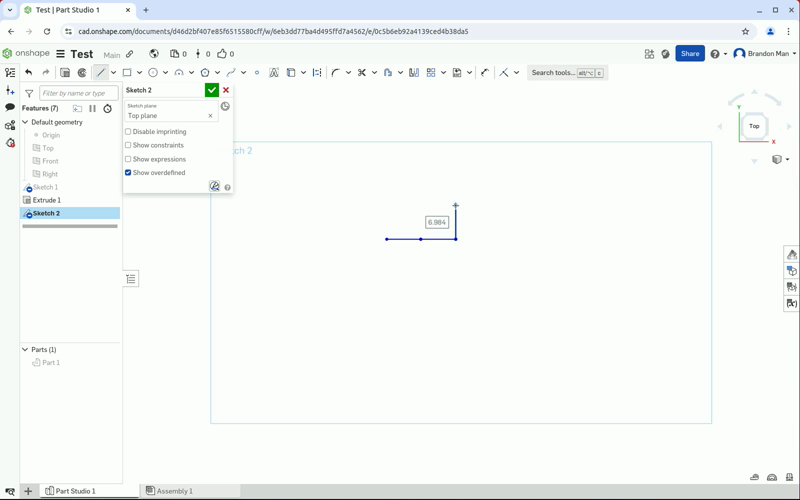
mouse_move(485, 205)
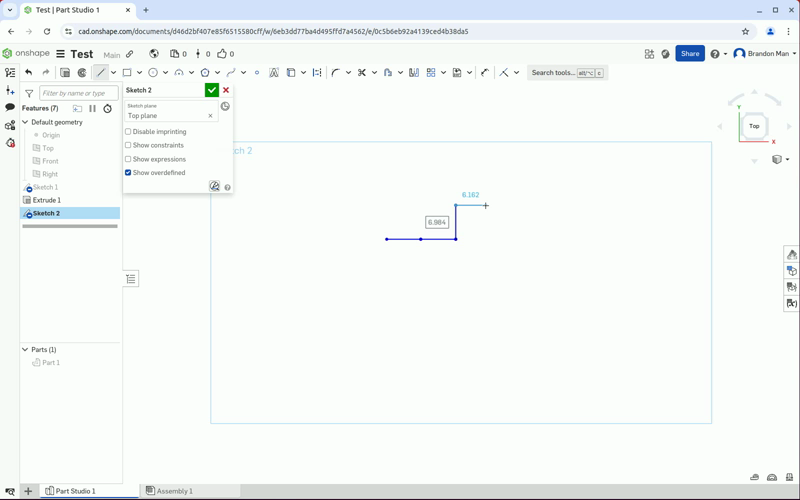
mouse_move(455, 170)
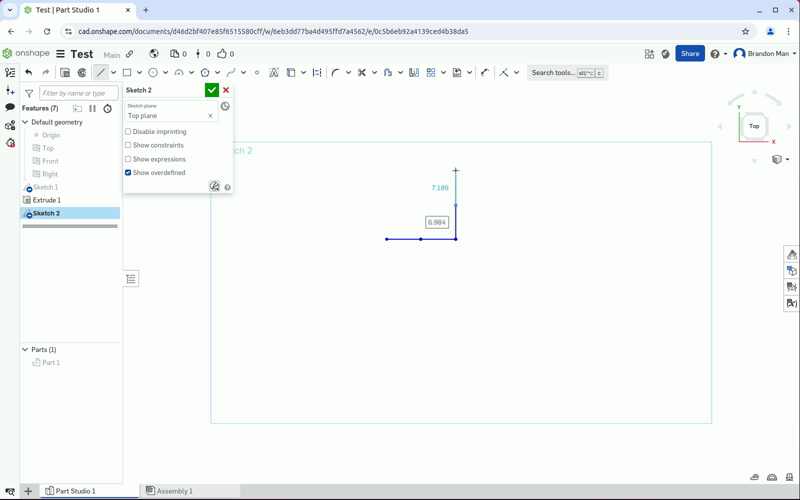
click(455, 170)
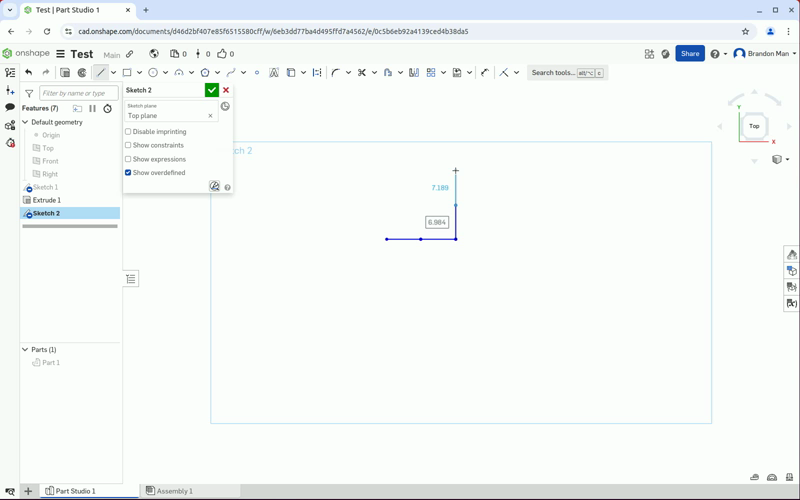
key_up(shift)
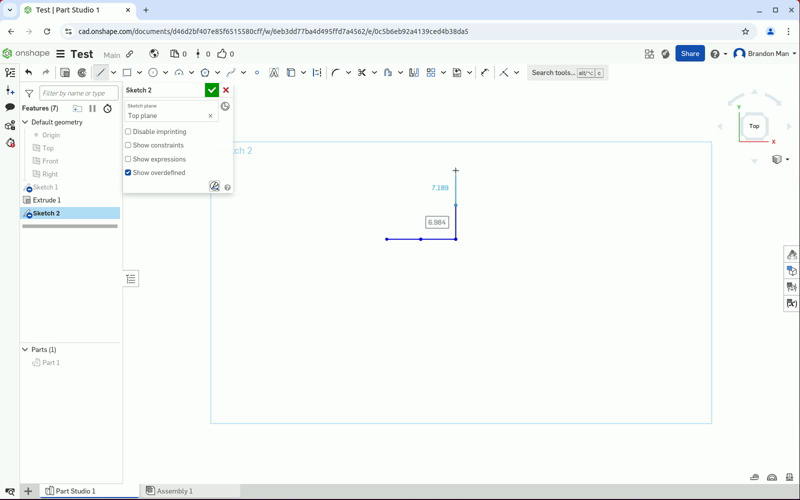
key_down(shift)
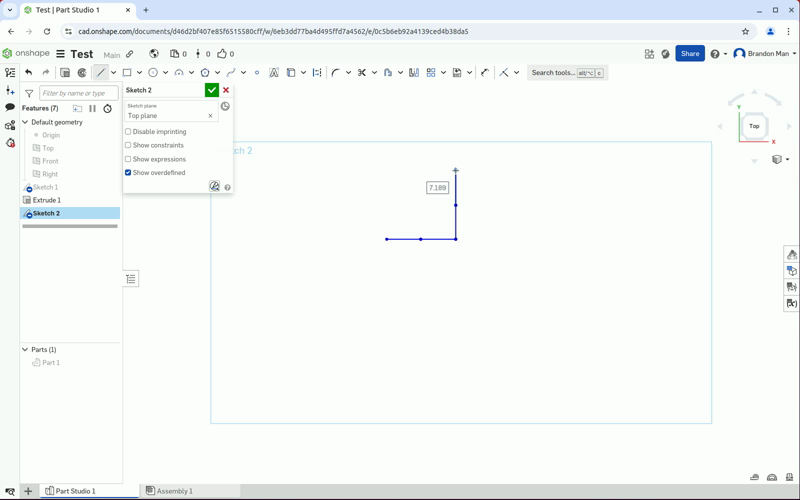
mouse_move(386, 170)
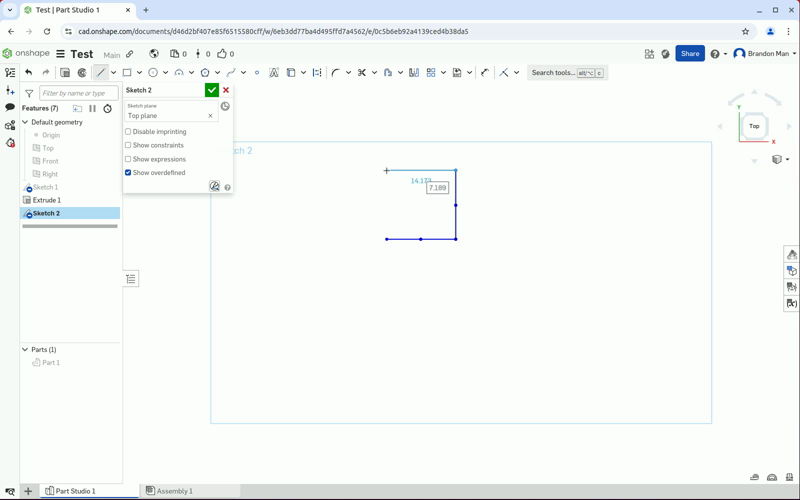
click(386, 170)
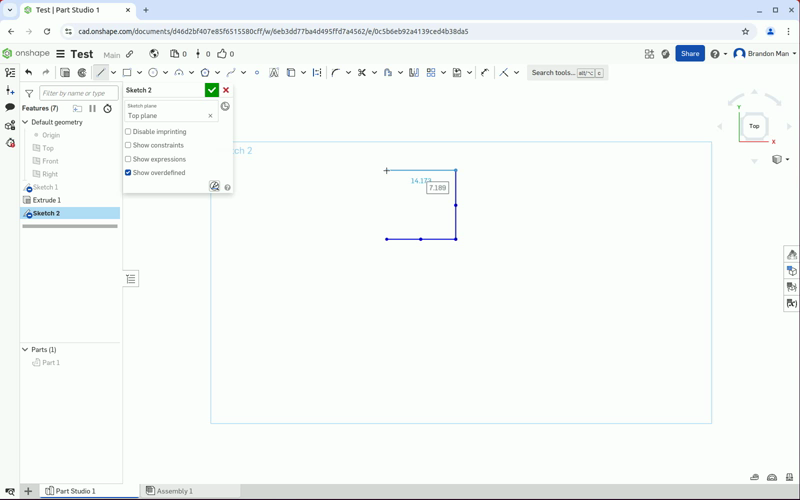
key_up(shift)
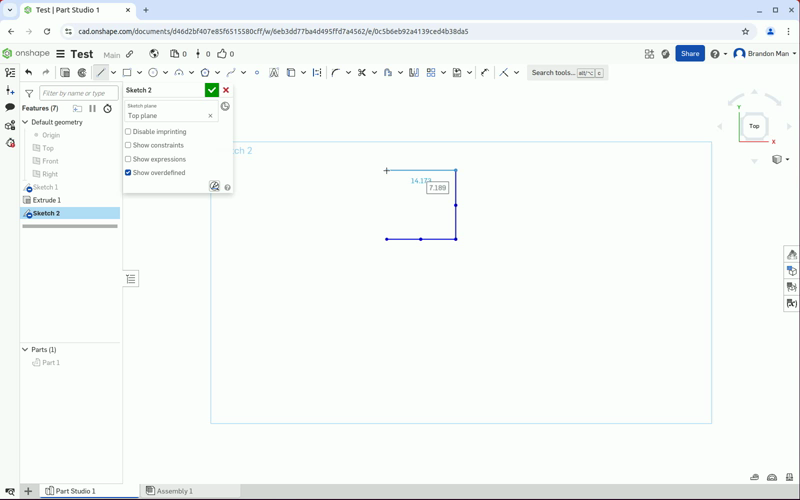
key_down(shift)
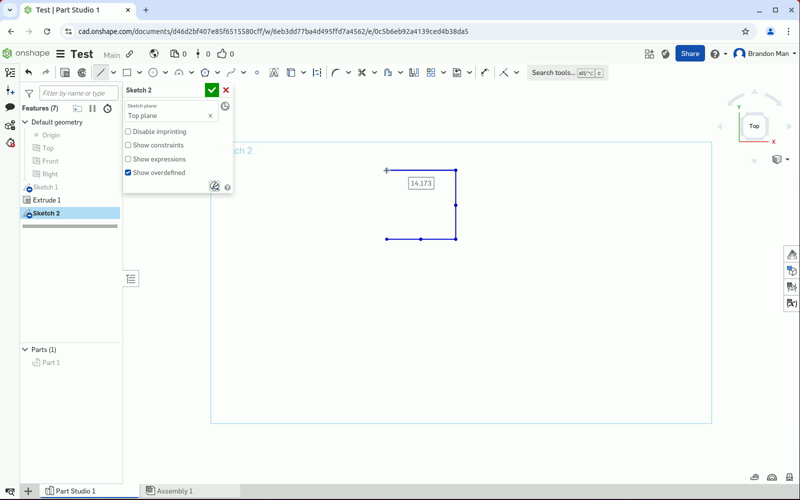
mouse_move(386, 239)
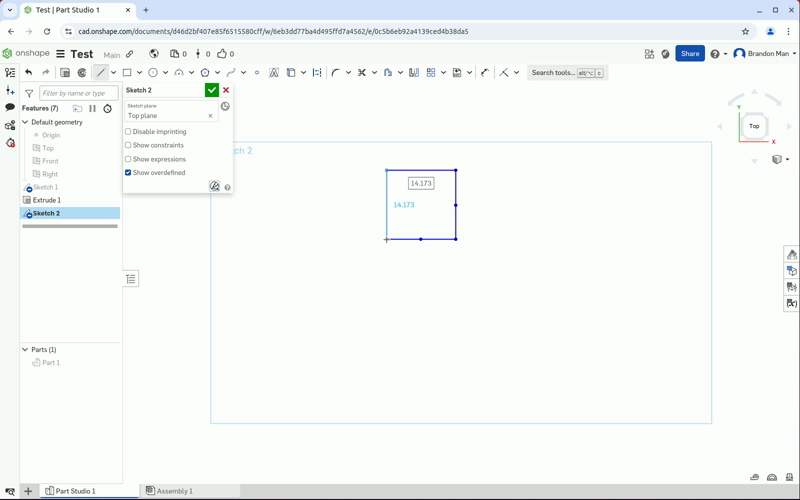
key_up(shift)
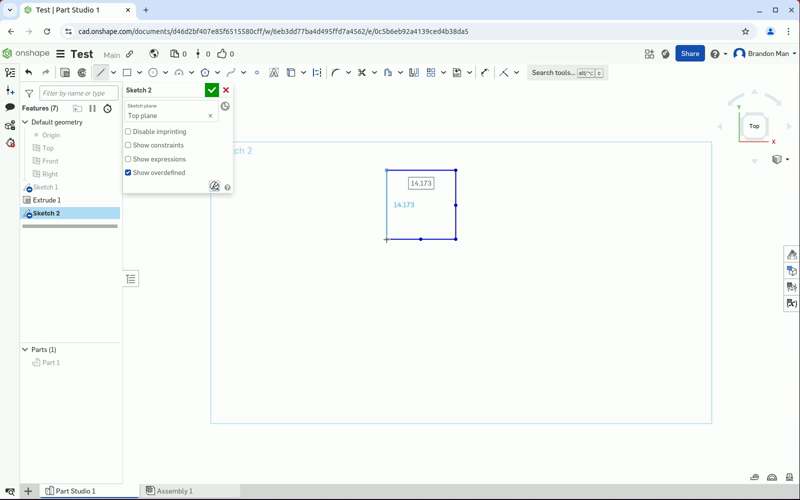
click(386, 239)
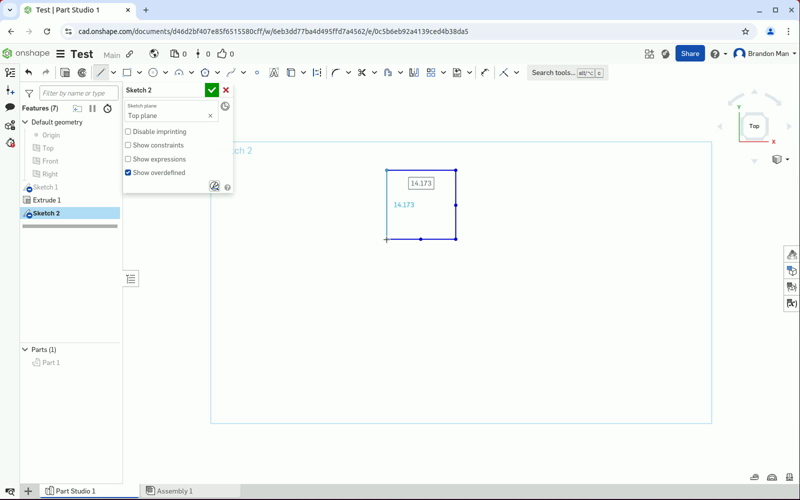
key(esc)
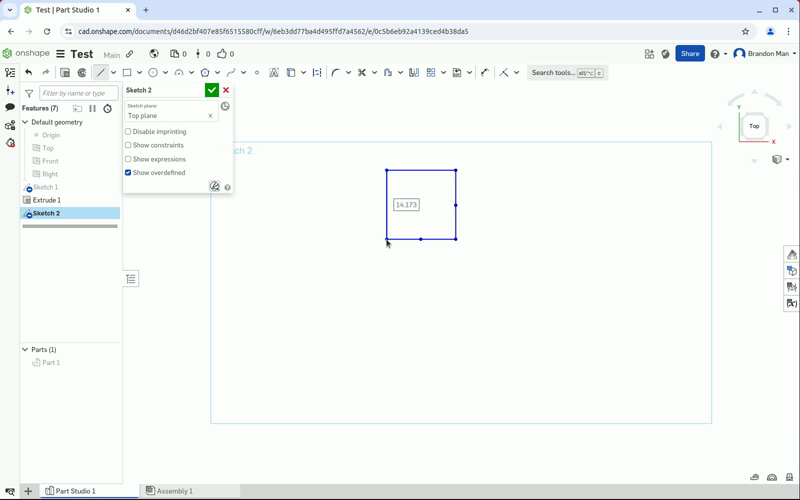
mouse_move(427, 188)
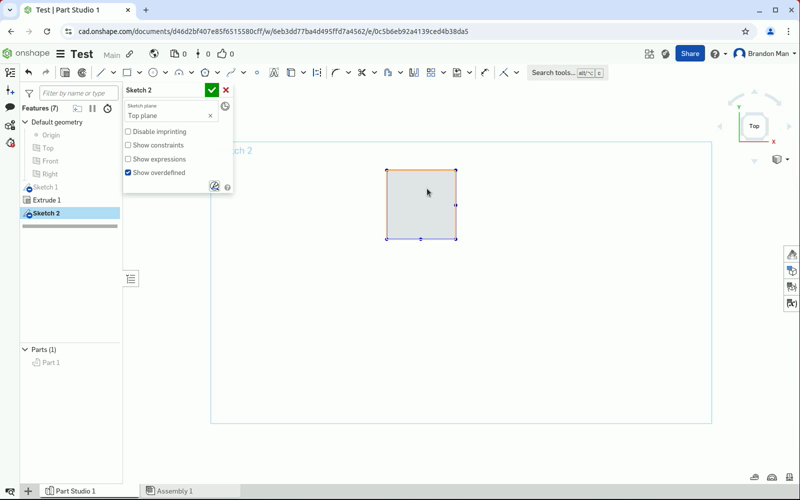
click(427, 188)
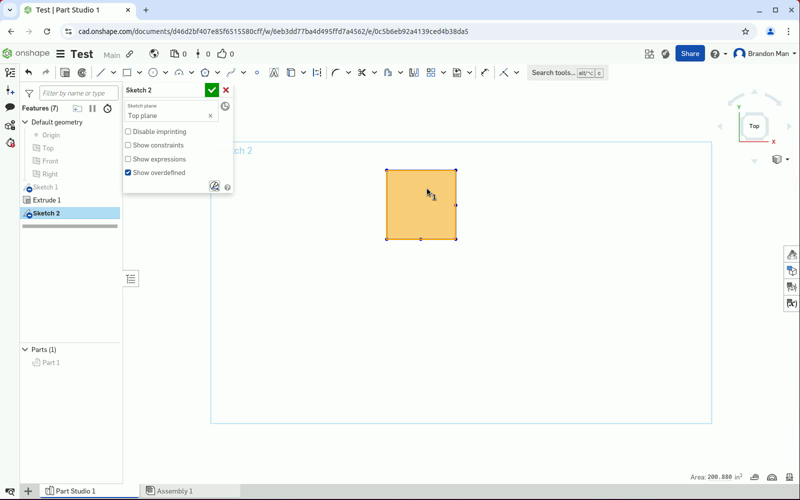
mouse_move(73, 352)
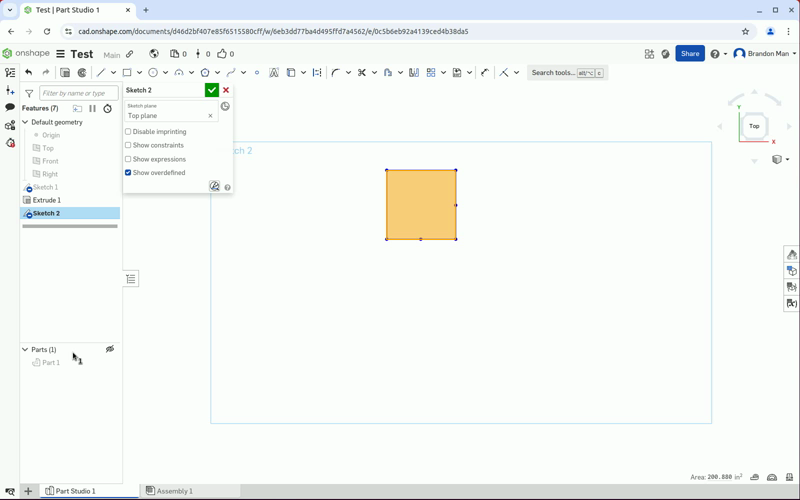
key(shift+y)
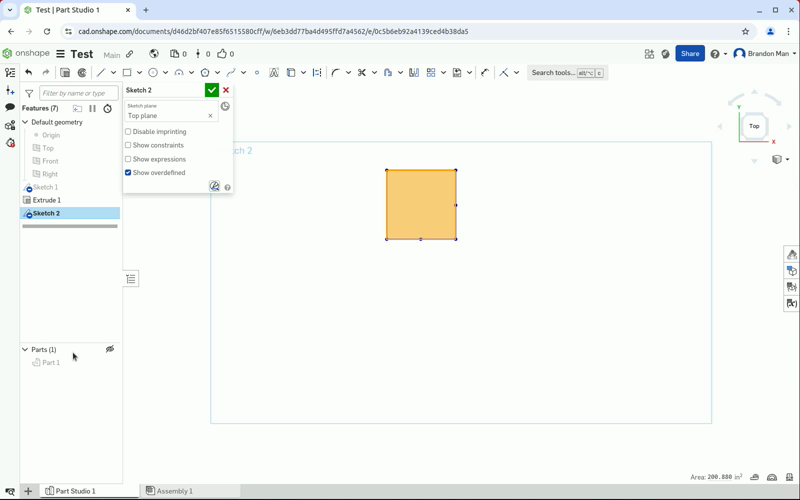
key(shift+e)
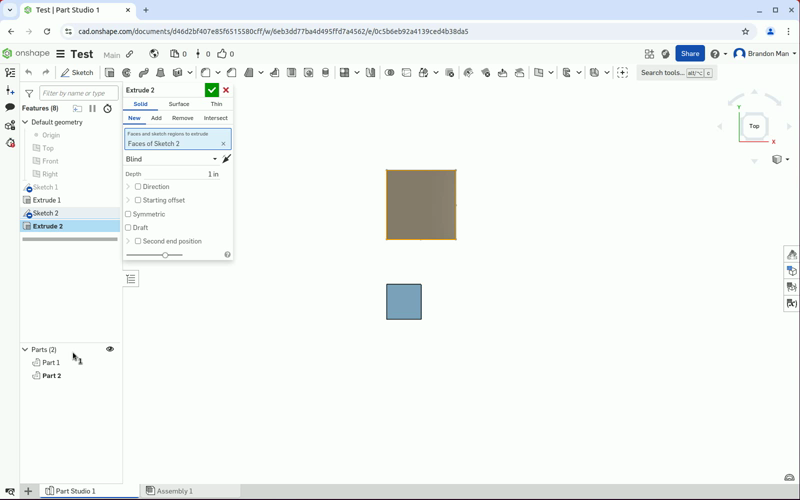
mouse_move(143, 106)
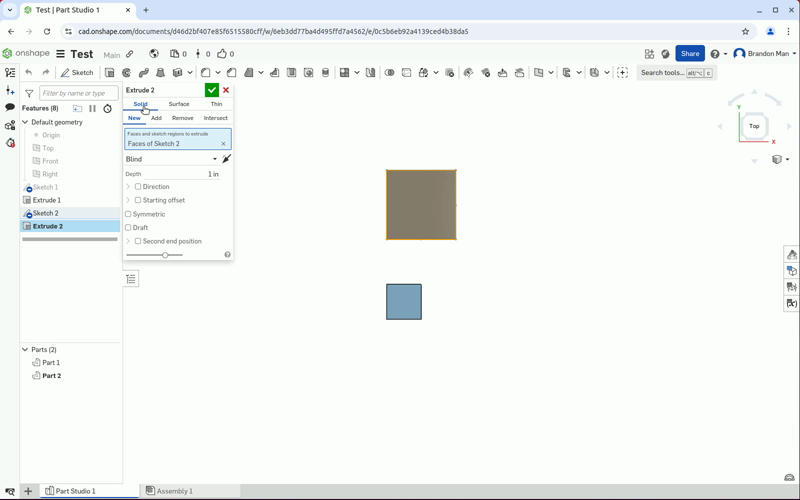
click(143, 106)
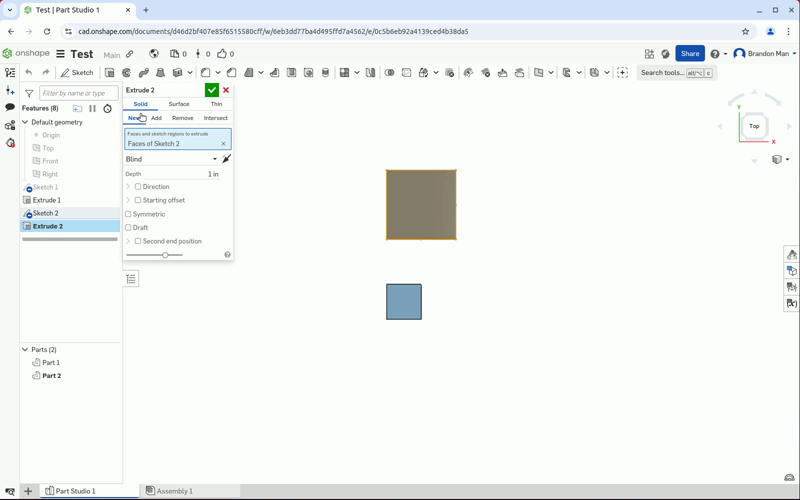
mouse_move(137, 120)
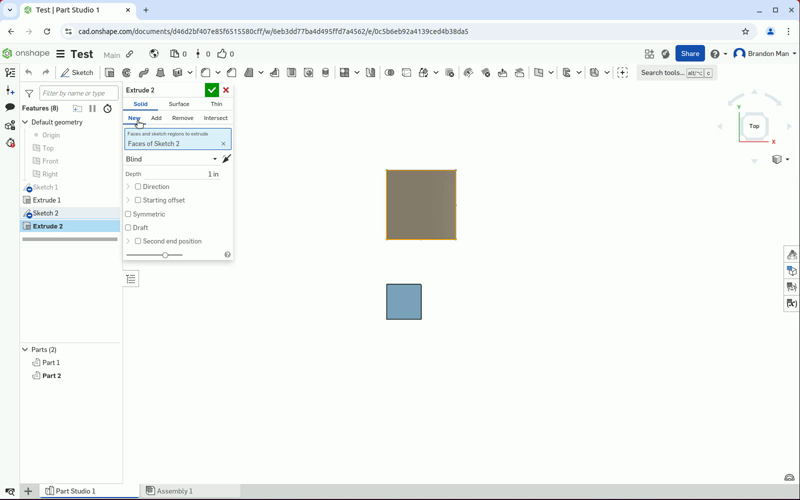
click(137, 120)
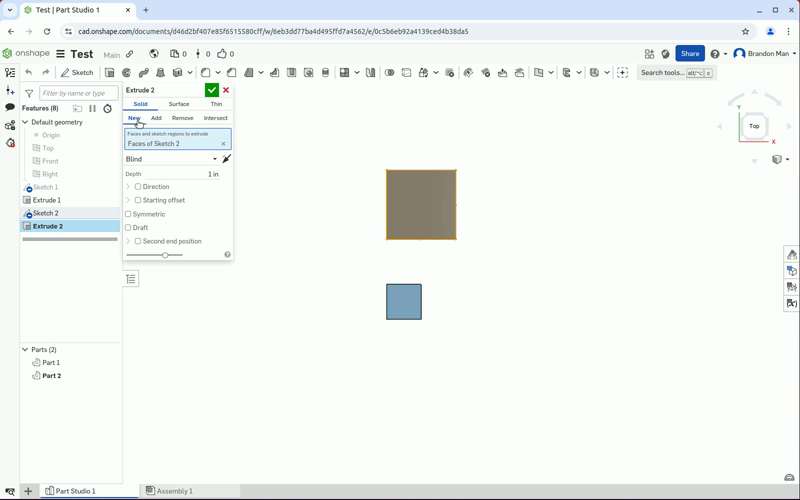
key(tab, 4)
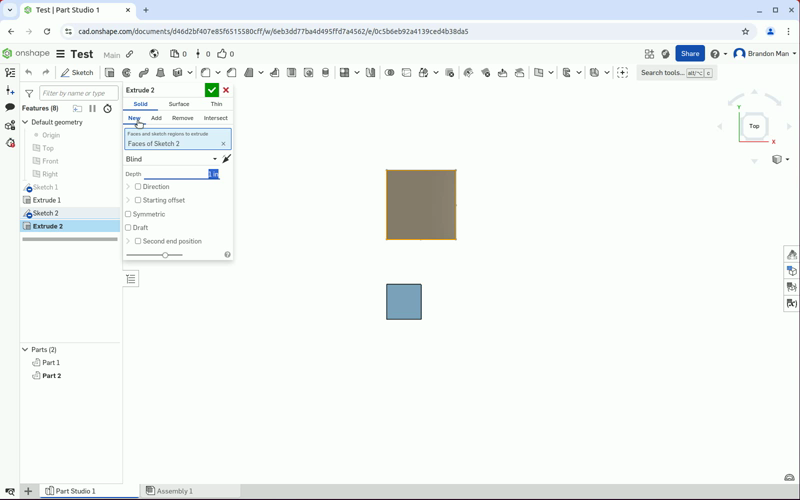
text(14.443)
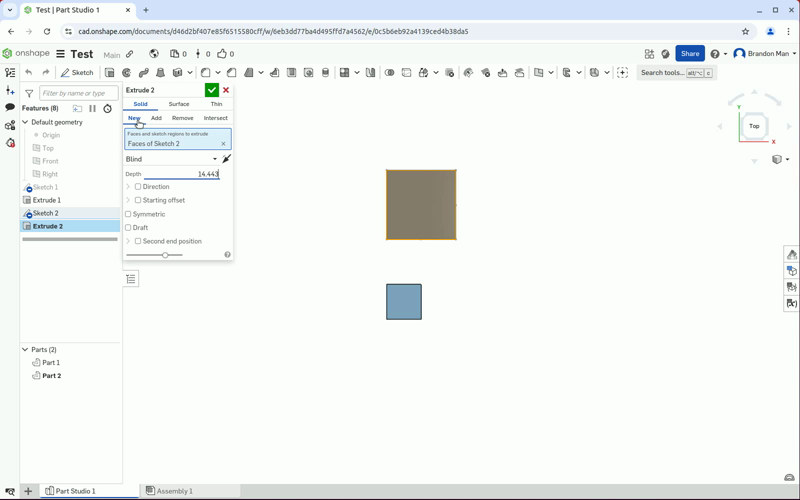
key(enter)
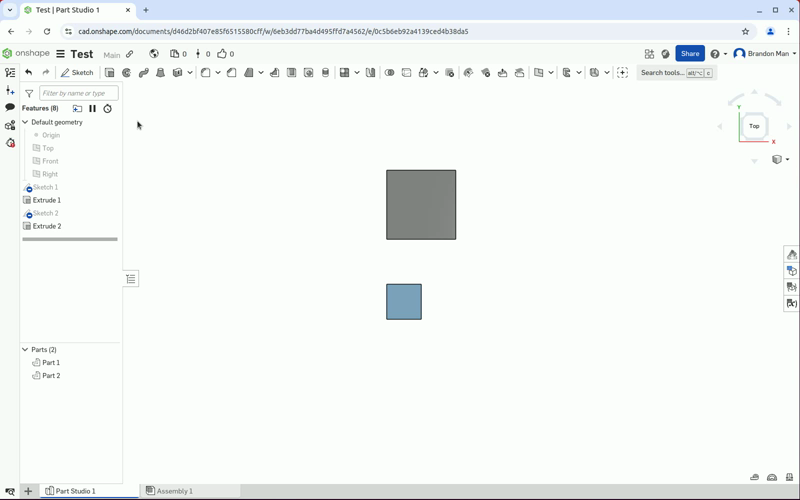
key(shift+h)
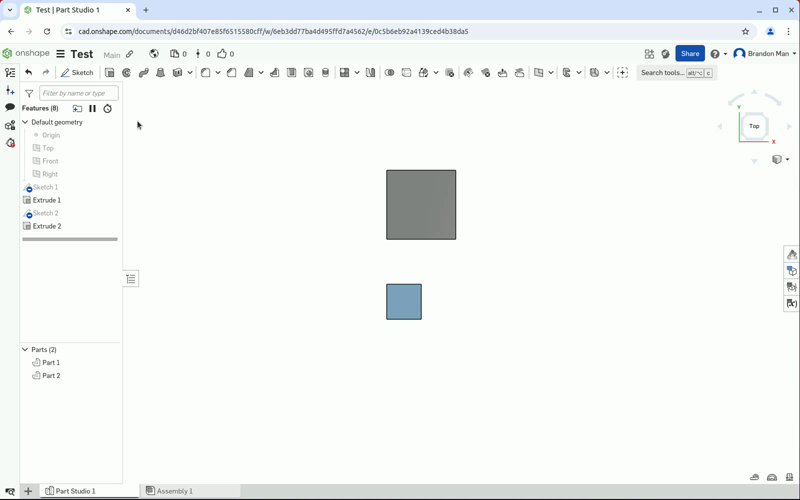
key(shift+h)
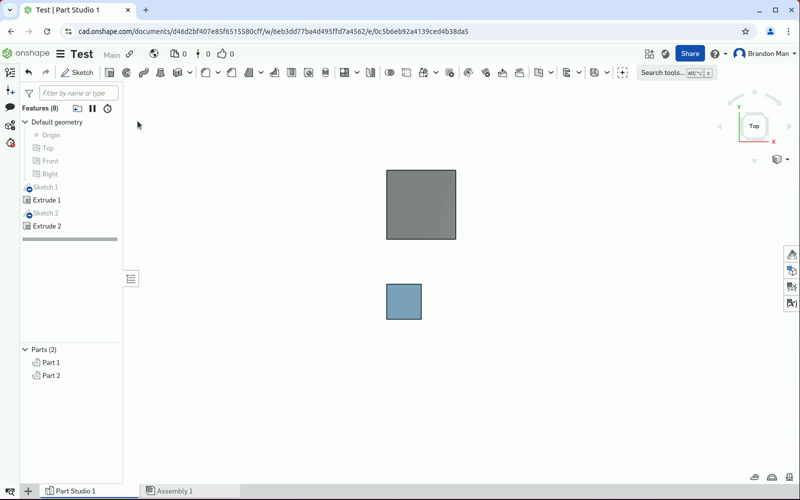
mouse_move(73, 189)
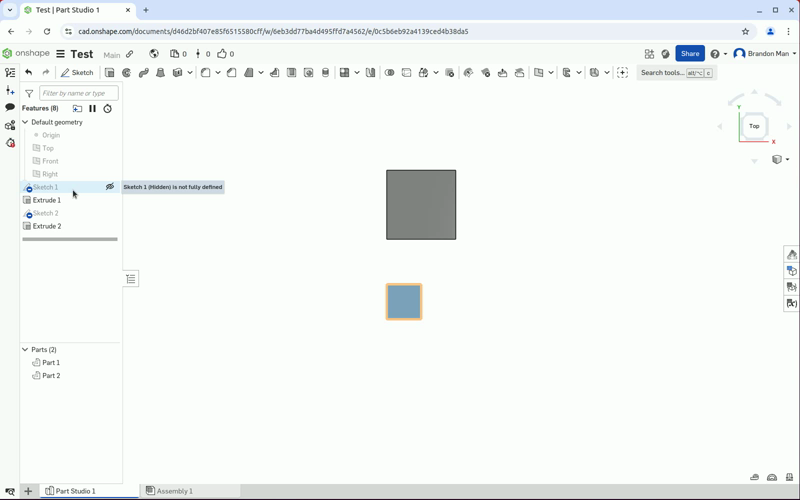
click(73, 189)
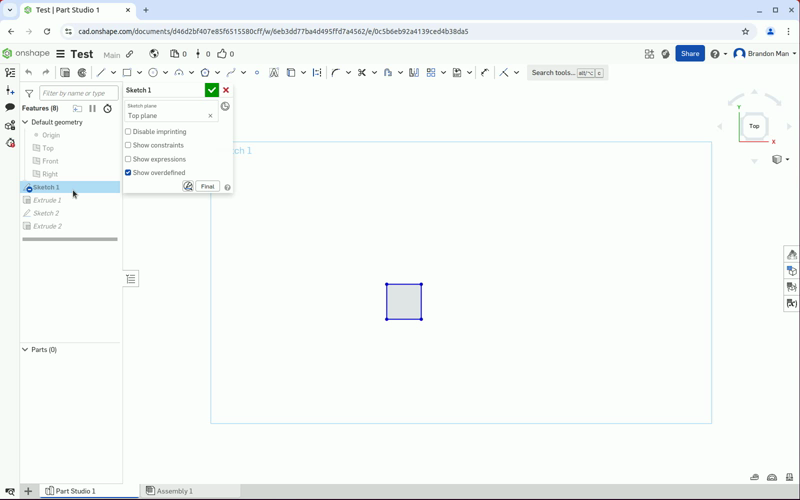
mouse_move(229, 92)
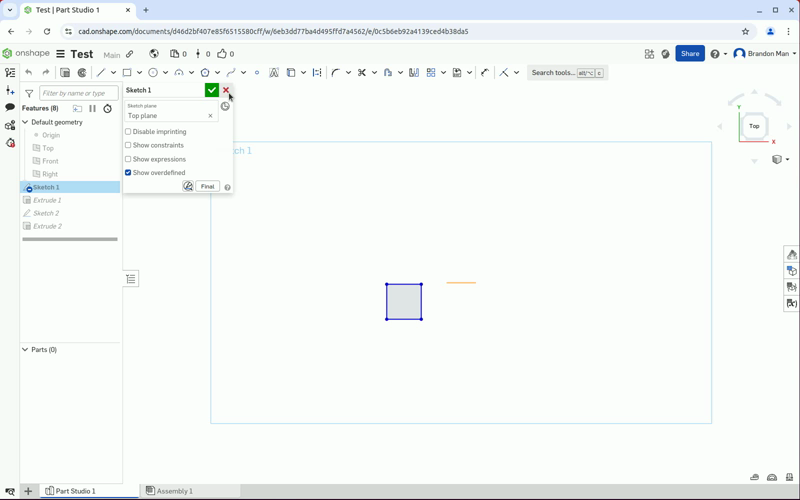
click(229, 92)
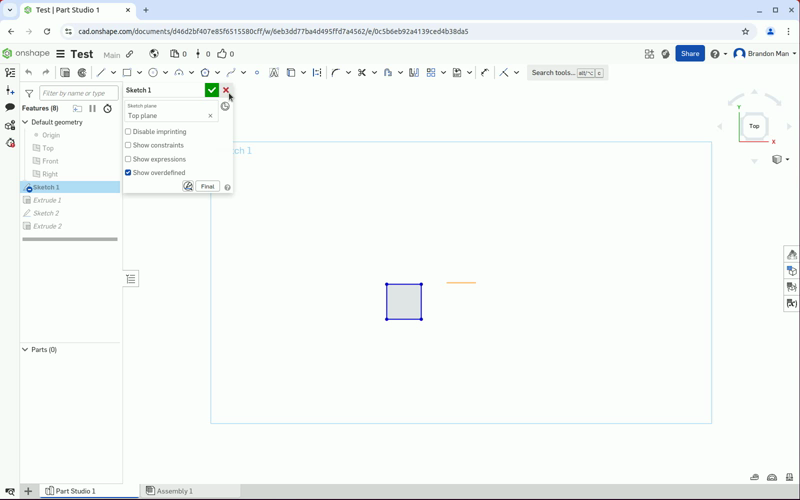
key(shift+s)
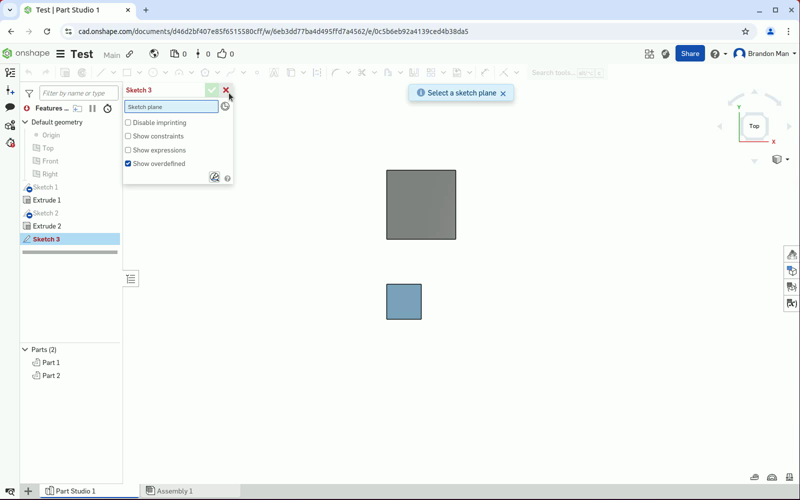
mouse_move(73, 150)
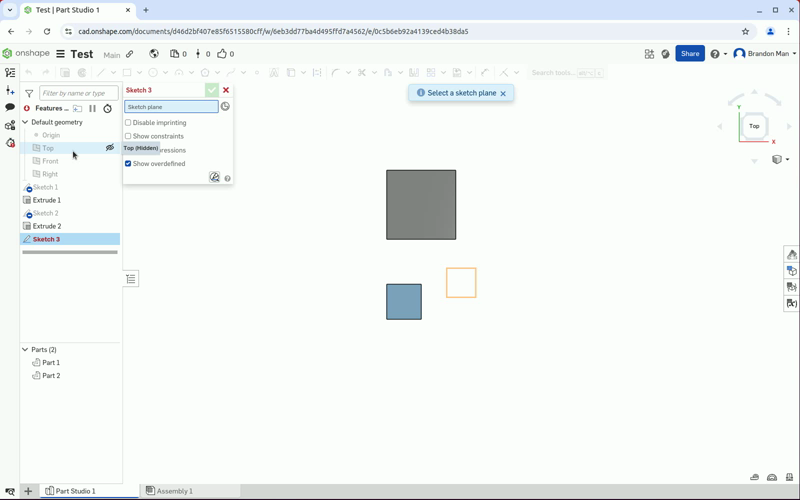
click(73, 150)
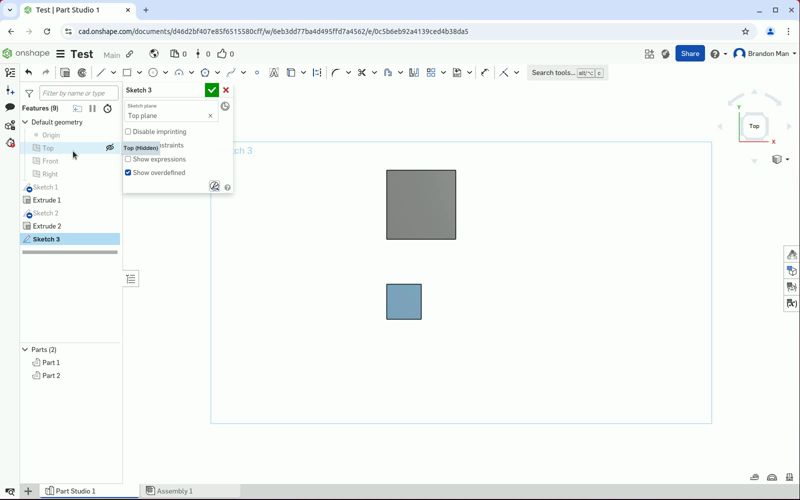
mouse_move(73, 352)
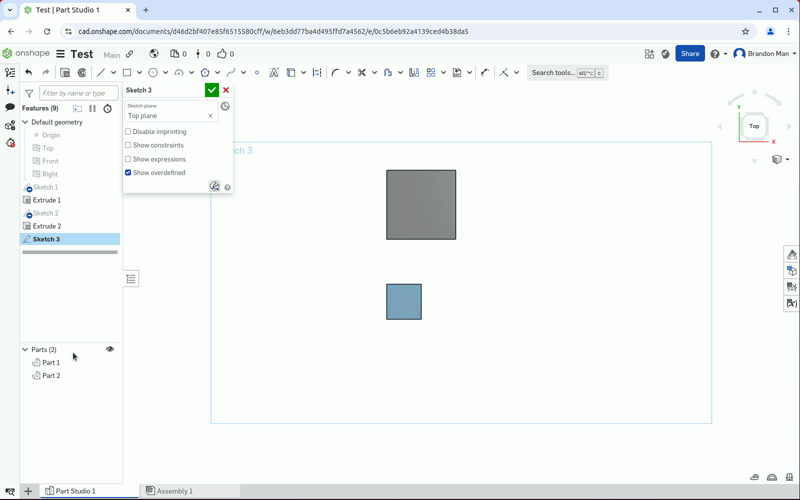
key(y)
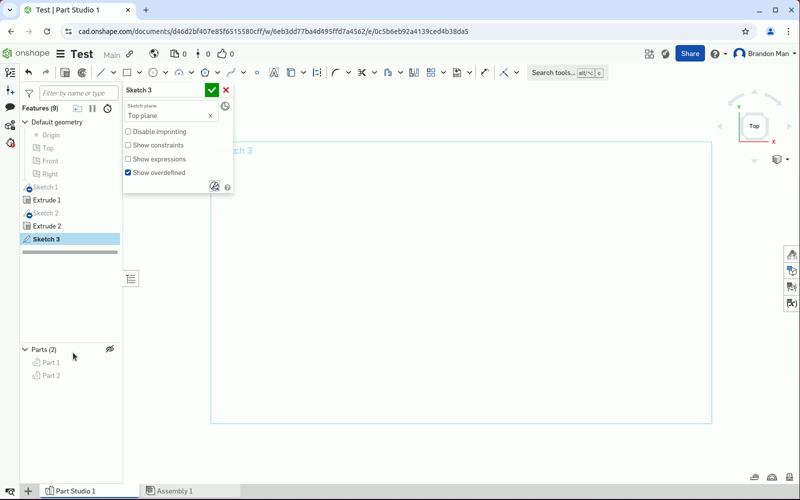
key(l)
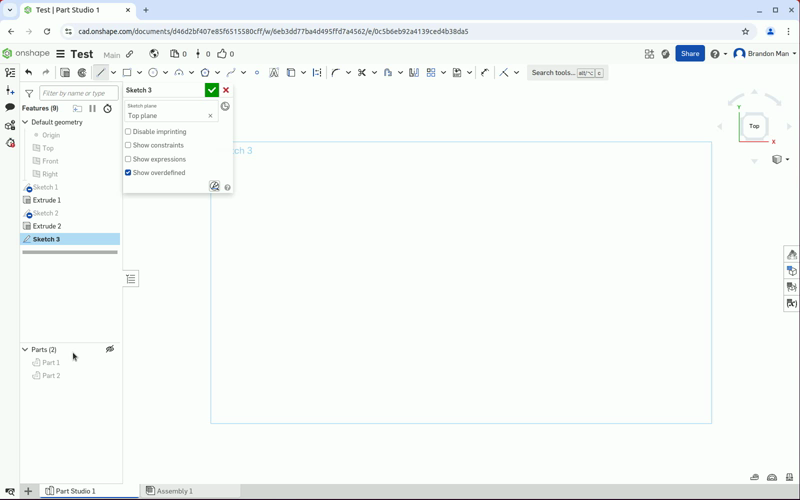
key_down(shift)
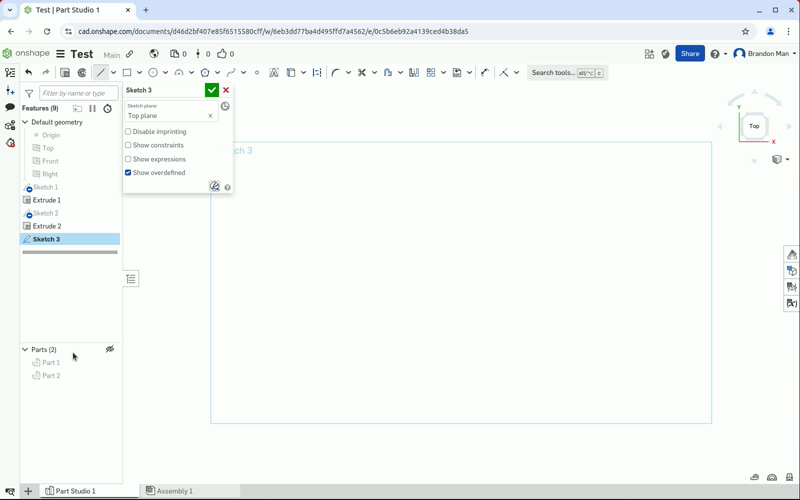
mouse_move(489, 239)
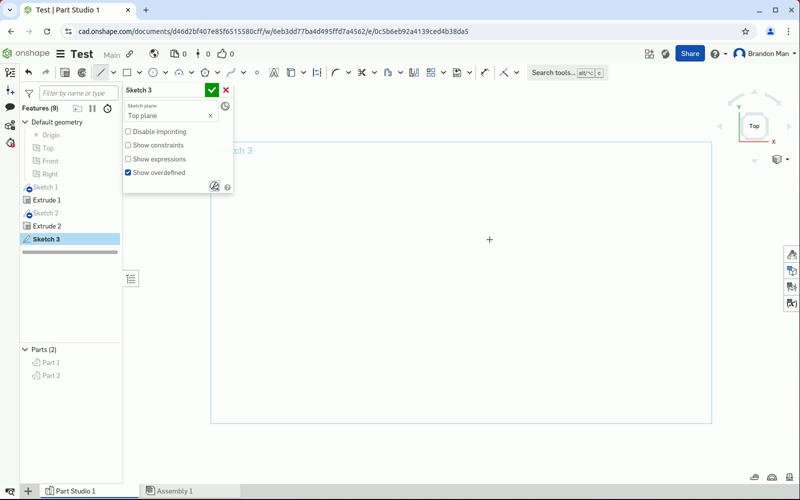
click(489, 239)
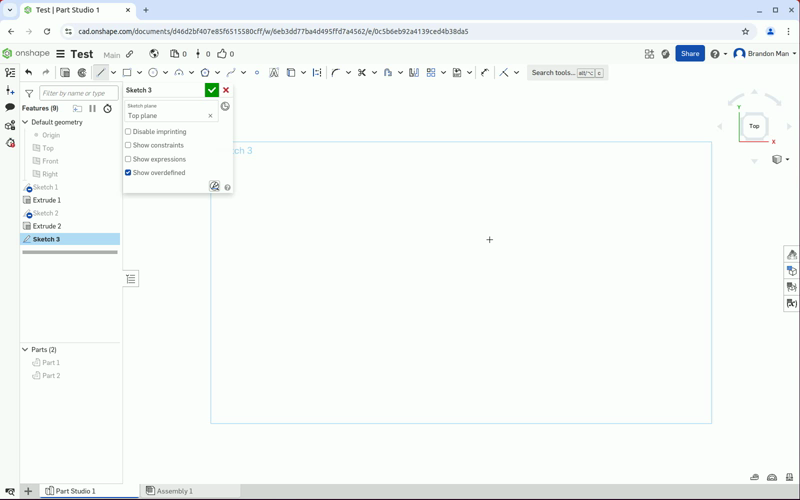
key_up(shift)
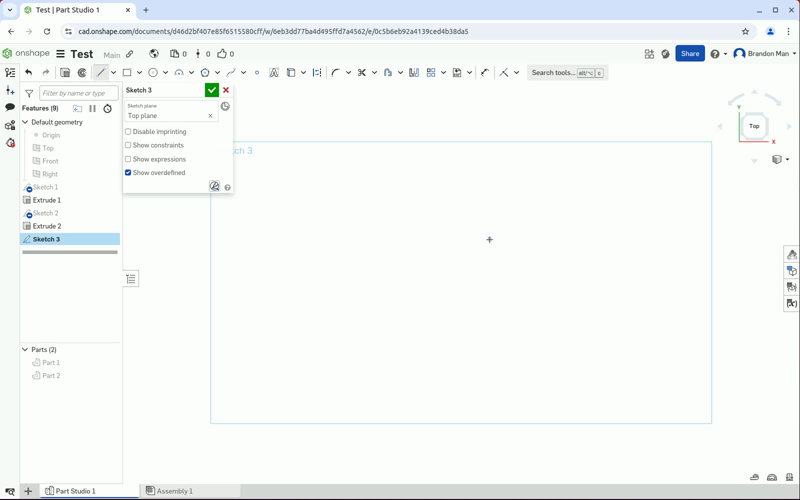
key_down(shift)
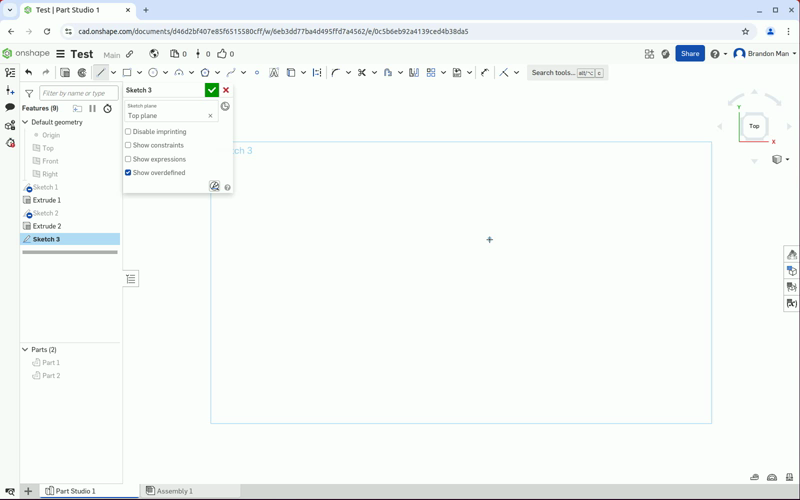
mouse_move(519, 239)
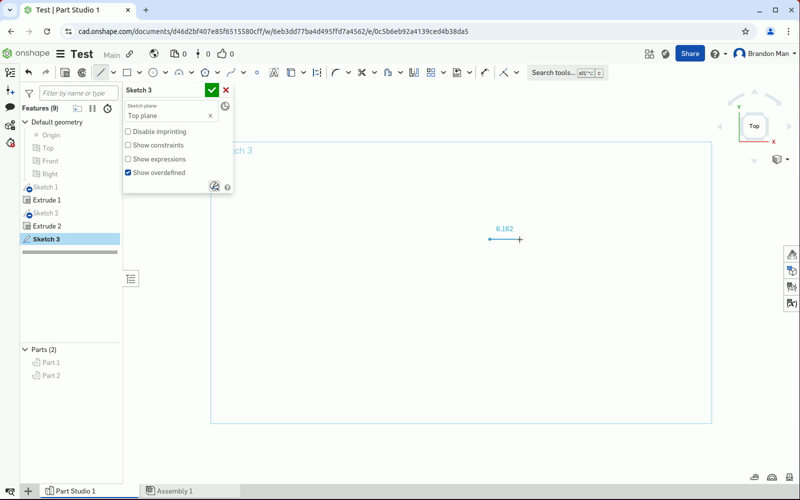
mouse_move(525, 239)
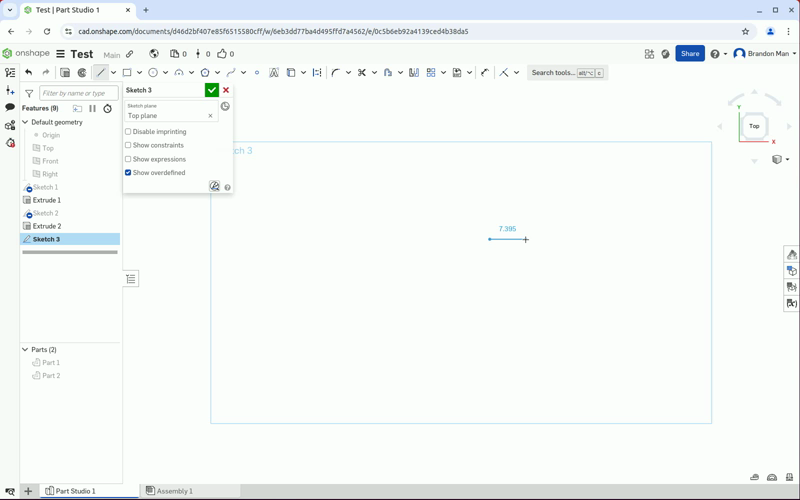
click(525, 239)
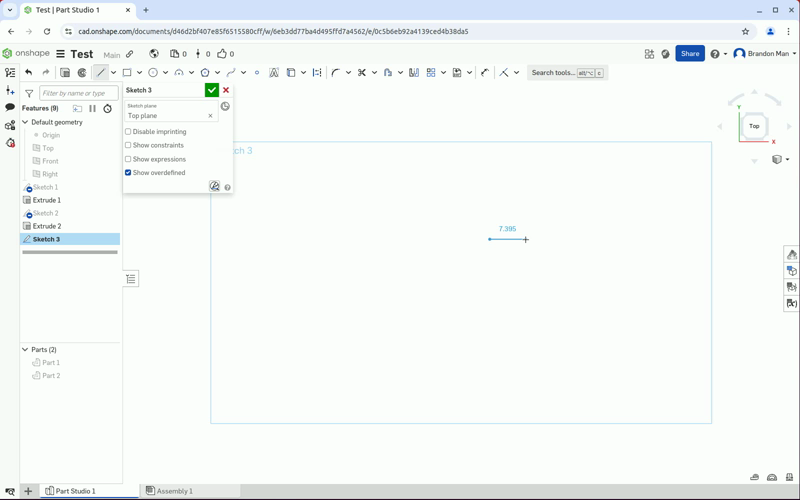
key_up(shift)
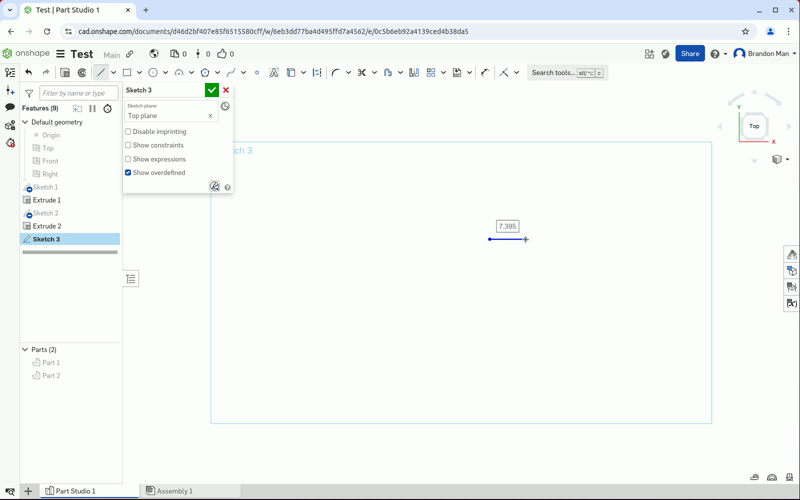
key_down(shift)
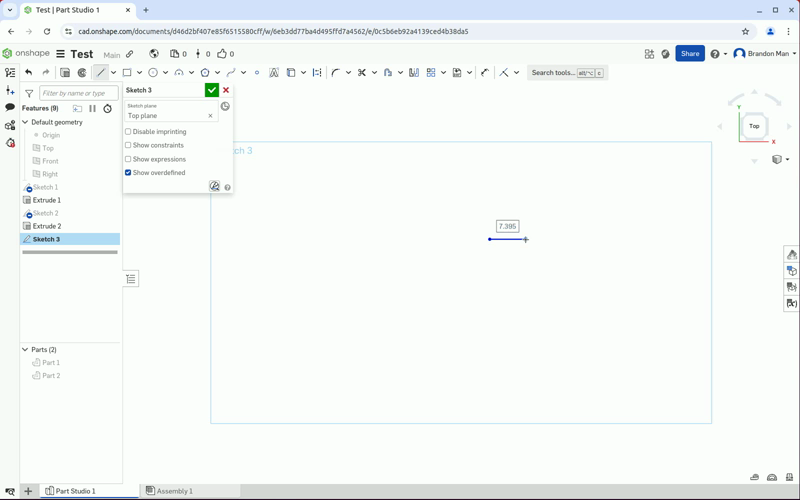
mouse_move(555, 239)
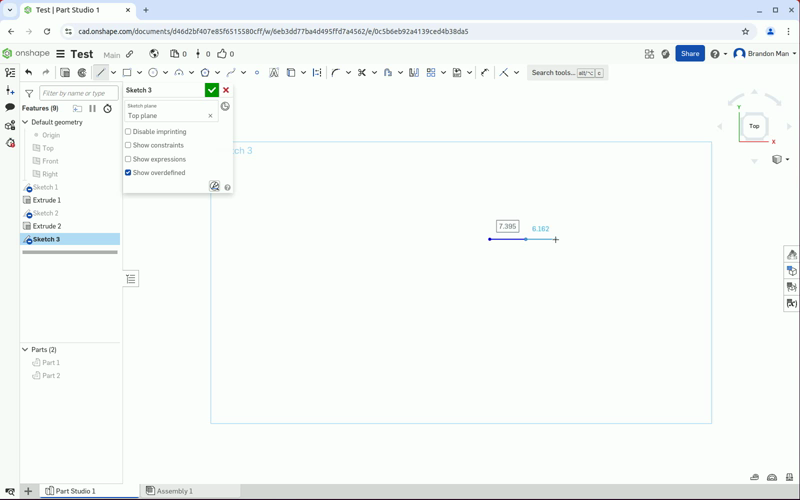
mouse_move(525, 204)
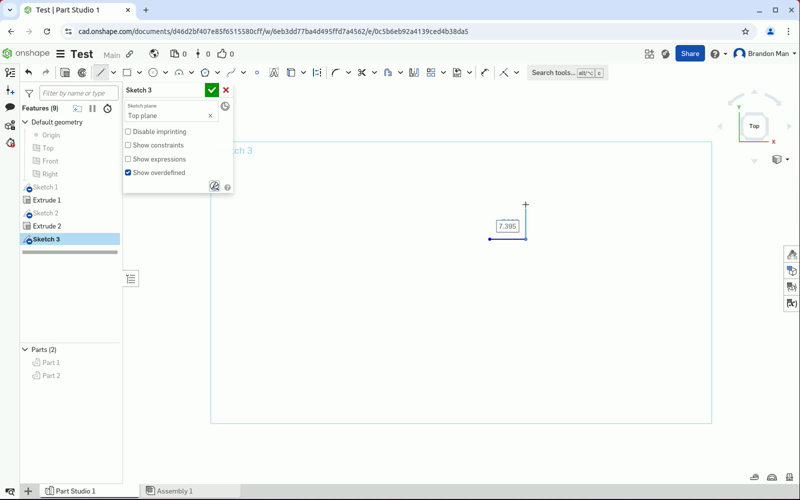
click(525, 204)
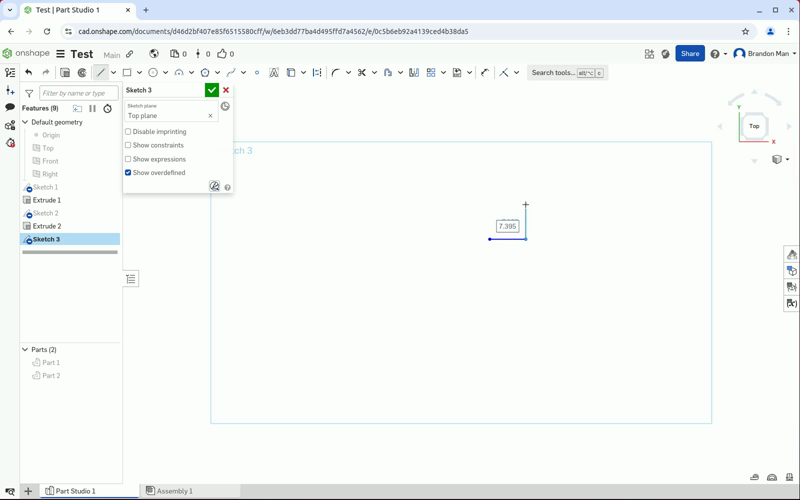
key_up(shift)
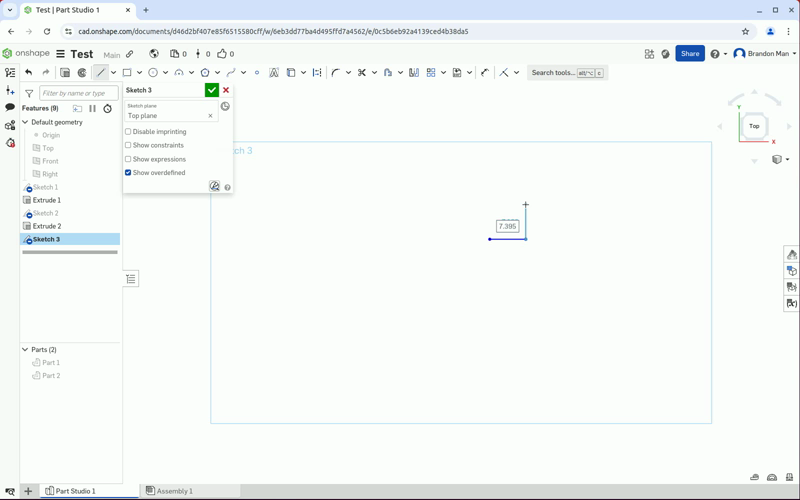
key_down(shift)
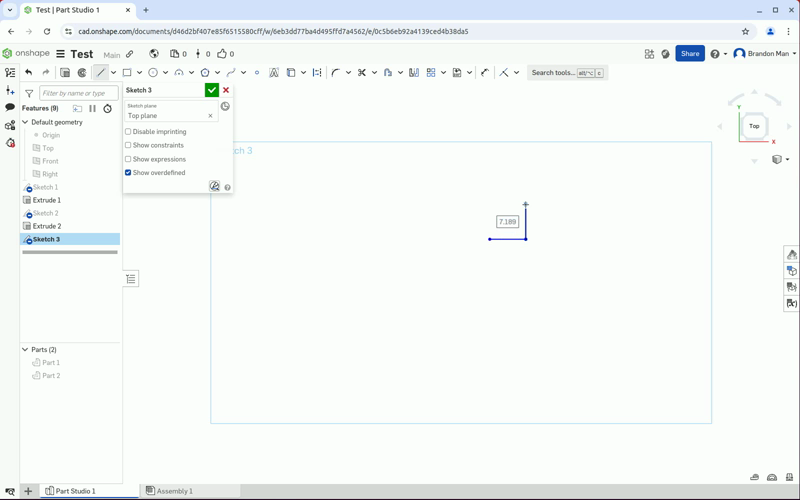
mouse_move(555, 204)
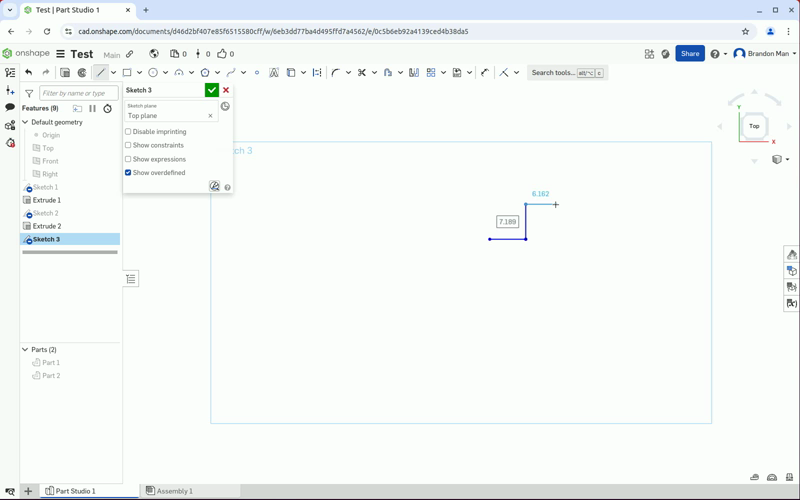
mouse_move(489, 204)
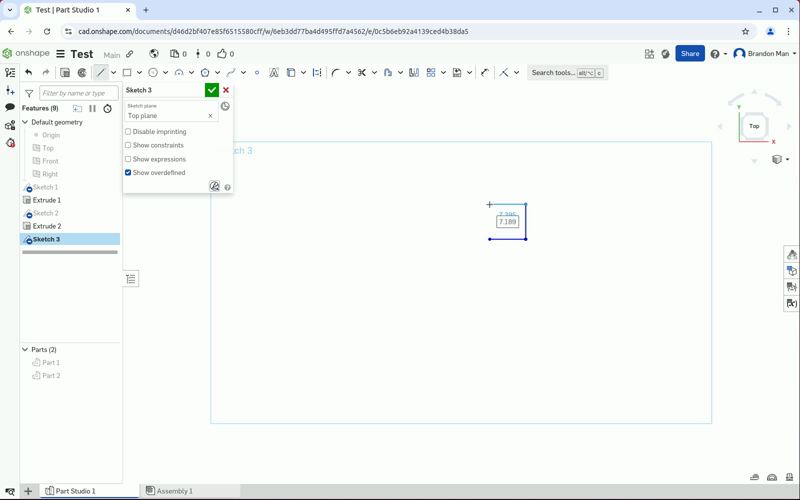
click(489, 204)
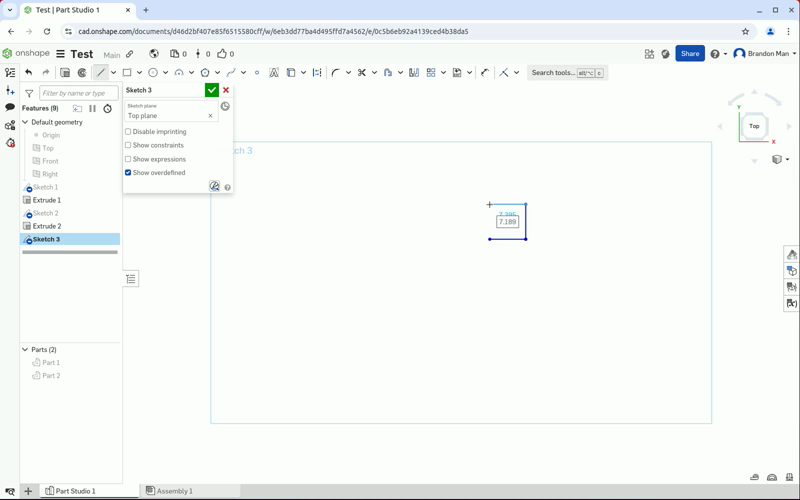
key_up(shift)
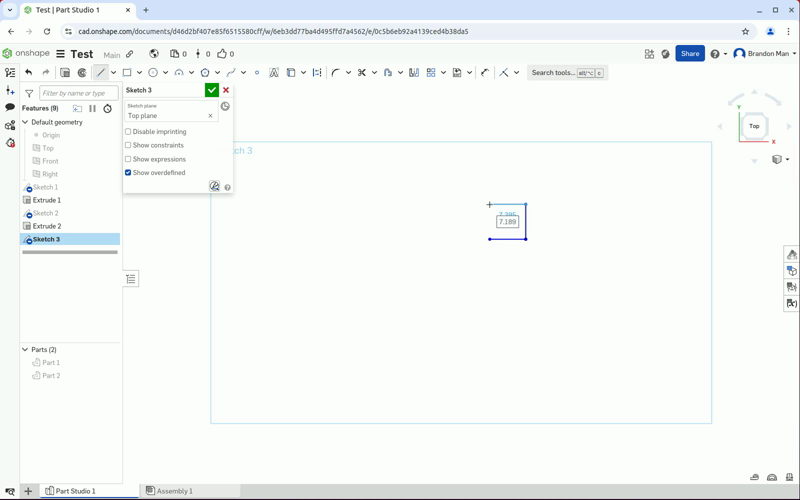
mouse_move(519, 204)
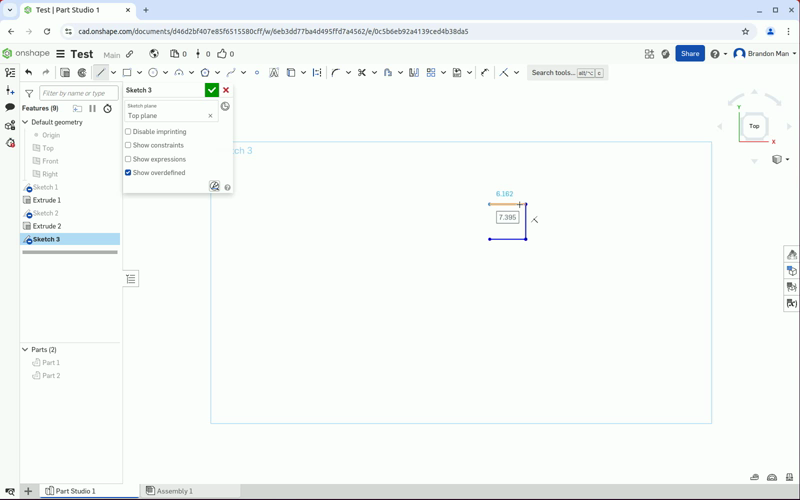
key_down(shift)
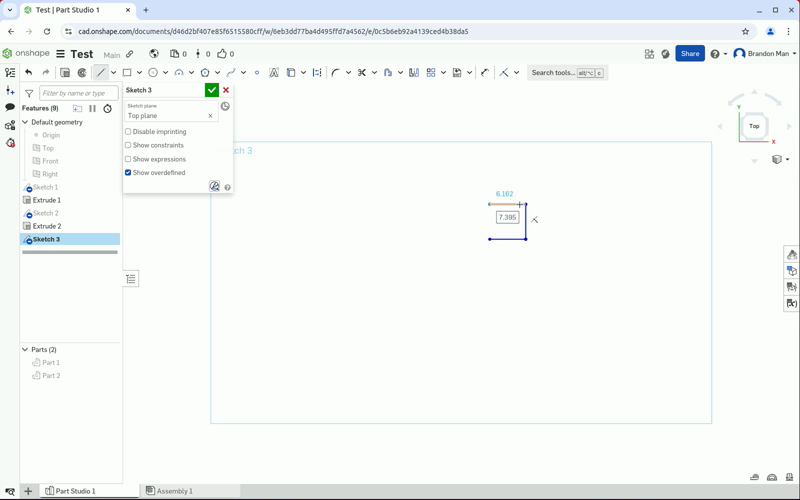
mouse_move(489, 239)
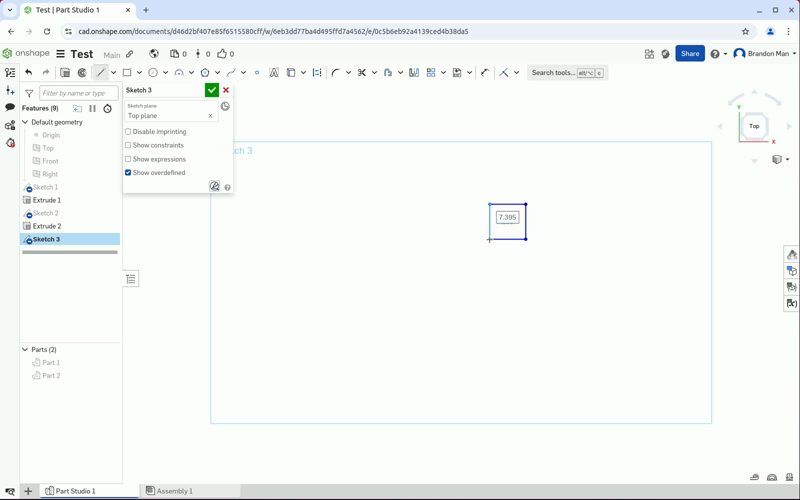
key_up(shift)
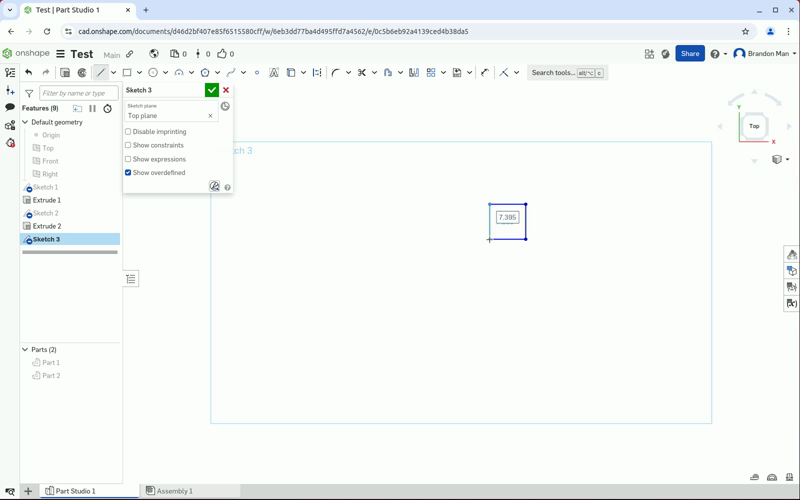
click(489, 239)
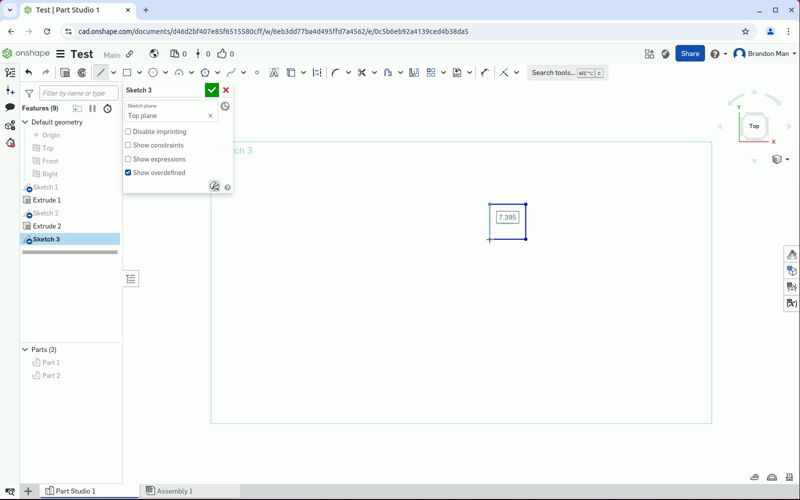
key(esc)
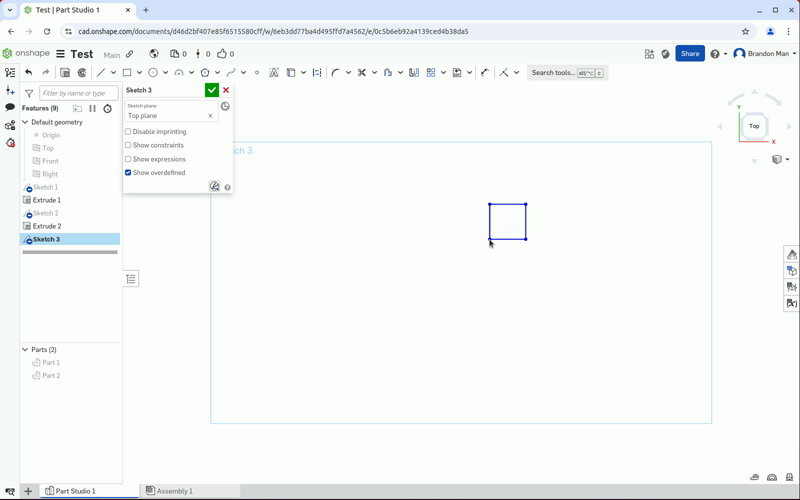
mouse_move(493, 229)
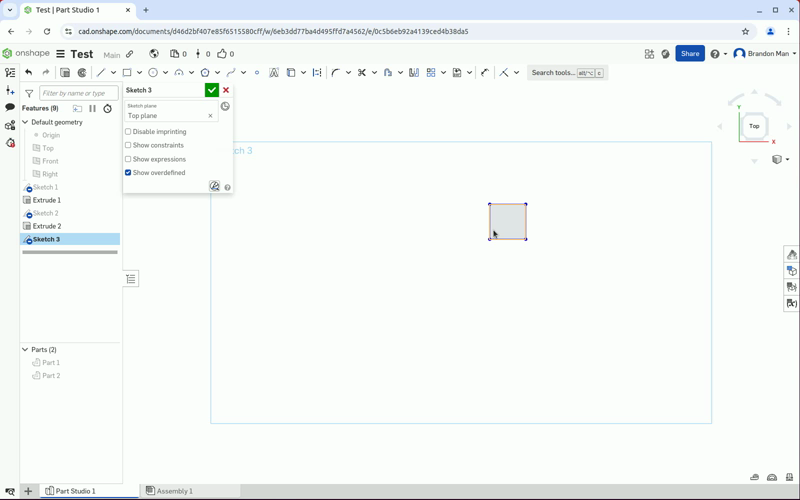
scroll(6)
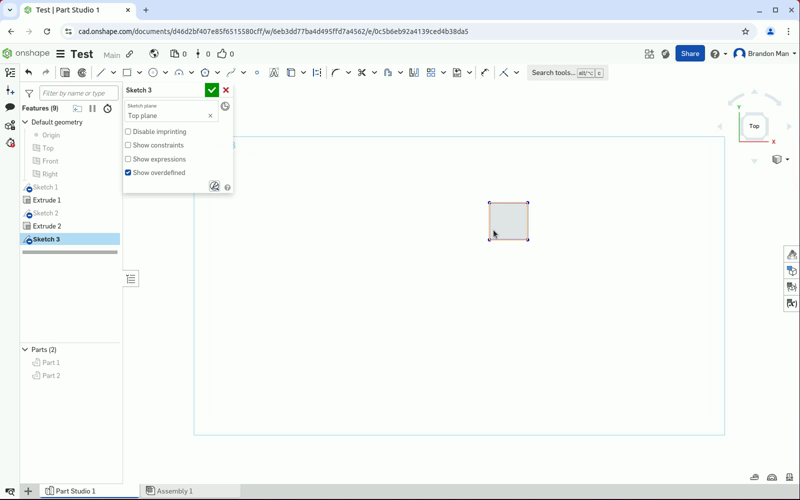
scroll(6)
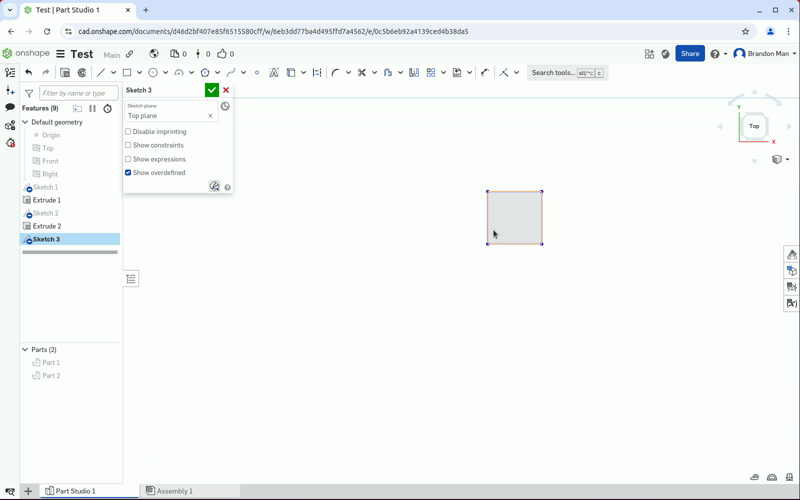
scroll(6)
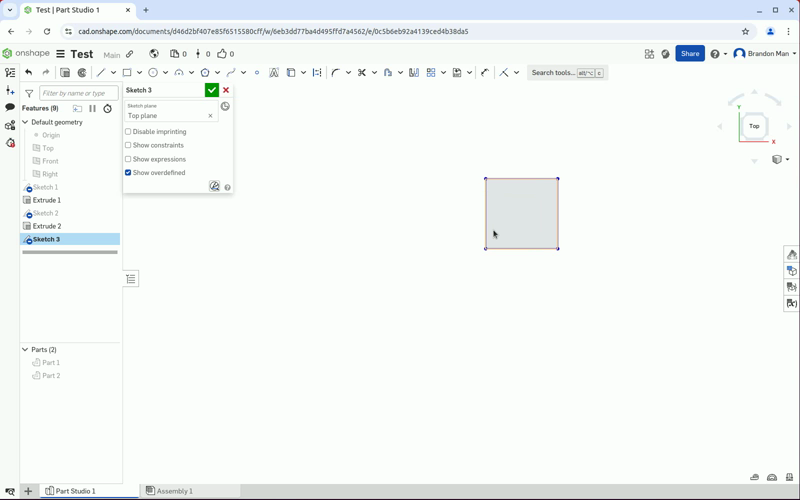
scroll(6)
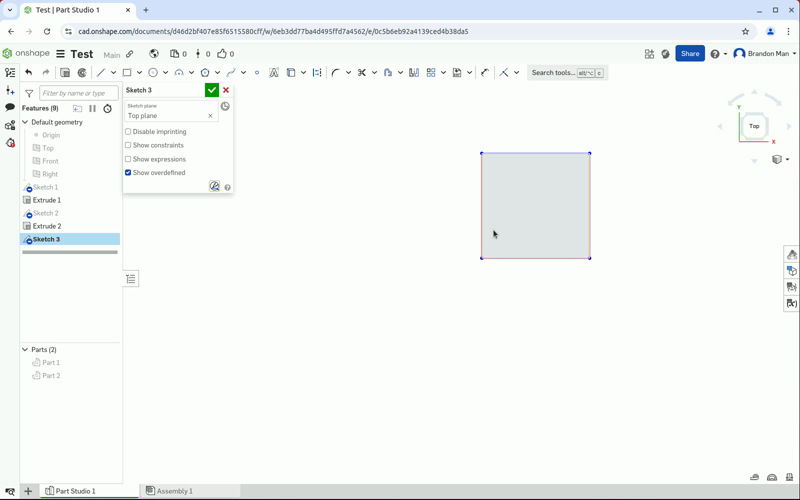
scroll(6)
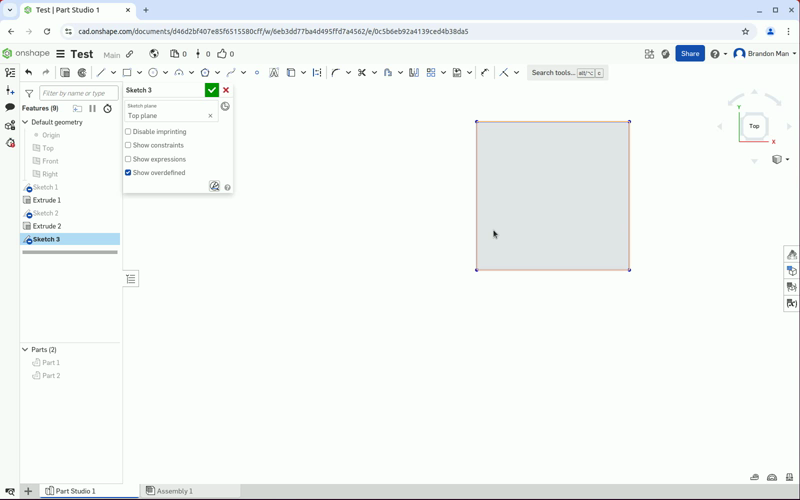
scroll(6)
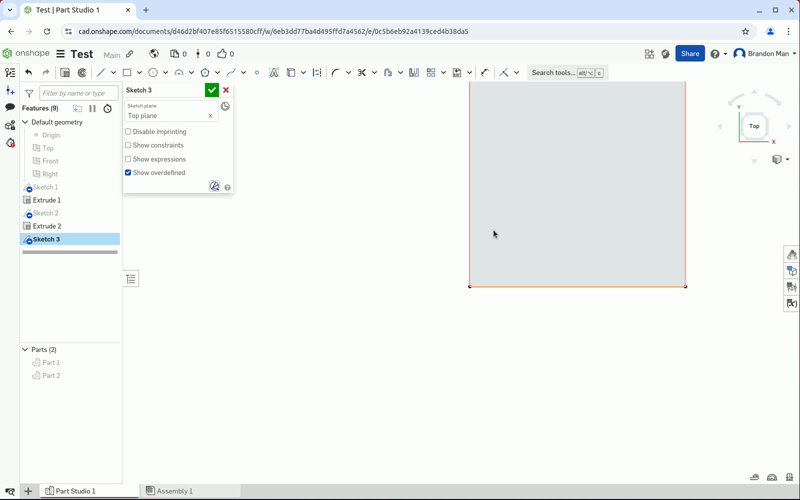
scroll(6)
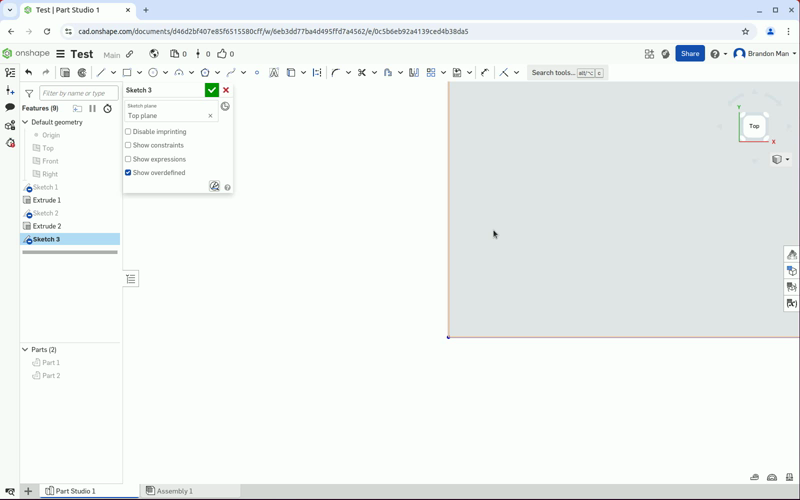
click(493, 229)
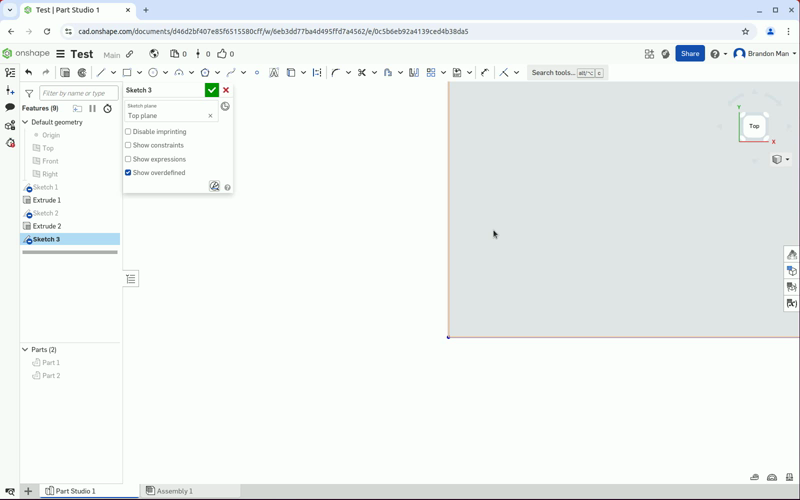
scroll(-6)
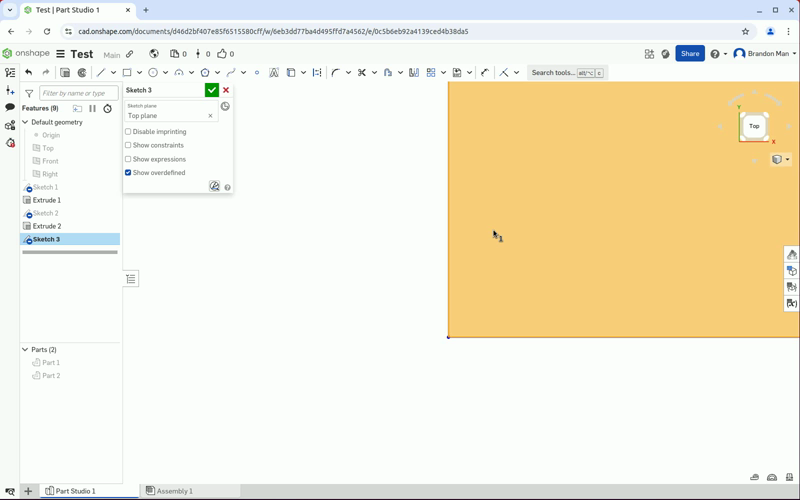
scroll(-6)
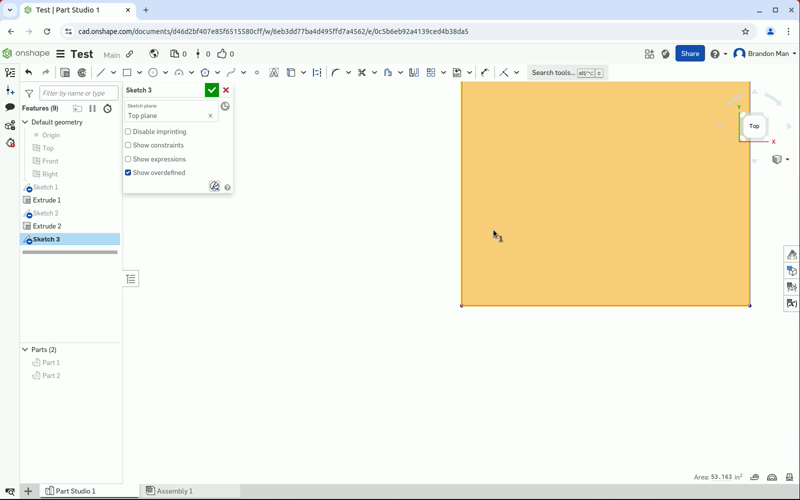
scroll(-6)
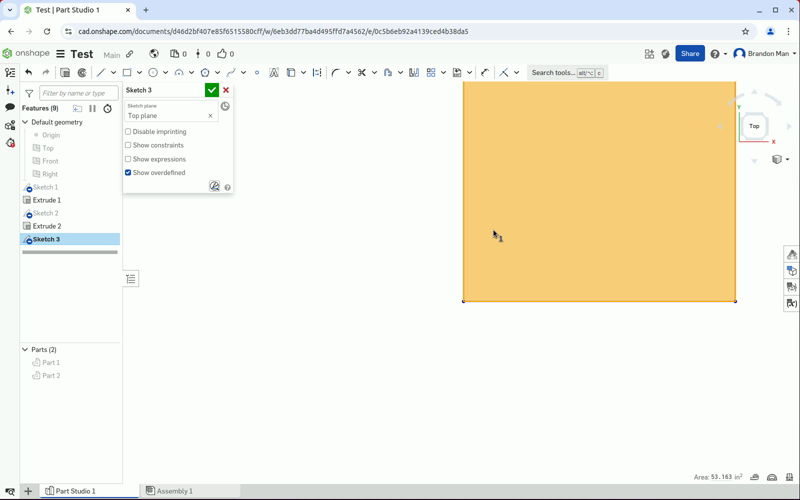
scroll(-6)
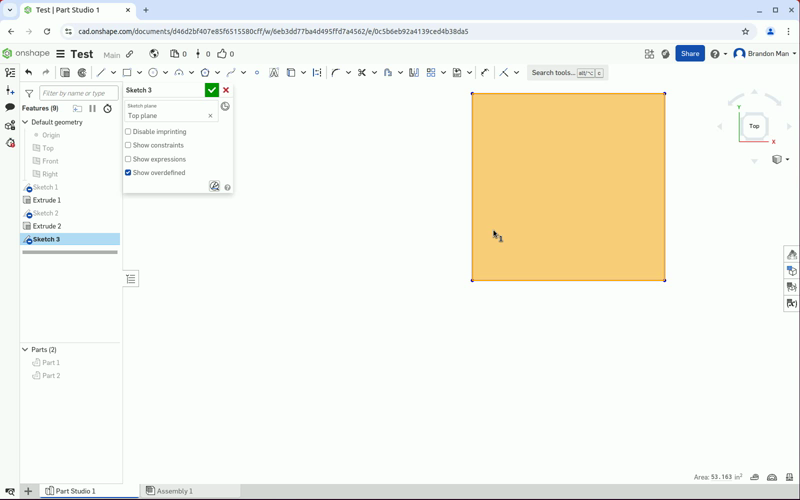
scroll(-6)
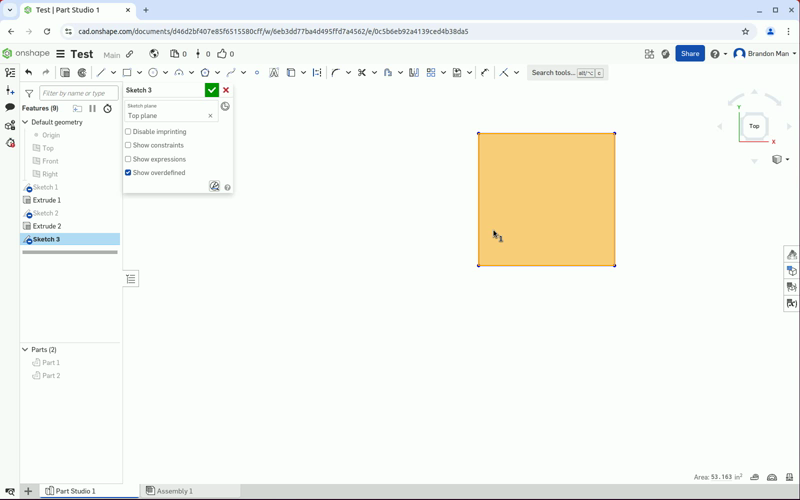
scroll(-6)
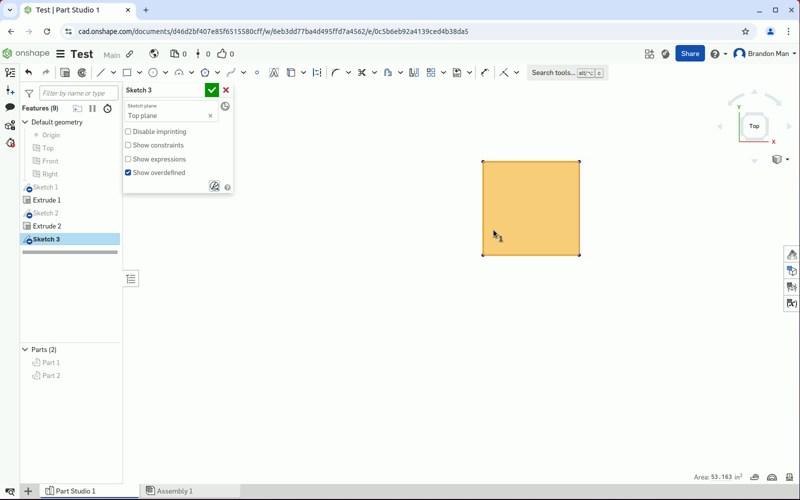
scroll(-6)
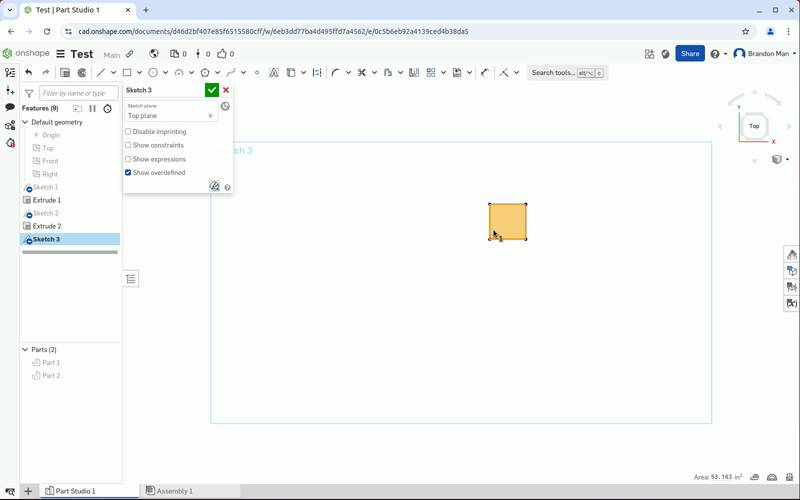
mouse_move(73, 352)
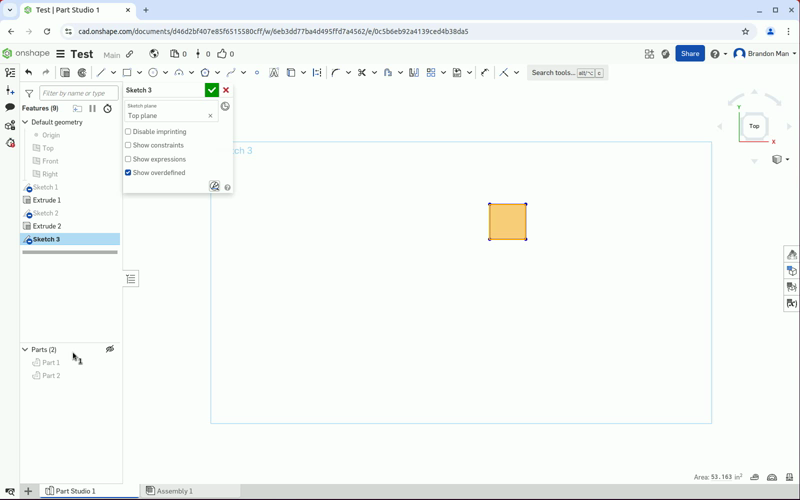
key(shift+y)
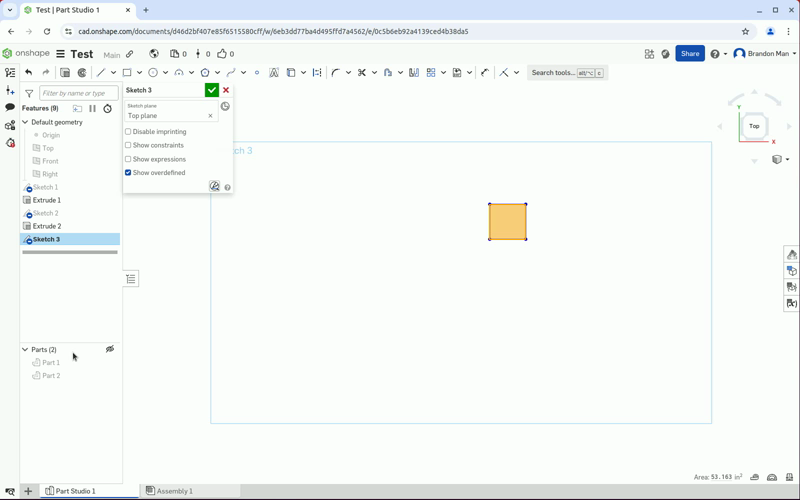
key(shift+e)
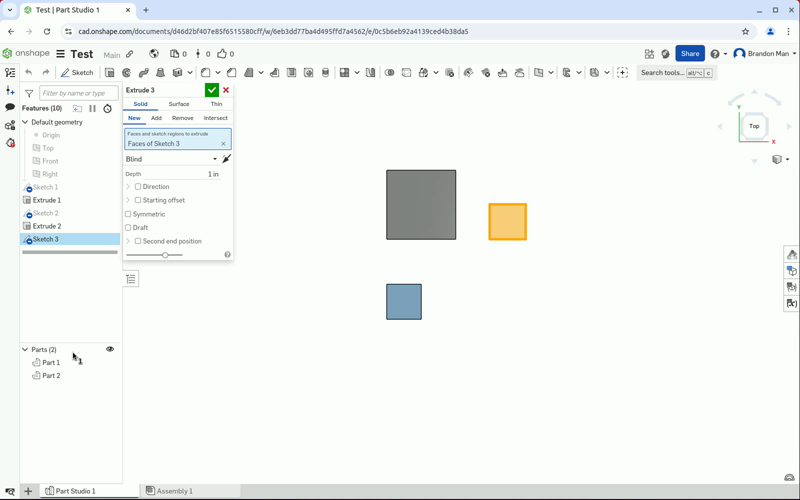
mouse_move(143, 106)
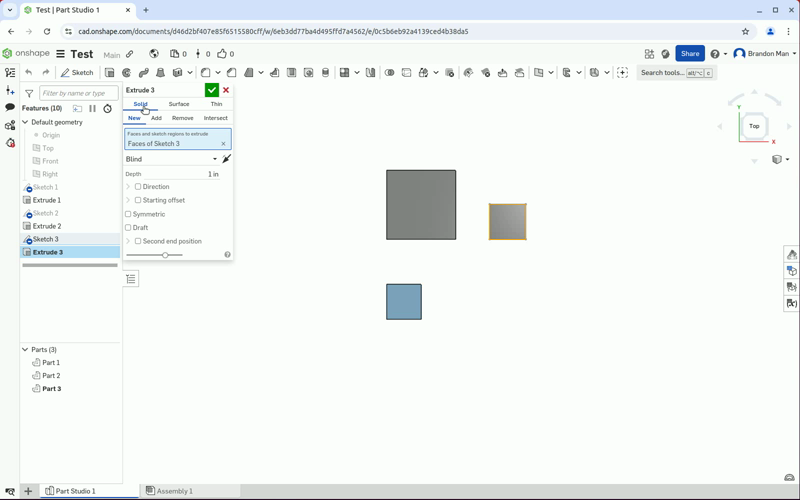
click(143, 106)
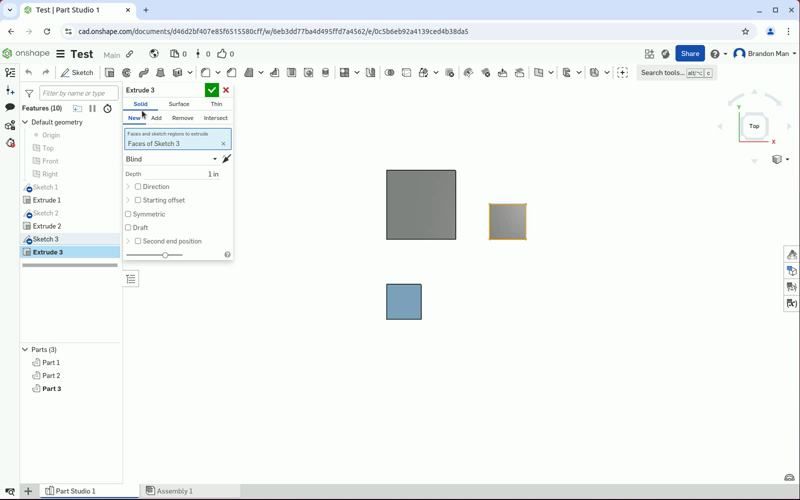
mouse_move(137, 120)
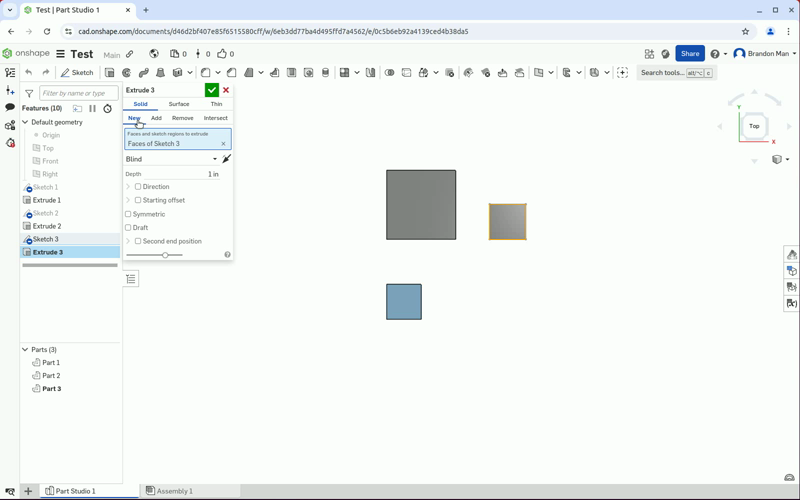
click(137, 120)
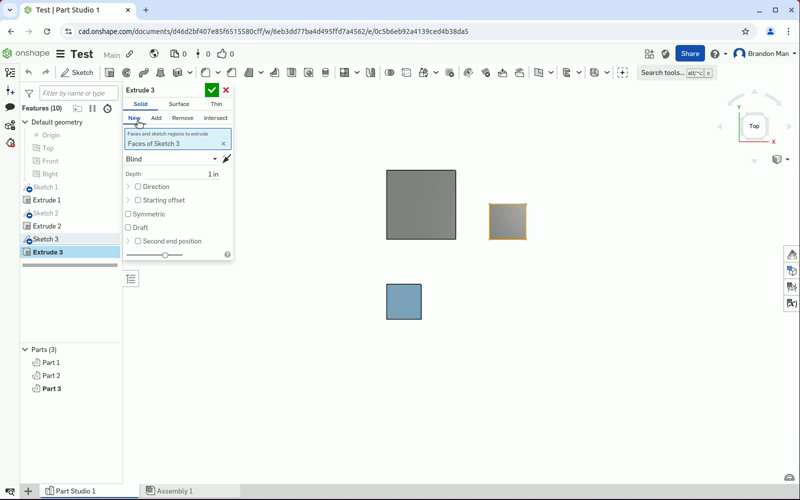
key(tab, 4)
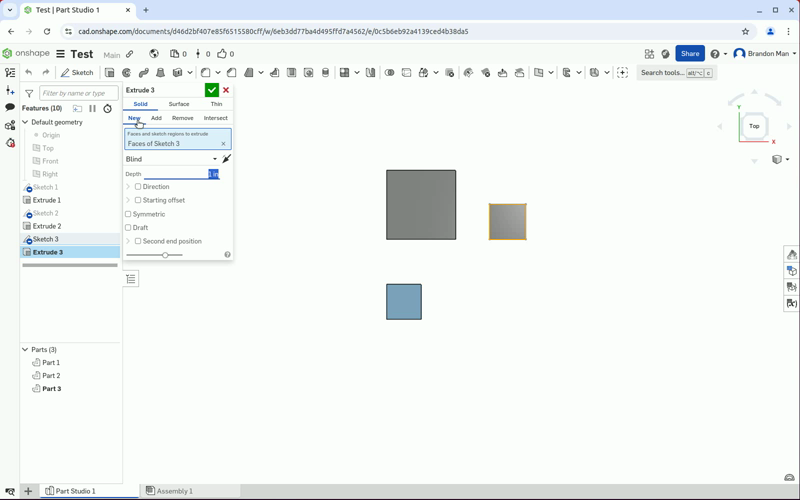
text(14.443)
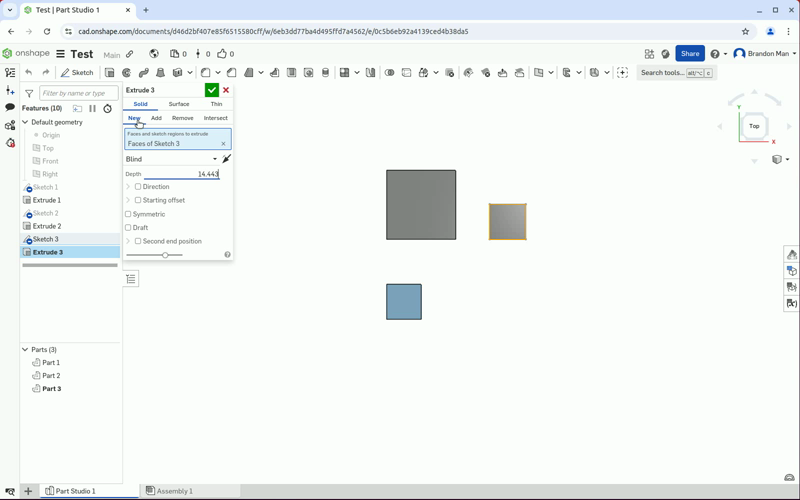
key(enter)
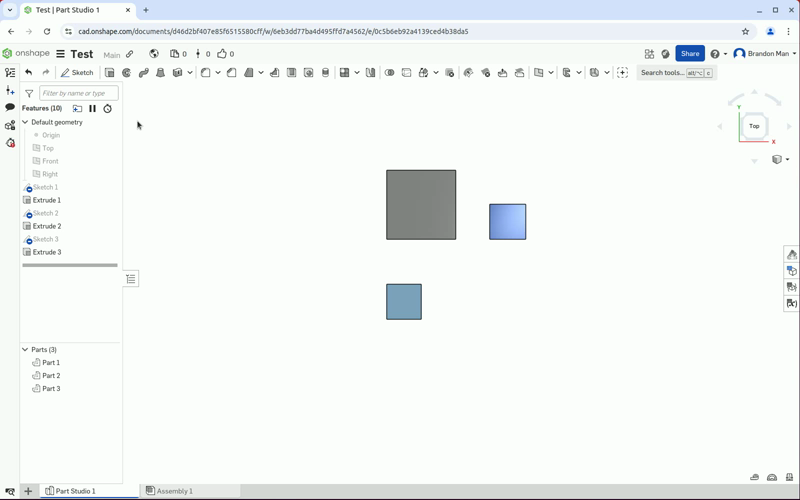
key(shift+h)
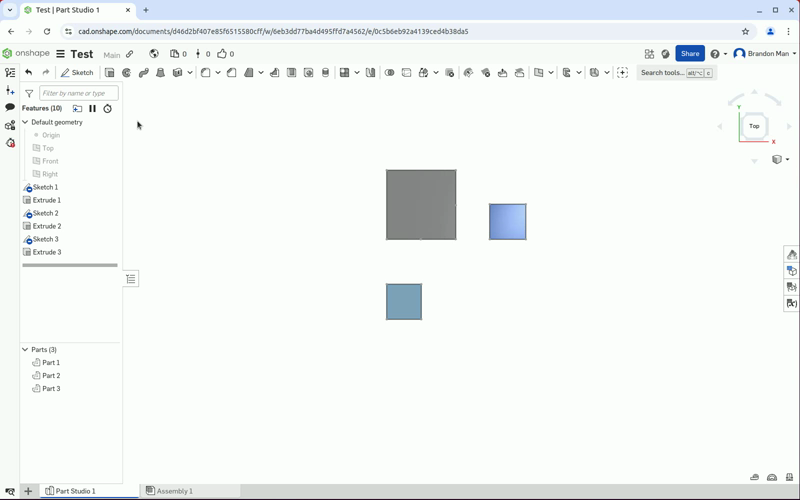
key(shift+h)
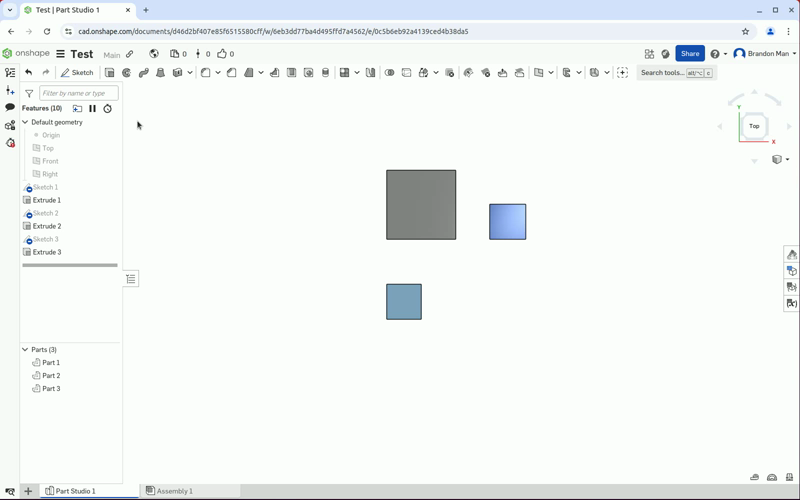
mouse_move(73, 189)
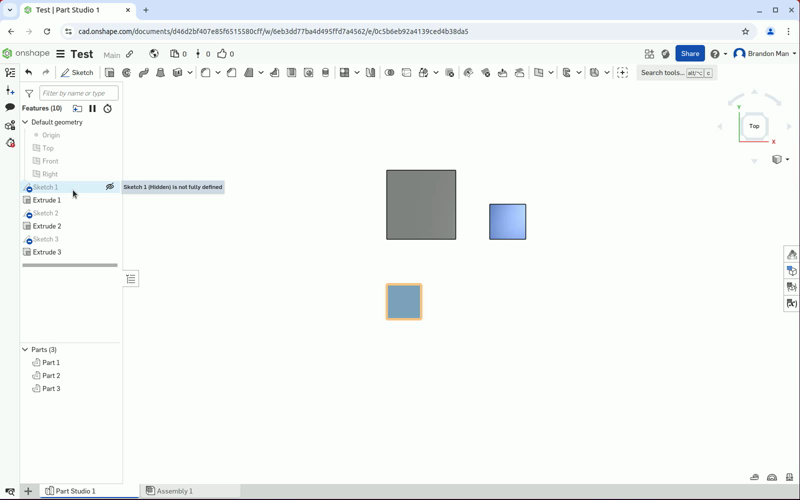
click(73, 189)
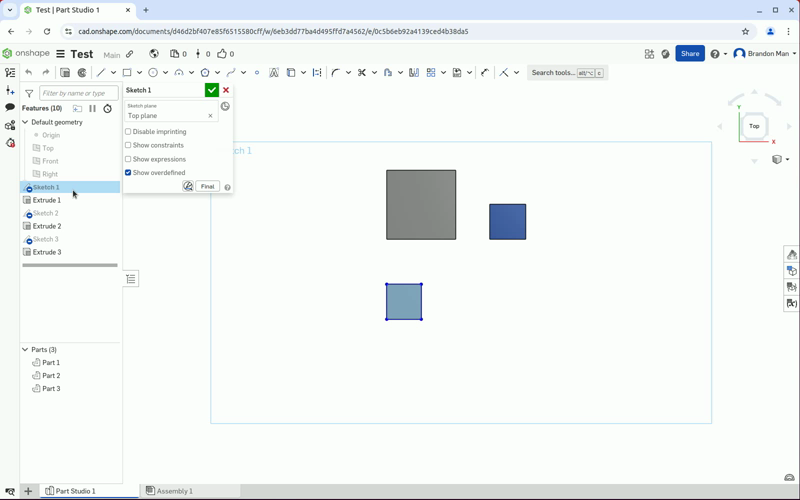
mouse_move(229, 92)
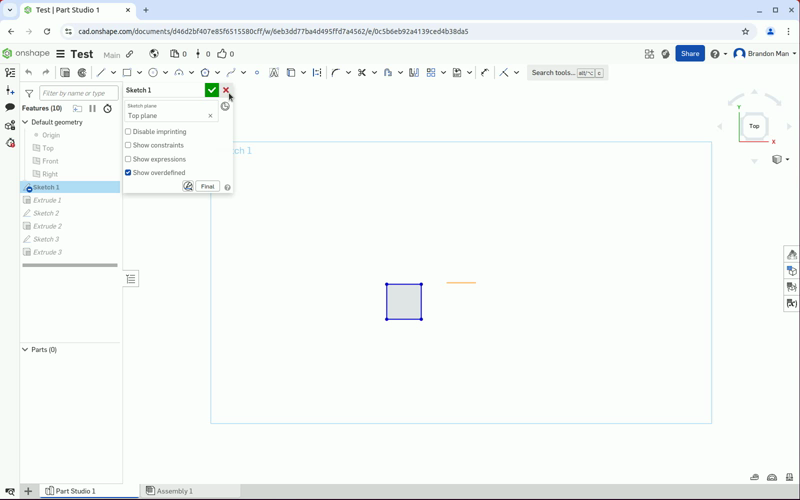
click(229, 92)
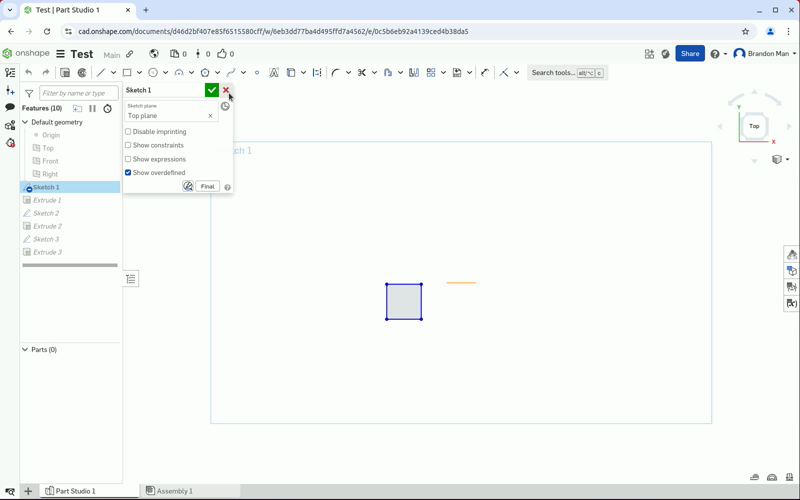
key(shift+s)
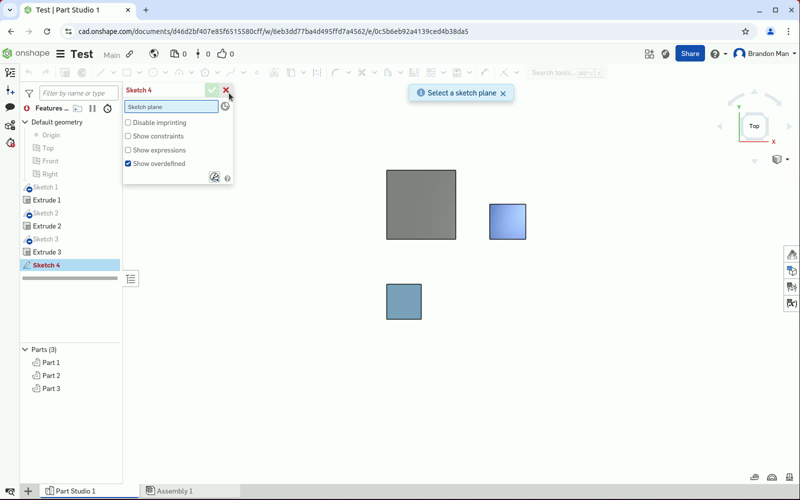
mouse_move(73, 150)
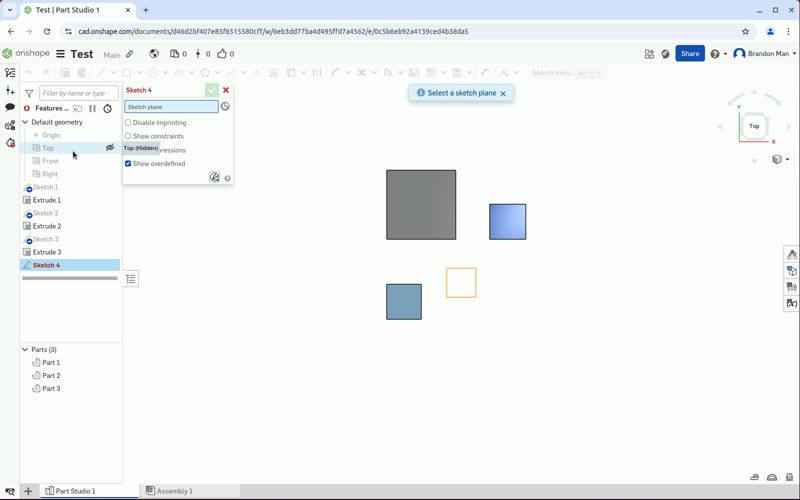
click(73, 150)
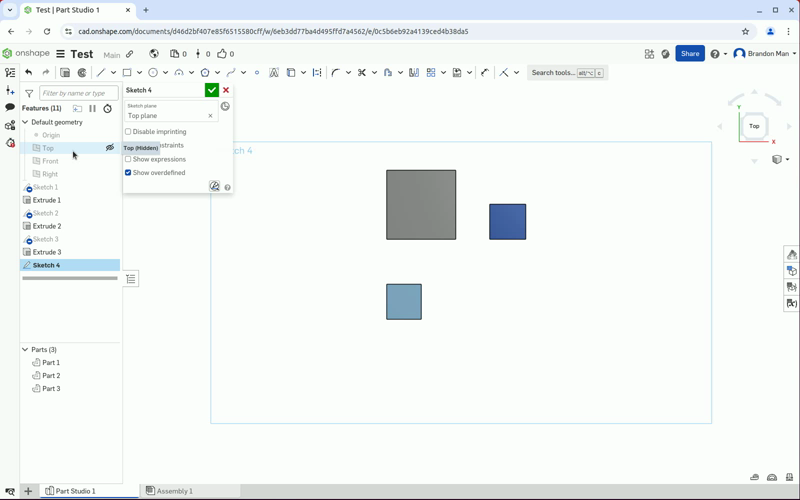
mouse_move(73, 352)
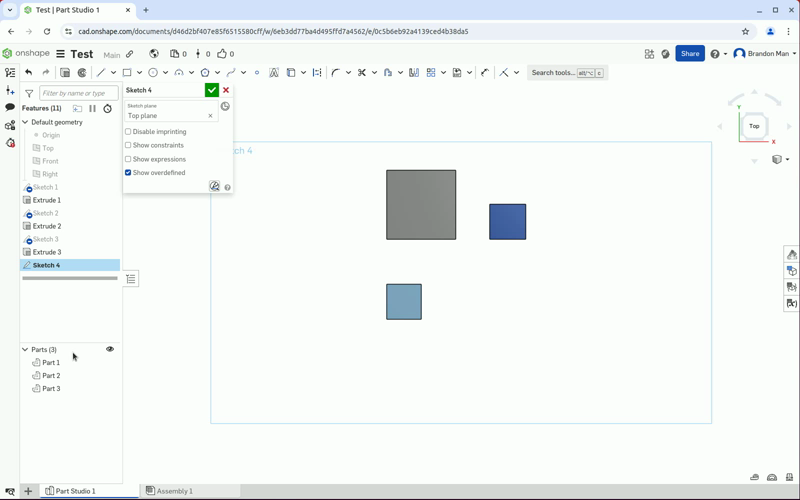
key(y)
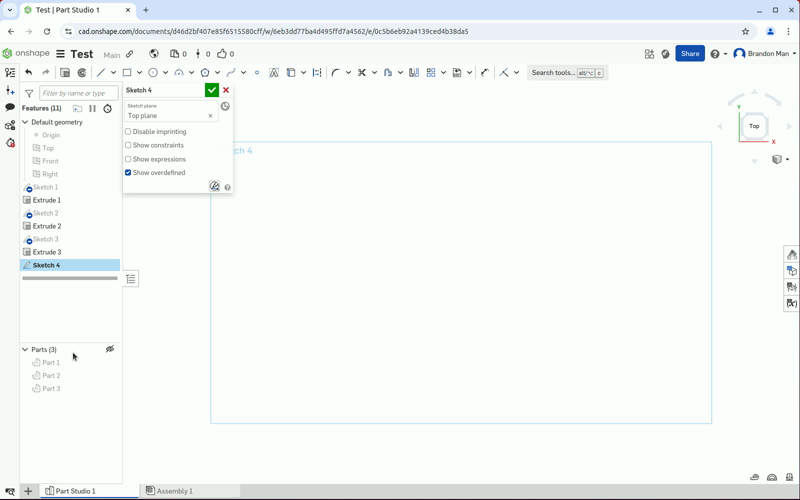
key(l)
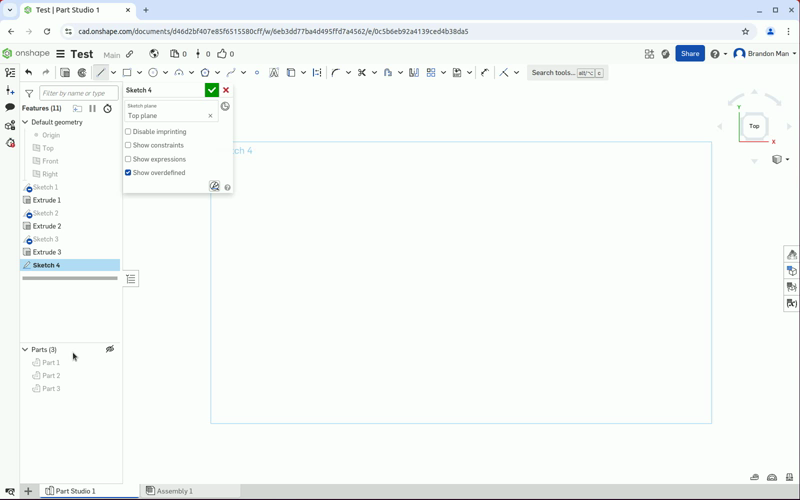
key_down(shift)
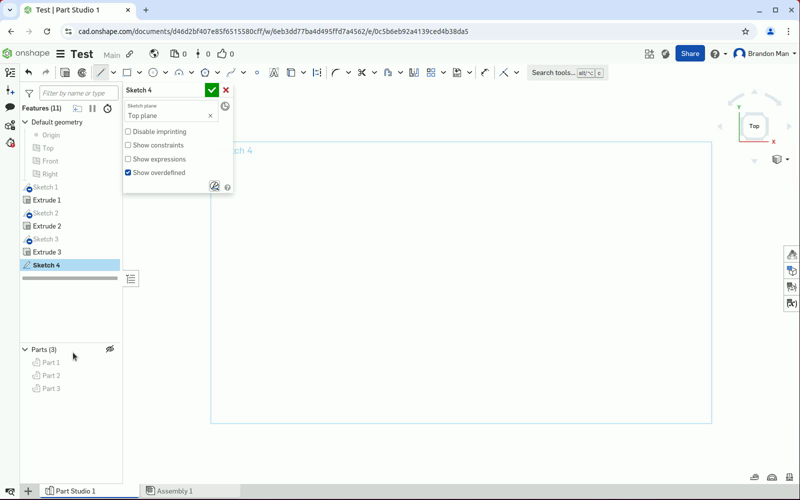
mouse_move(456, 205)
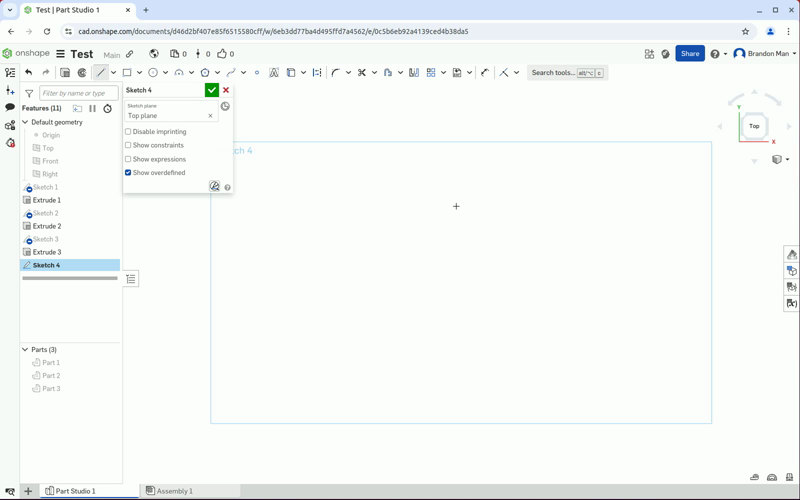
click(456, 205)
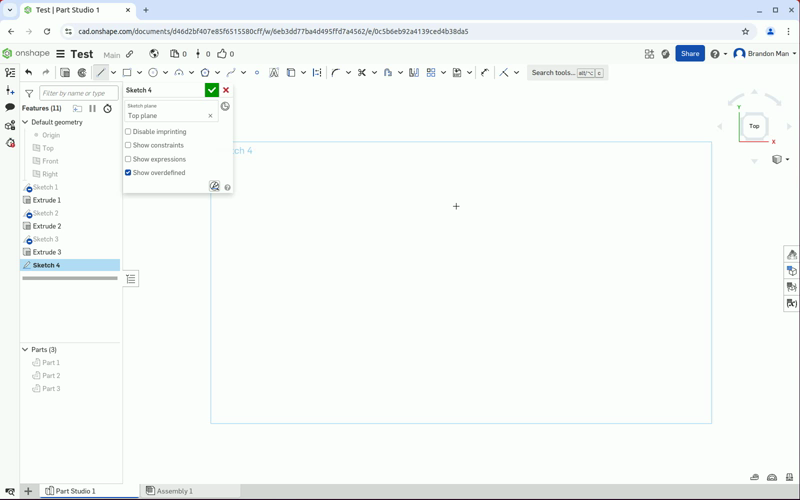
key_up(shift)
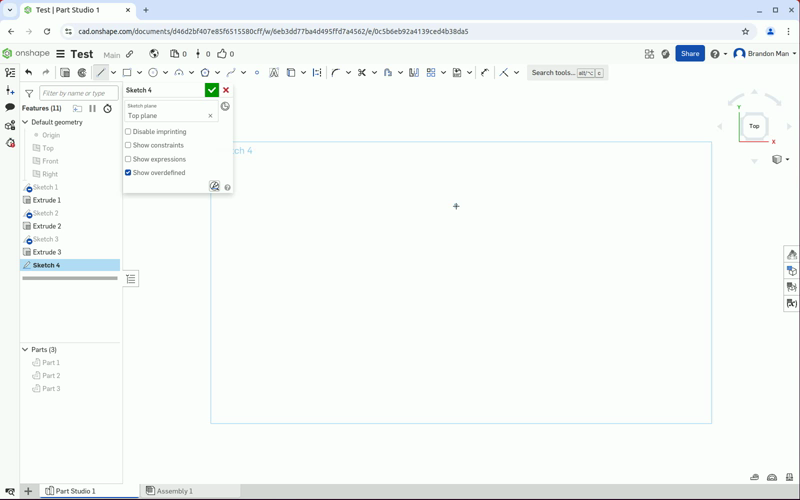
key_down(shift)
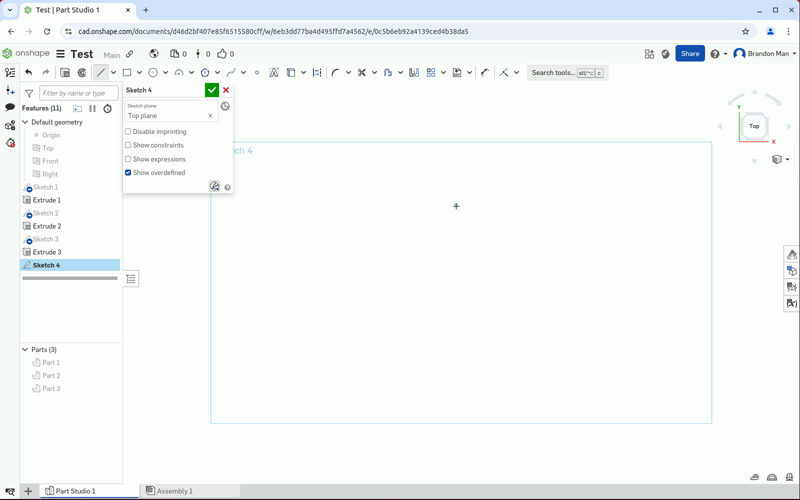
mouse_move(486, 205)
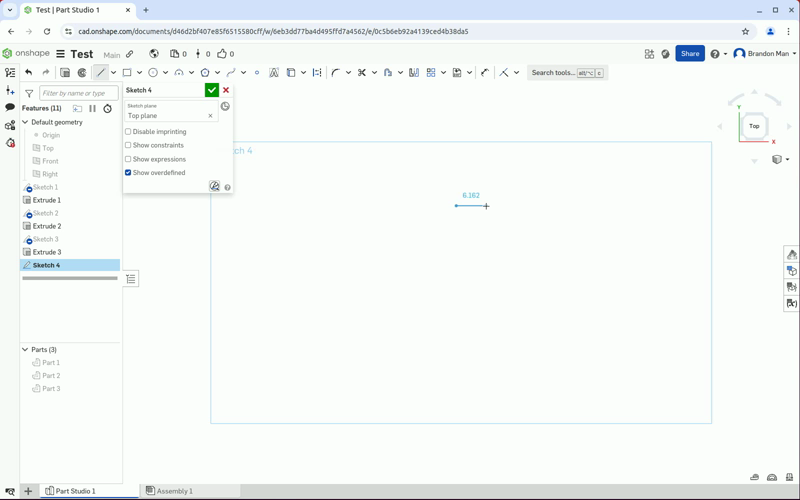
mouse_move(489, 205)
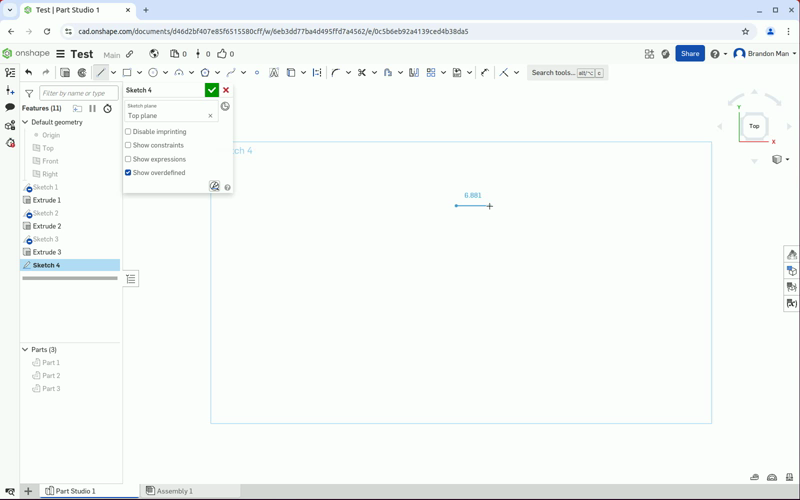
click(489, 205)
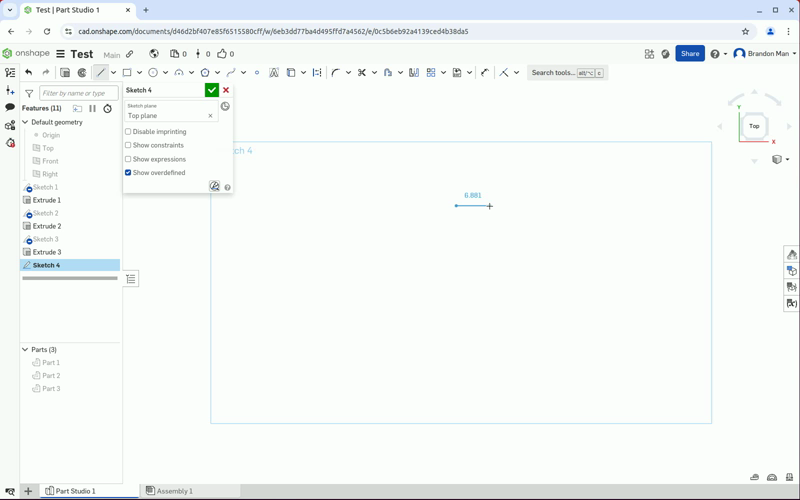
key_up(shift)
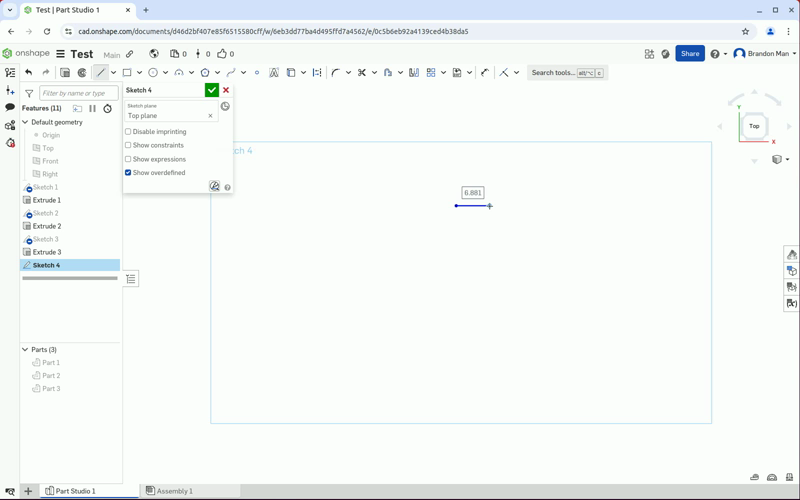
key_down(shift)
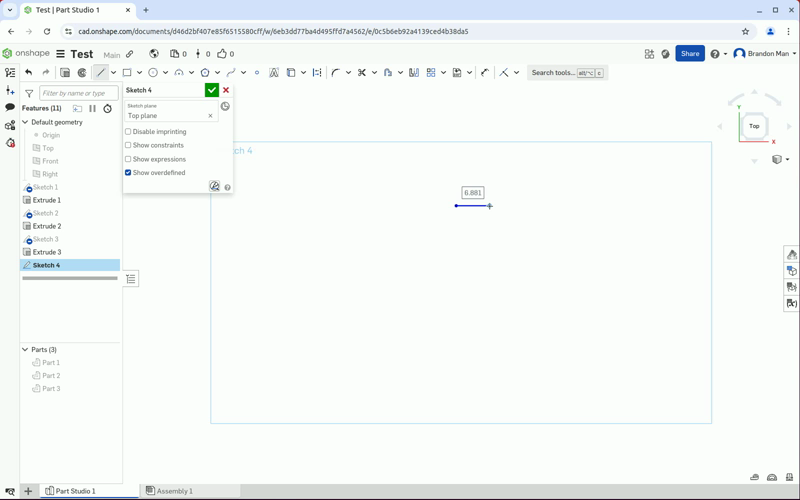
mouse_move(519, 205)
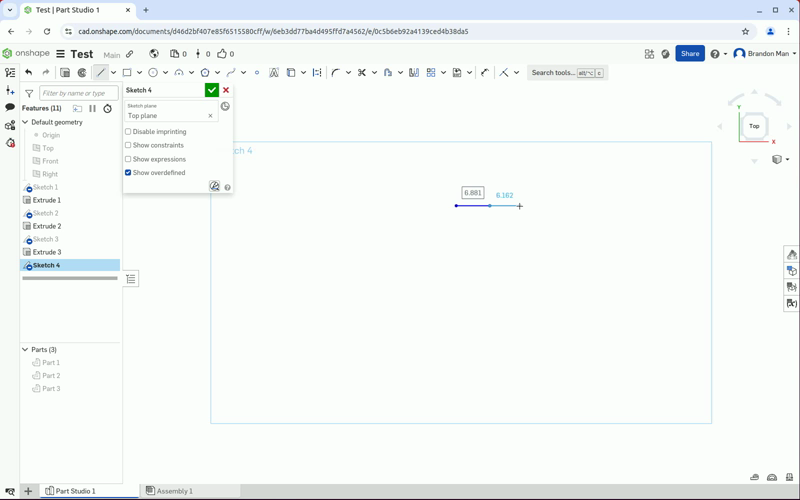
mouse_move(524, 205)
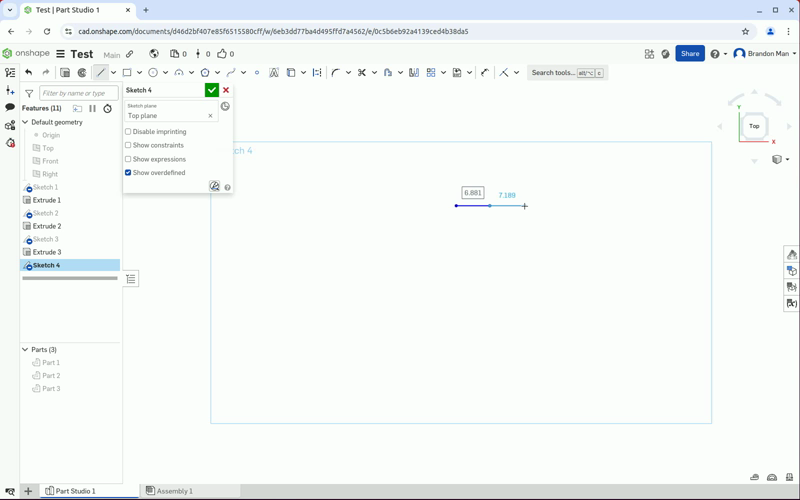
click(524, 205)
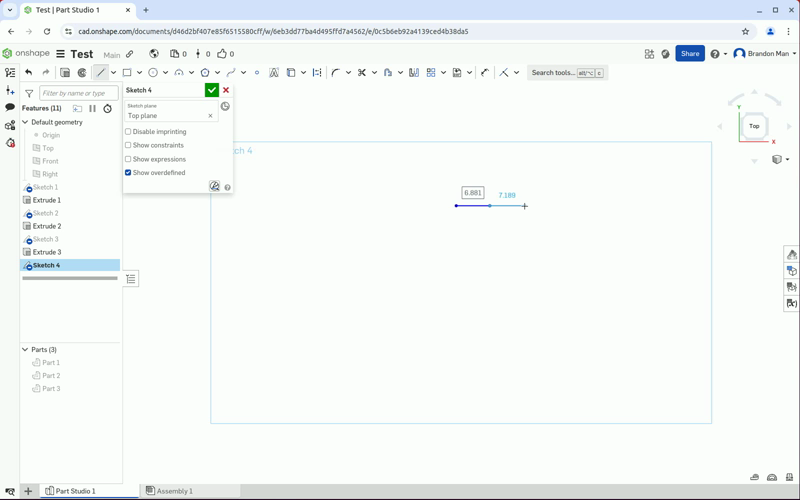
key_up(shift)
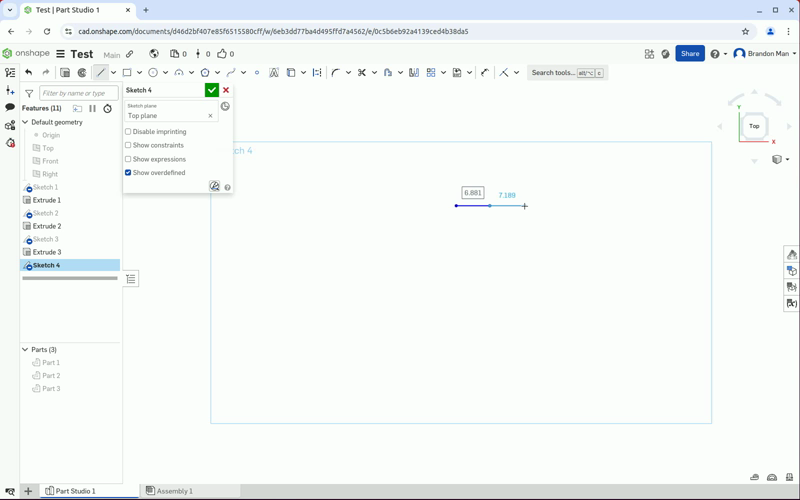
key_down(shift)
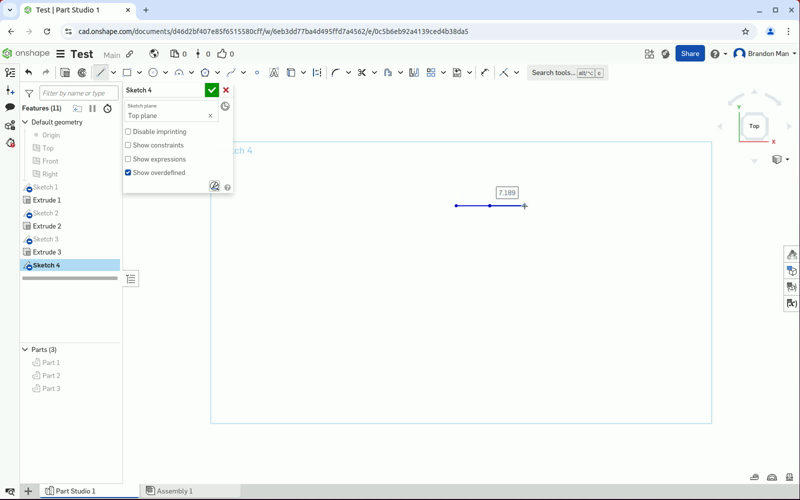
mouse_move(554, 205)
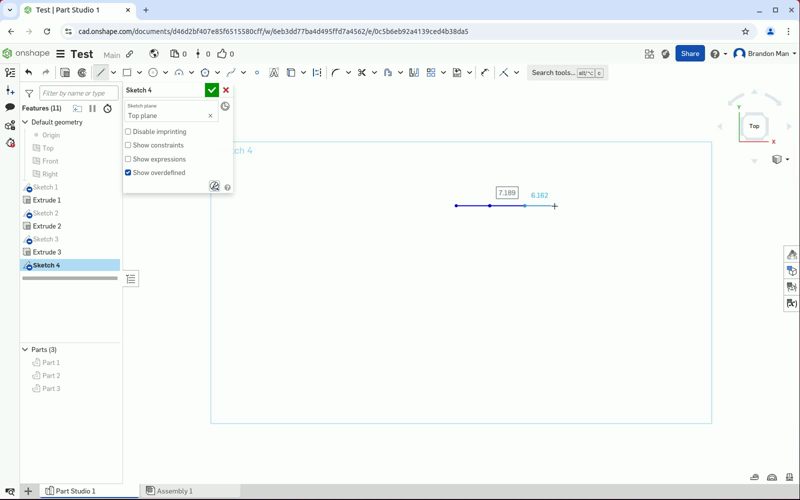
mouse_move(524, 170)
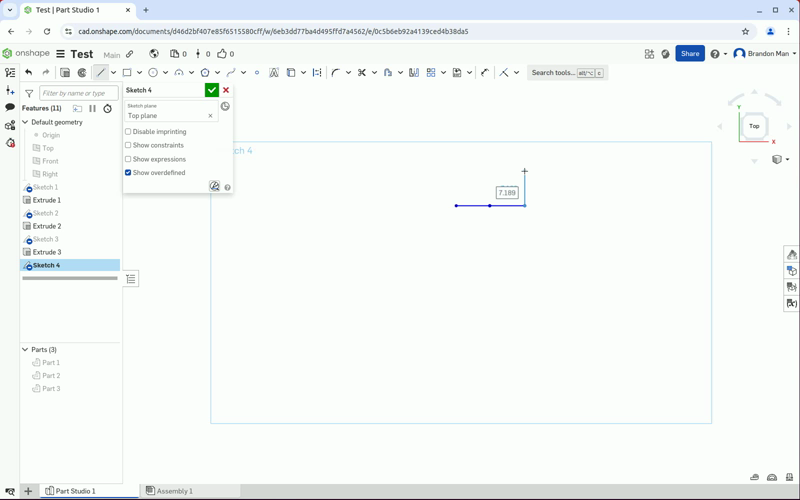
click(524, 170)
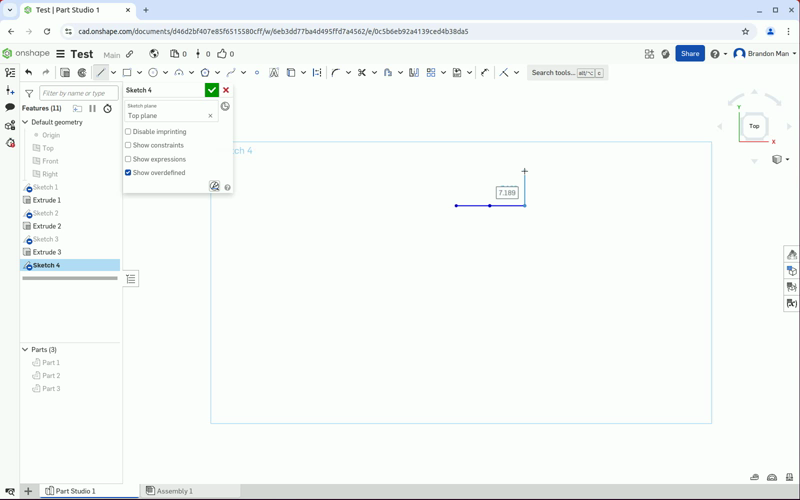
key_up(shift)
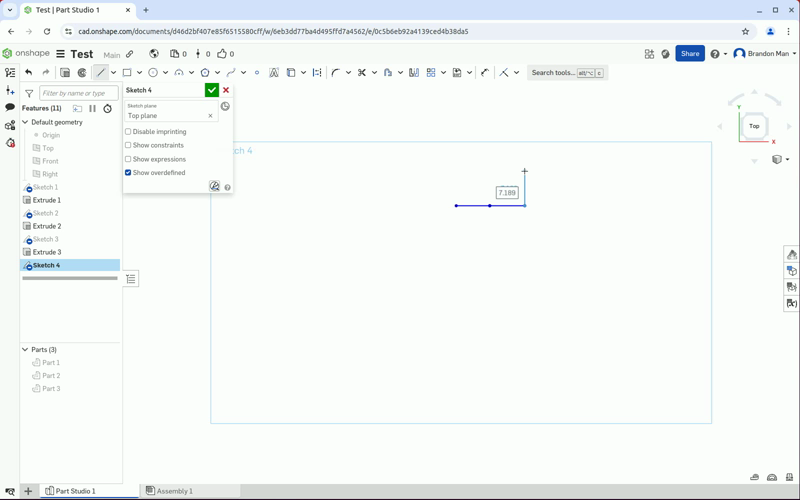
key_down(shift)
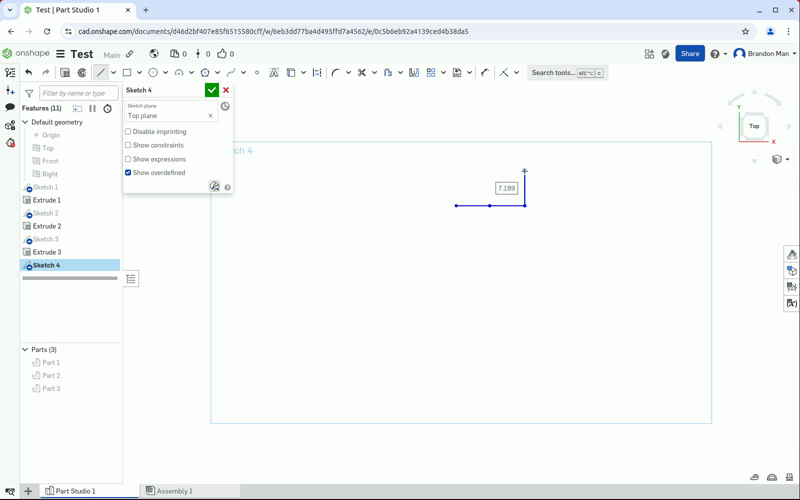
mouse_move(456, 170)
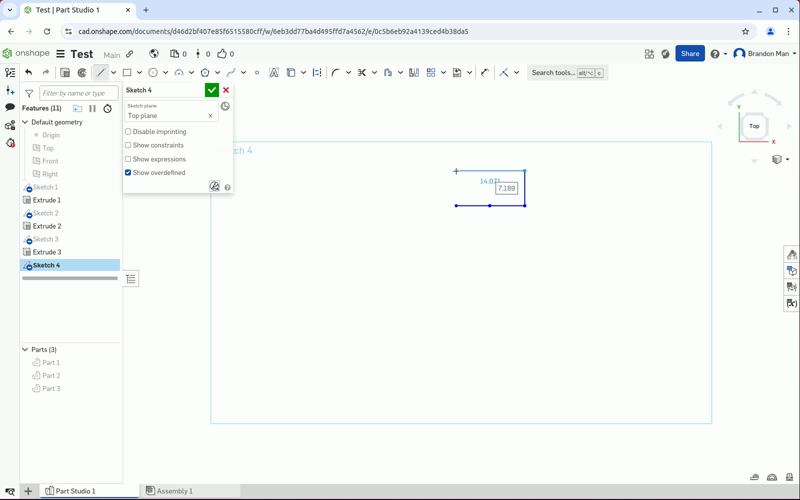
click(456, 170)
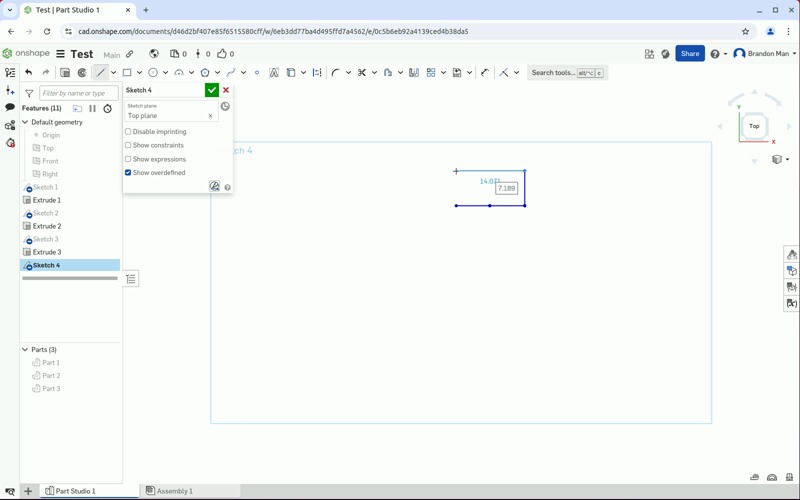
key_up(shift)
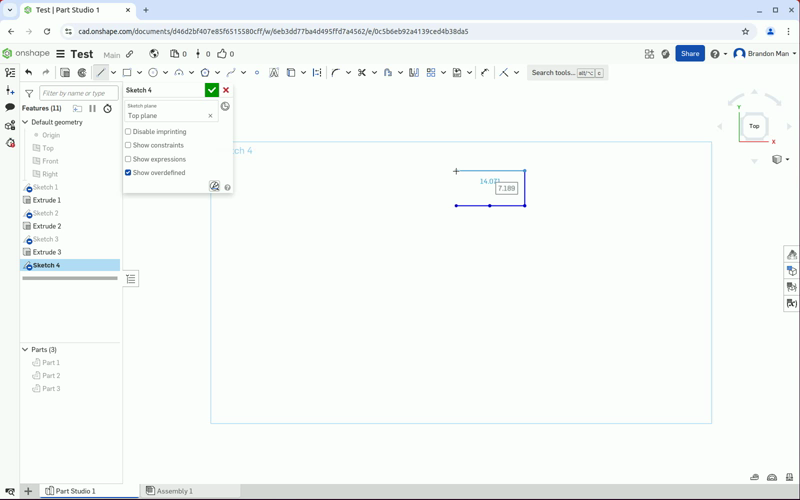
mouse_move(486, 170)
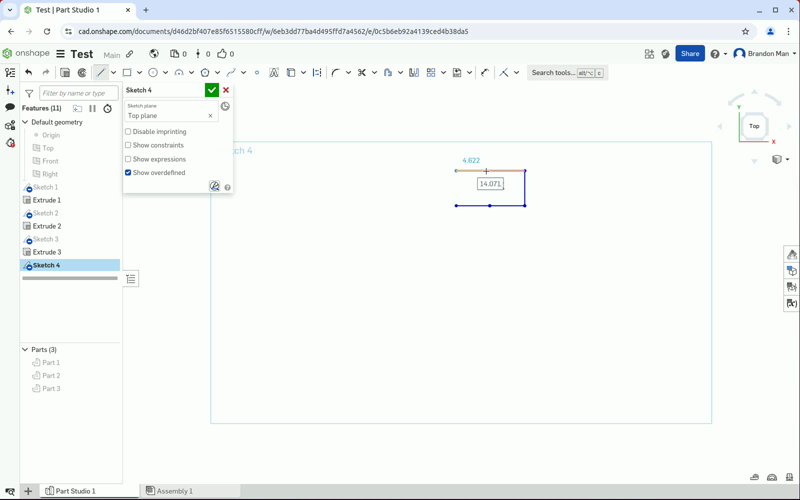
key_down(shift)
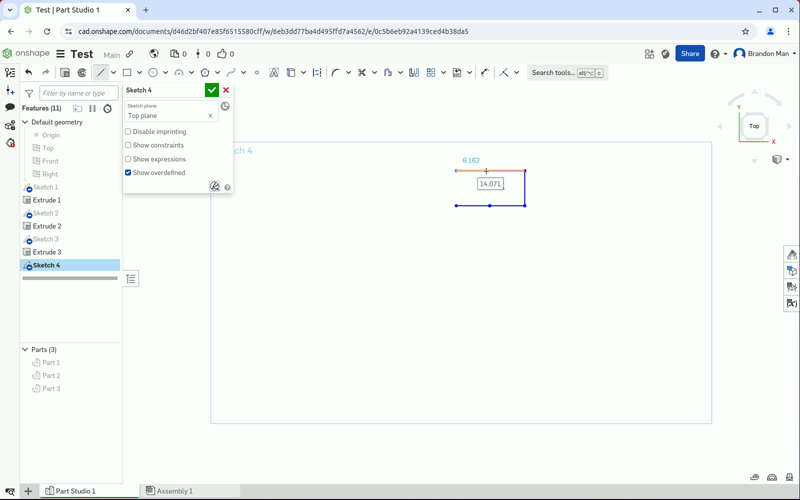
mouse_move(456, 205)
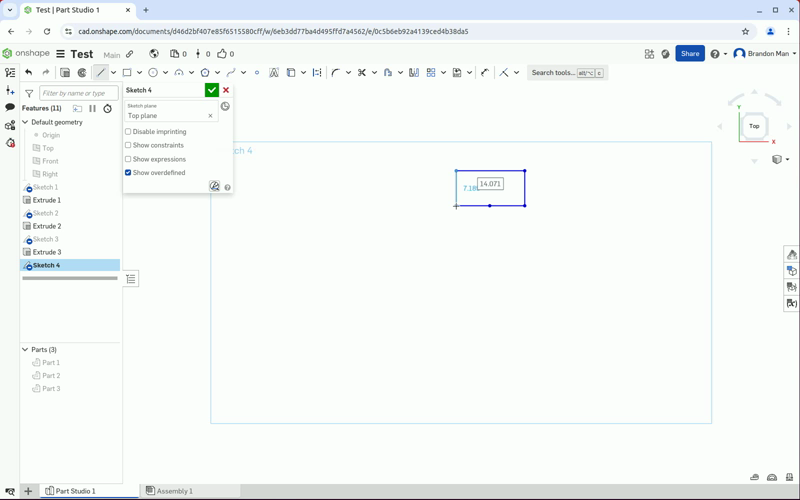
key_up(shift)
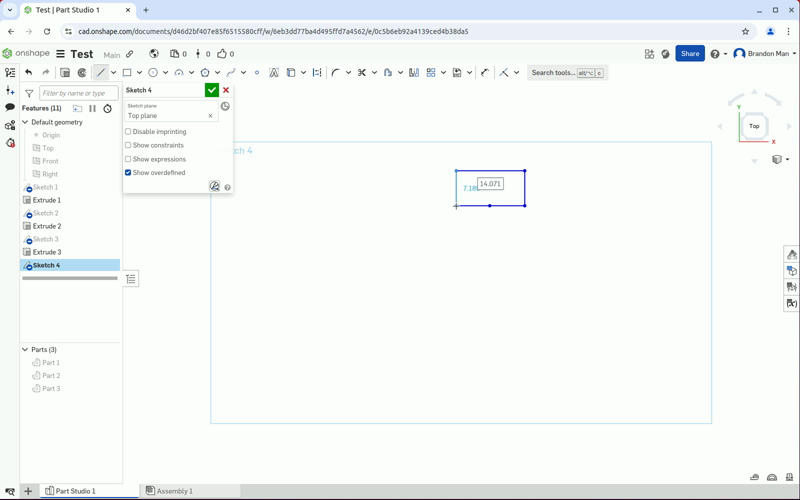
click(456, 205)
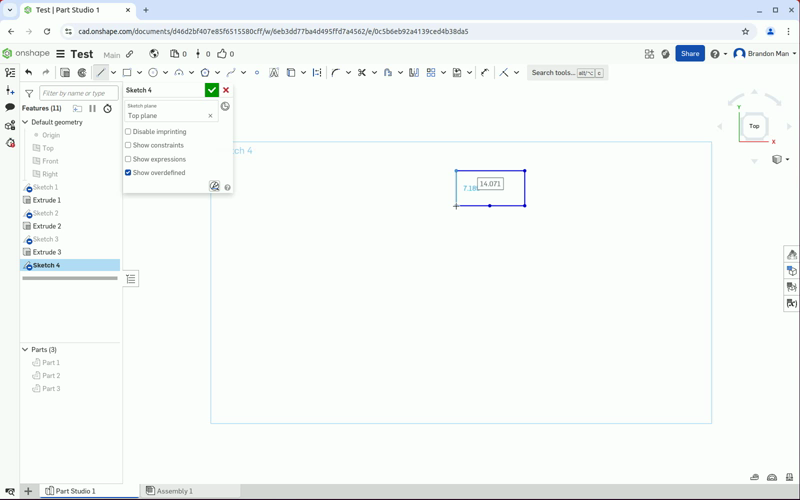
key(esc)
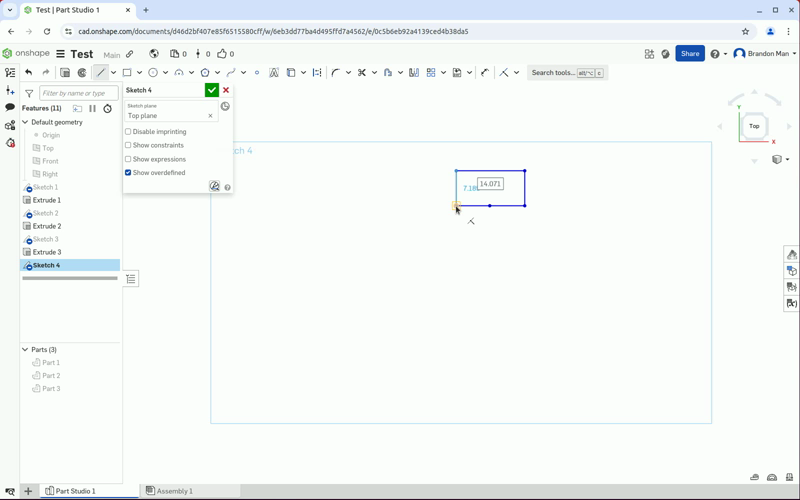
mouse_move(477, 201)
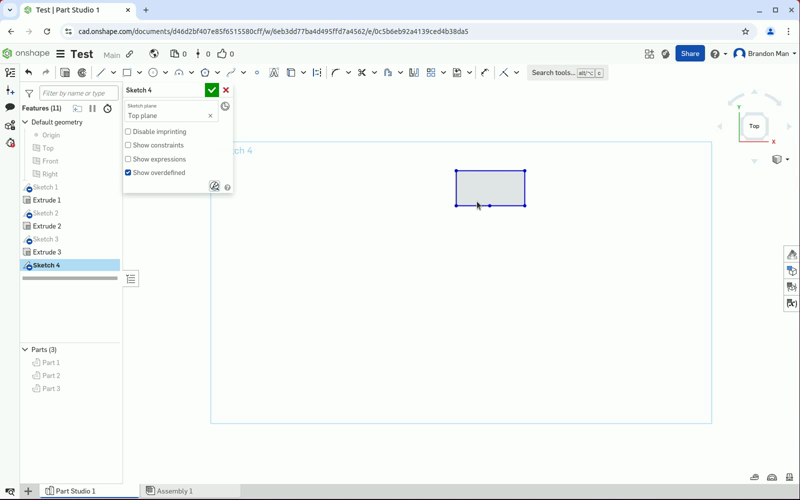
click(477, 201)
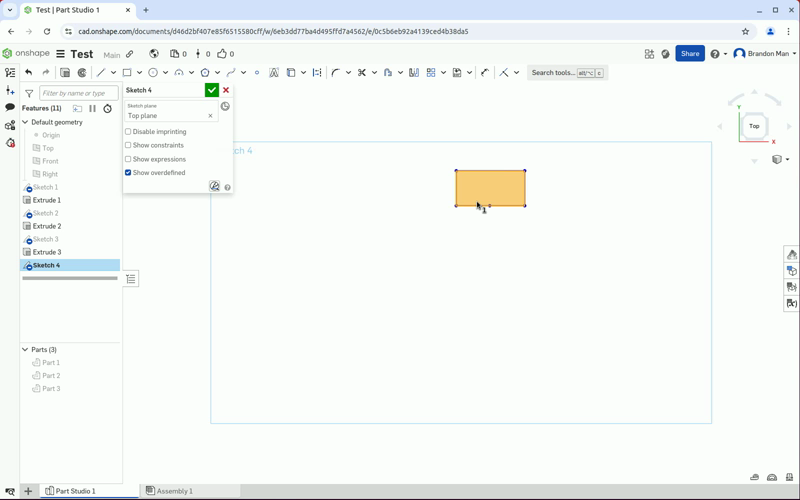
mouse_move(73, 352)
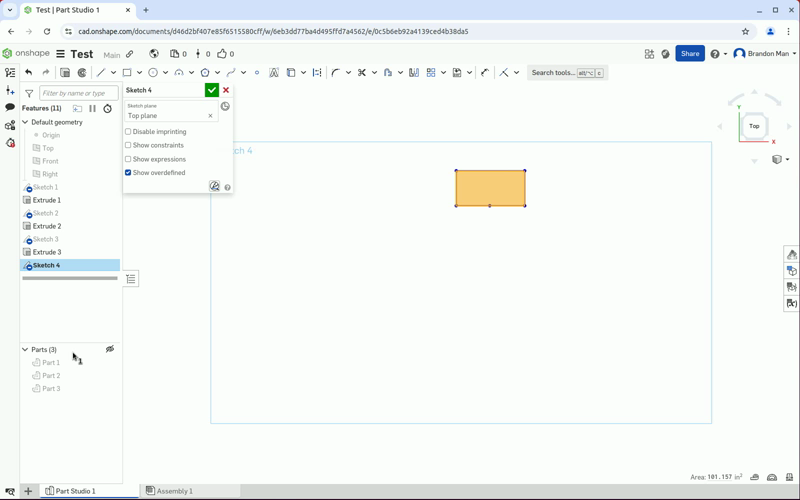
key(shift+y)
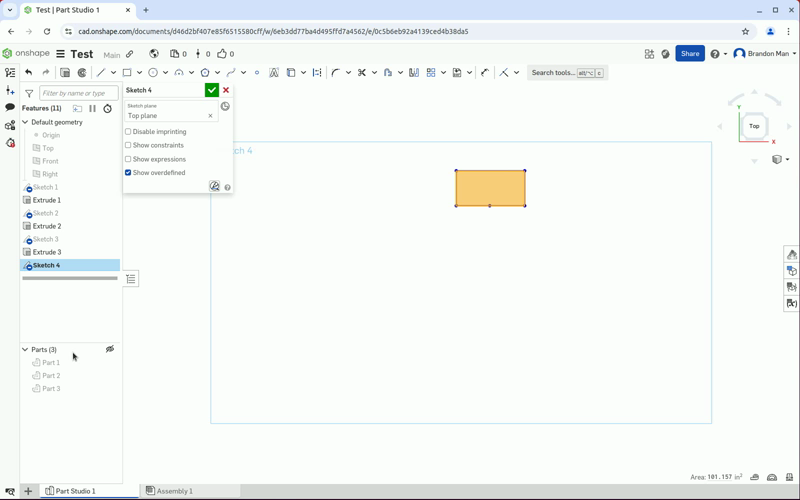
key(shift+e)
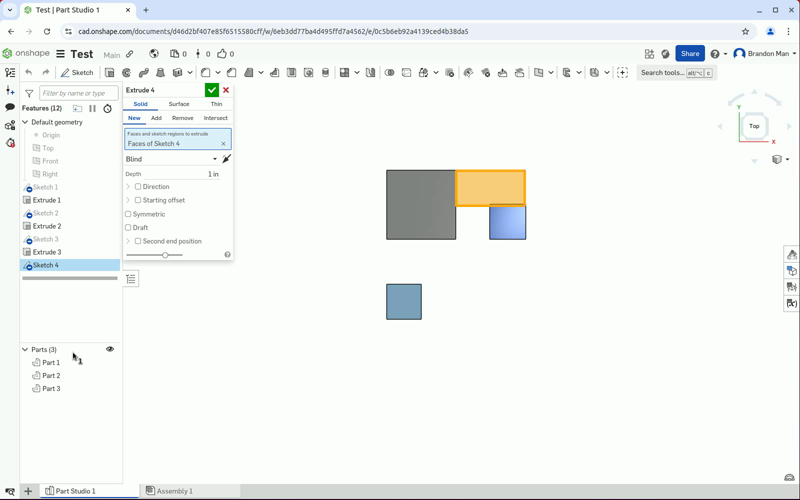
mouse_move(143, 106)
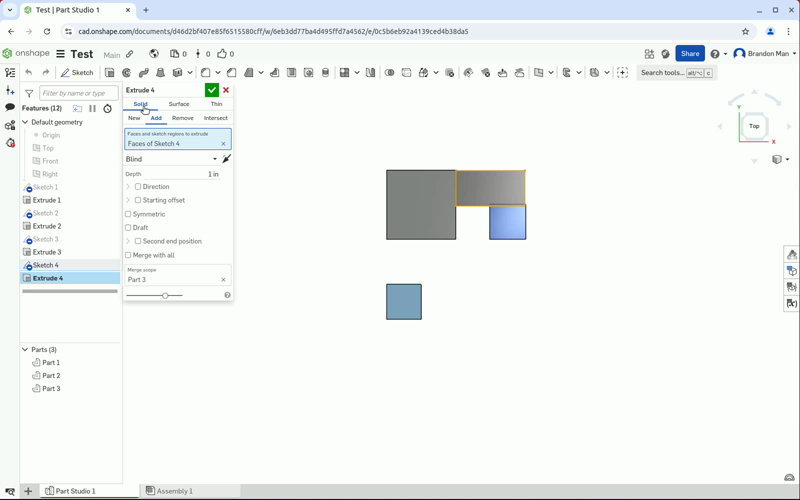
click(143, 106)
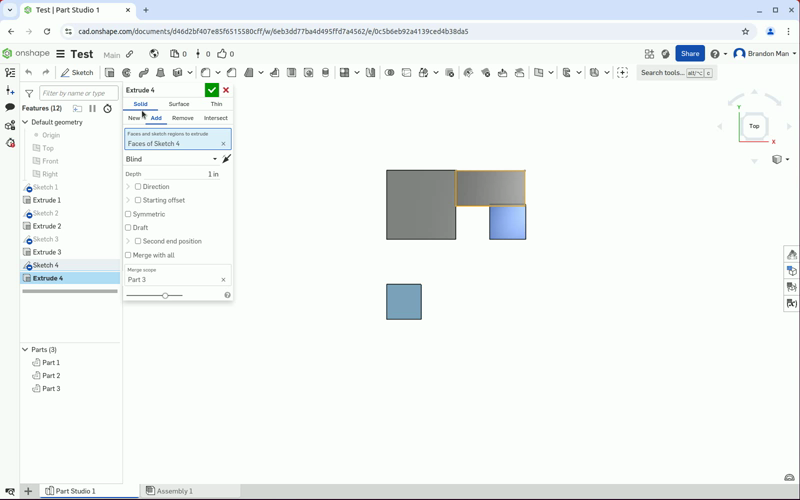
mouse_move(137, 120)
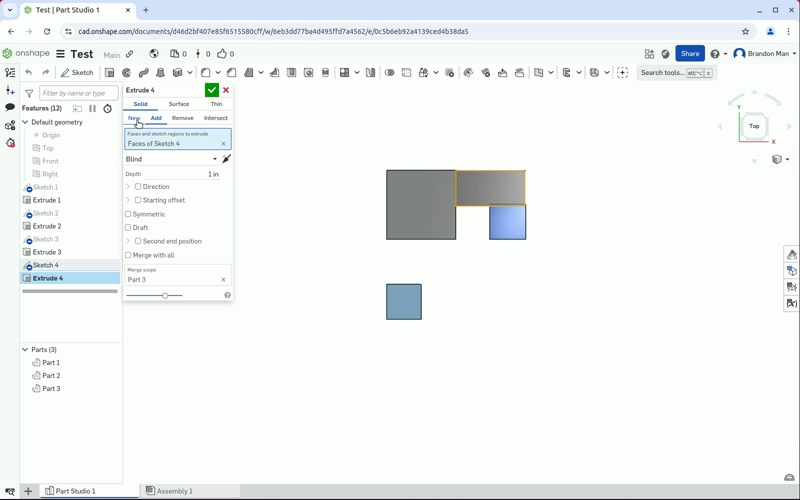
click(137, 120)
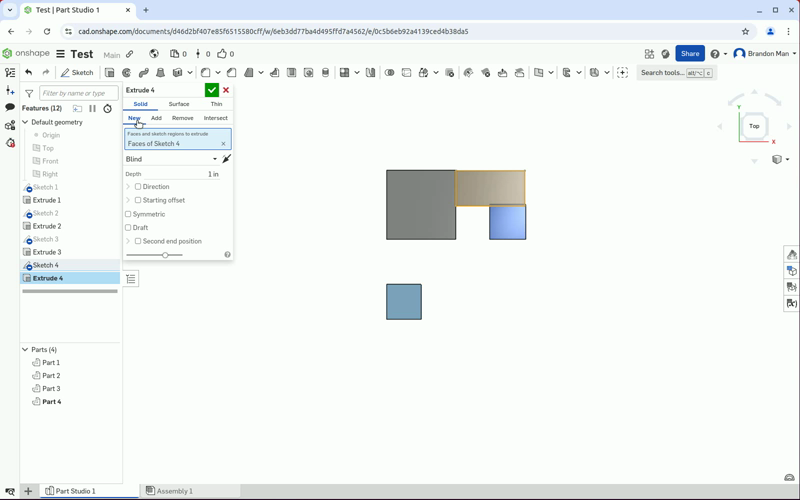
key(tab, 4)
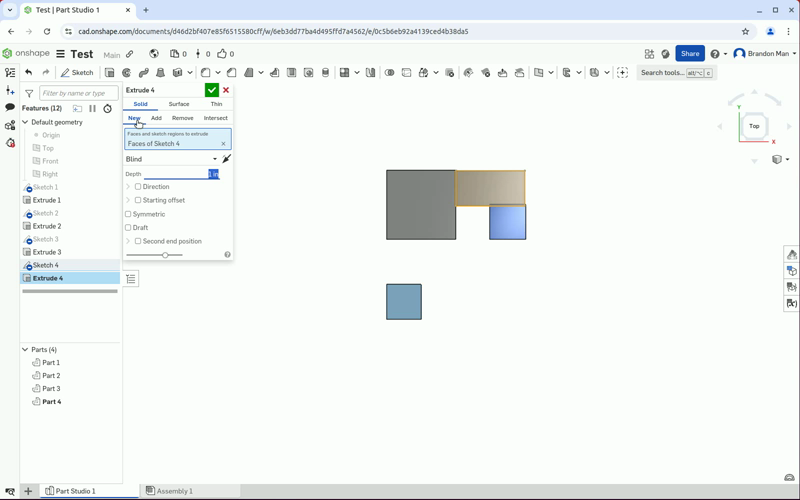
text(7.462)
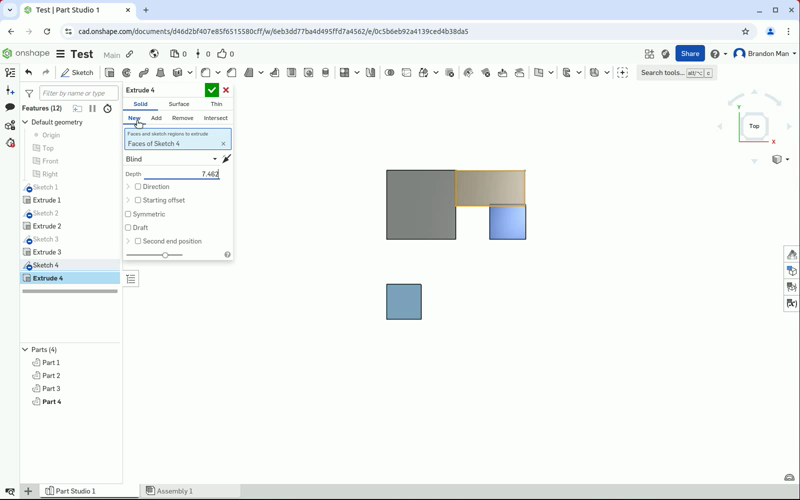
key(enter)
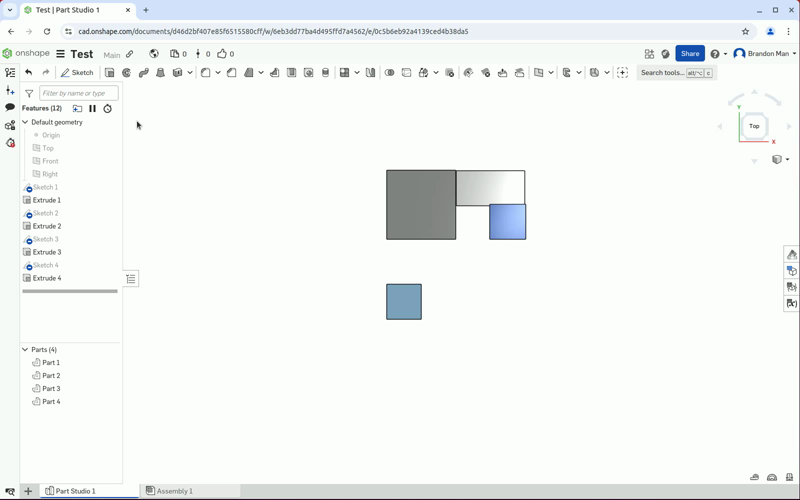
key(shift+h)
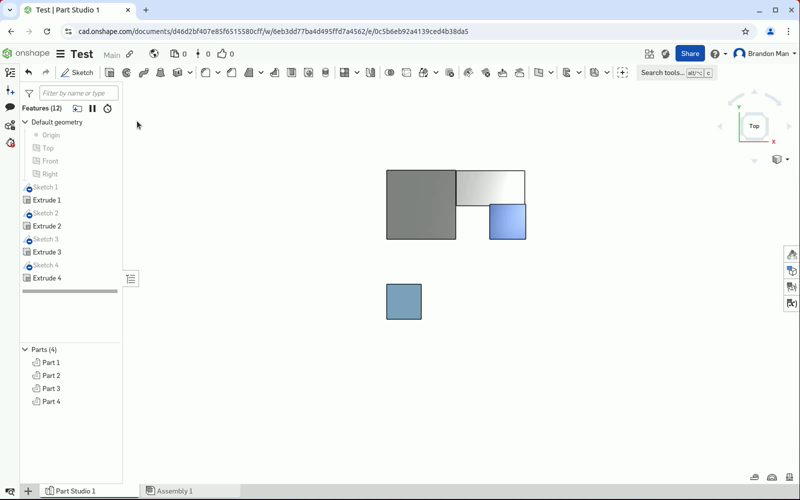
key(shift+h)
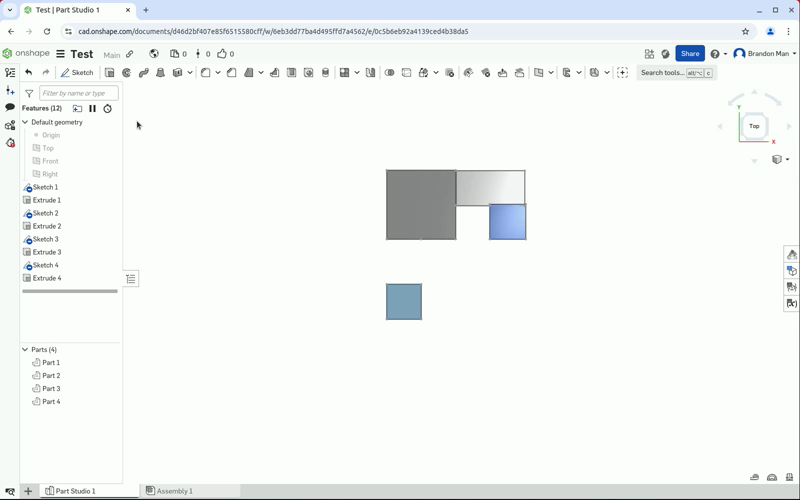
key(shift+7)
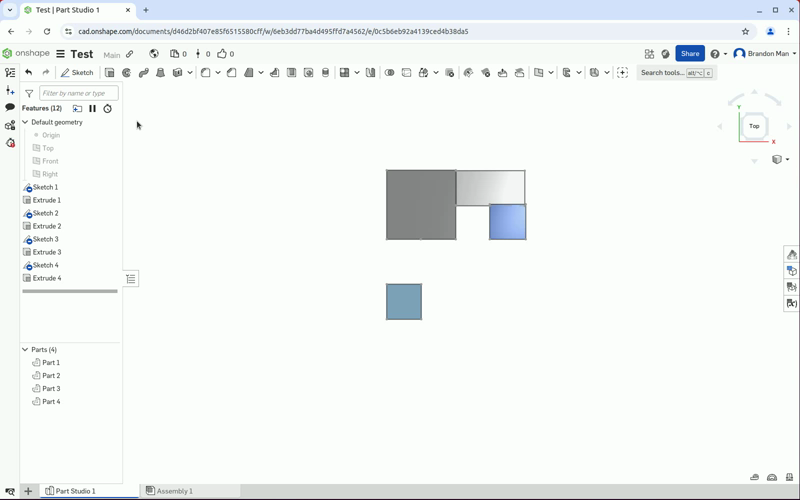
key(up, 3)
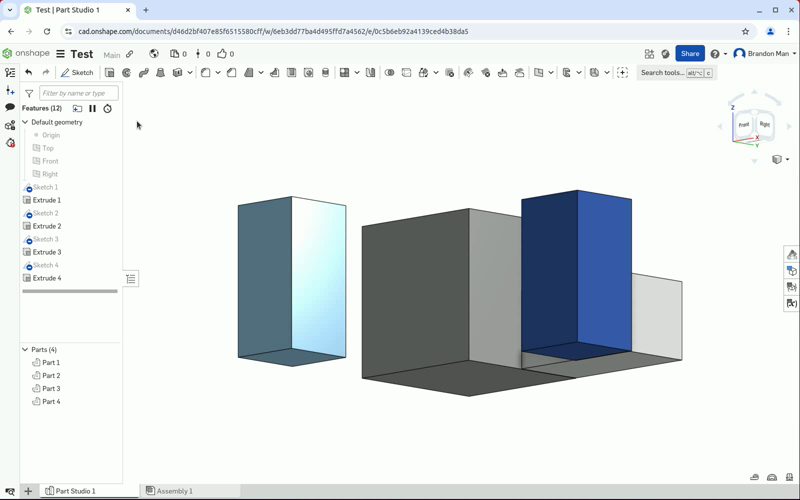
key(left, 3)
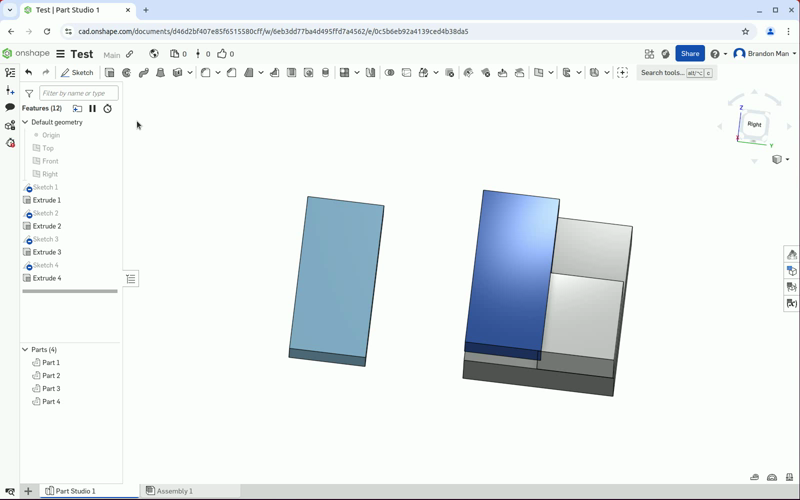
key(right, 3)
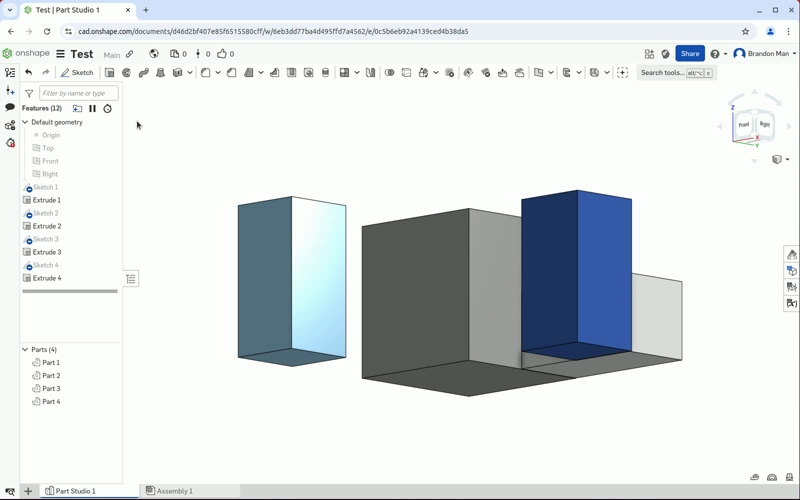
key(down, 3)
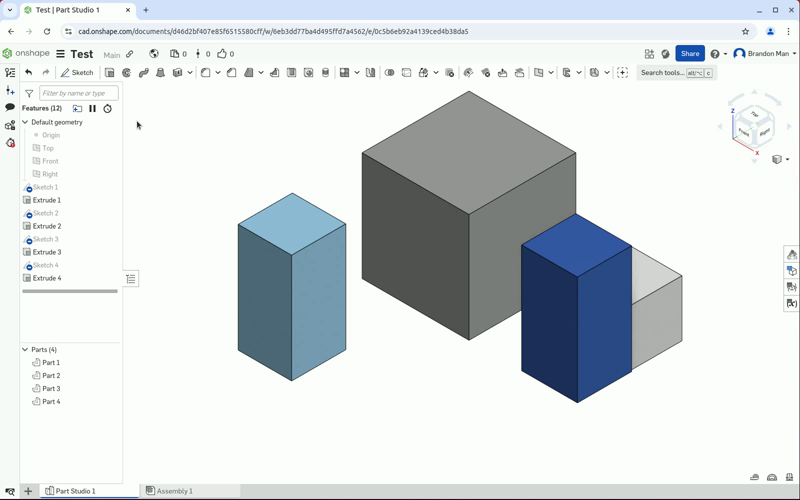
mouse_move(73, 189)
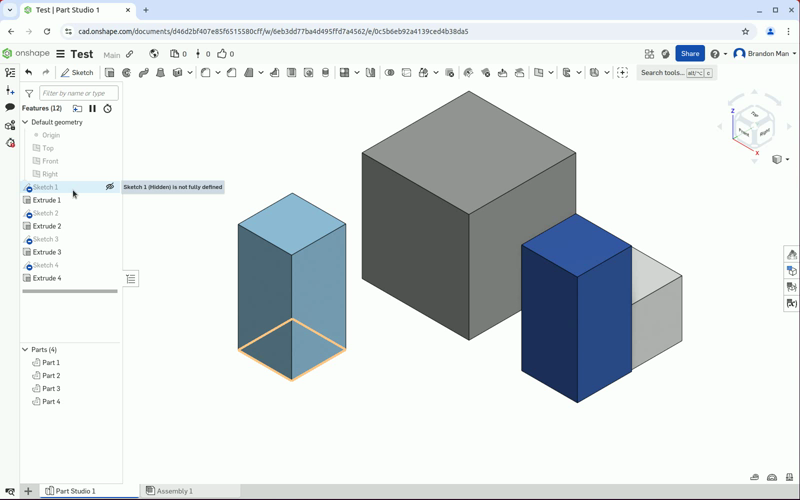
click(73, 189)